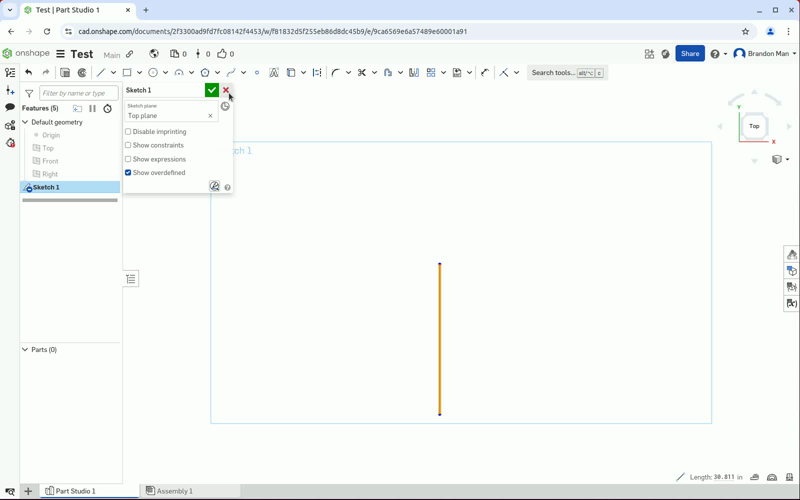
key(shift+h)
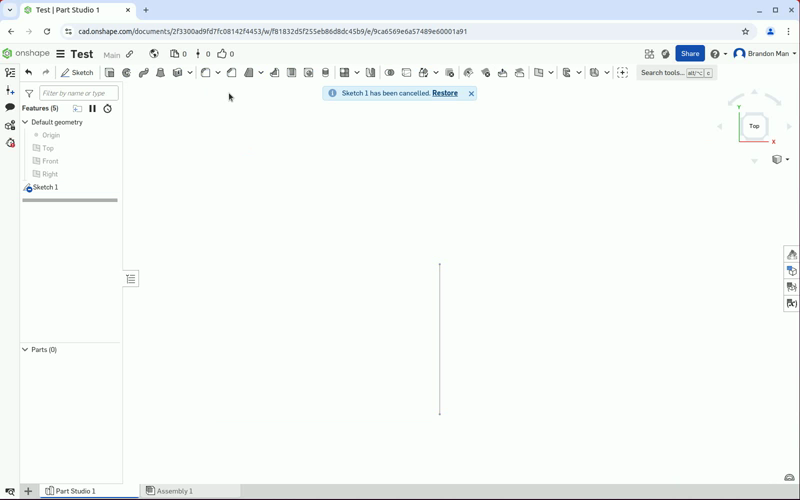
key(shift+s)
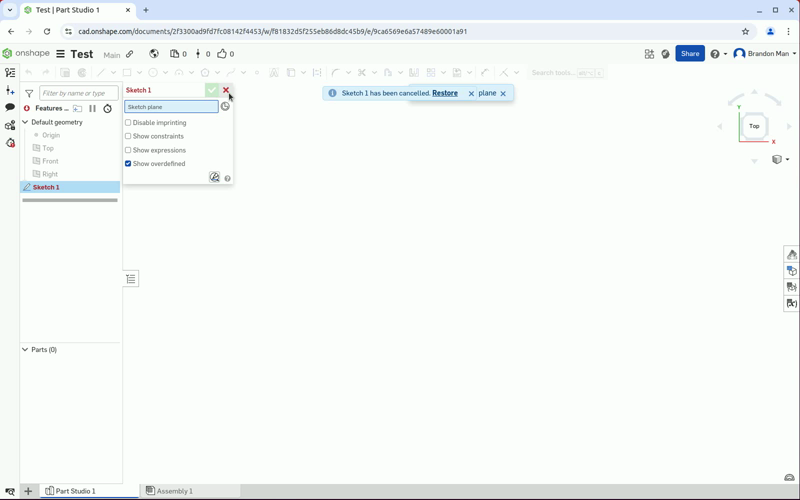
mouse_move(73, 150)
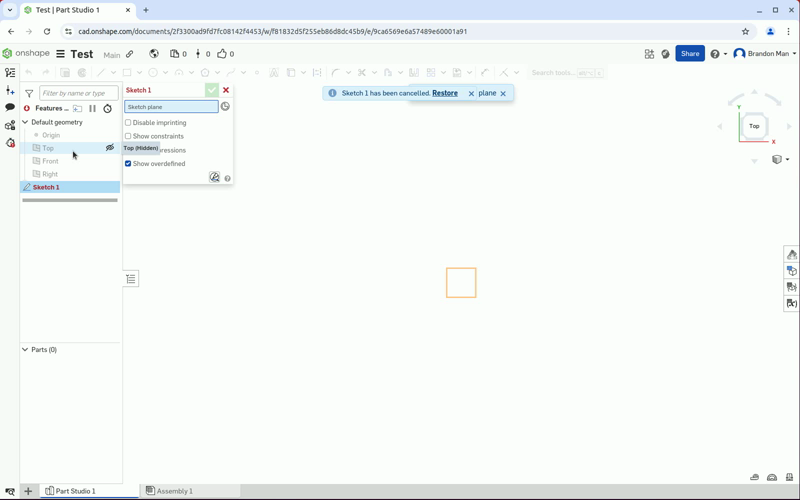
click(73, 150)
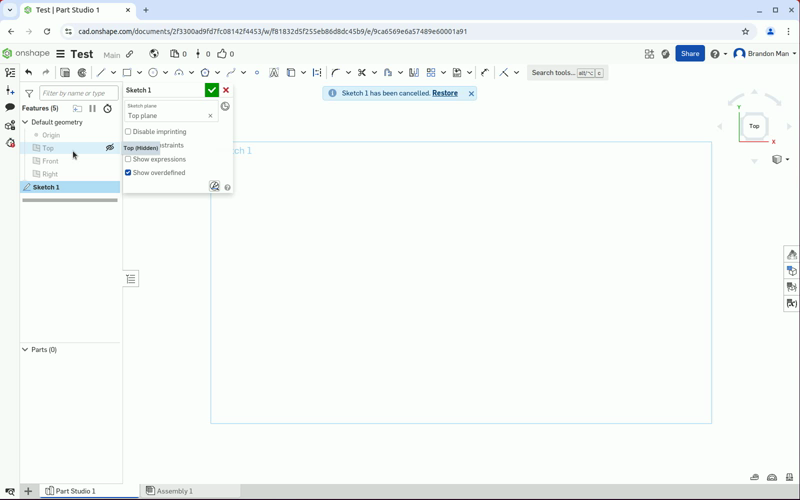
mouse_move(73, 352)
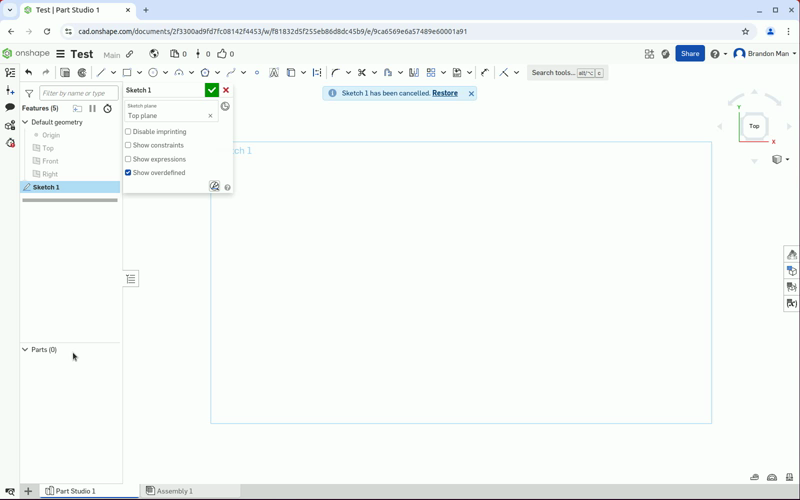
key(y)
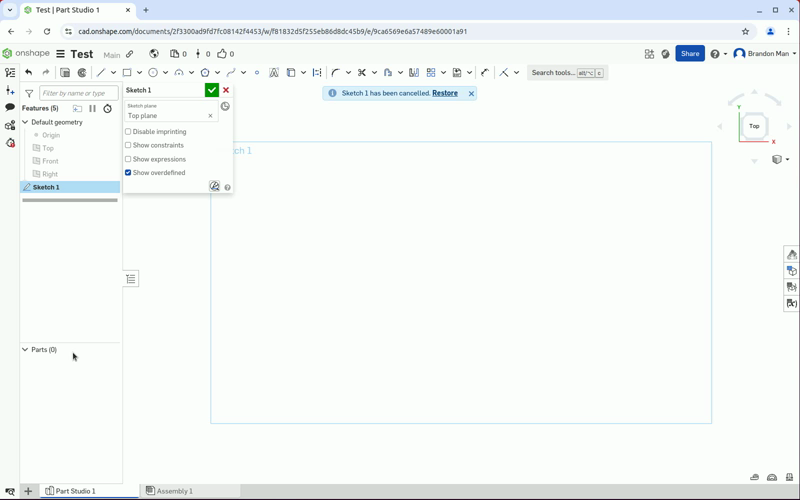
key(l)
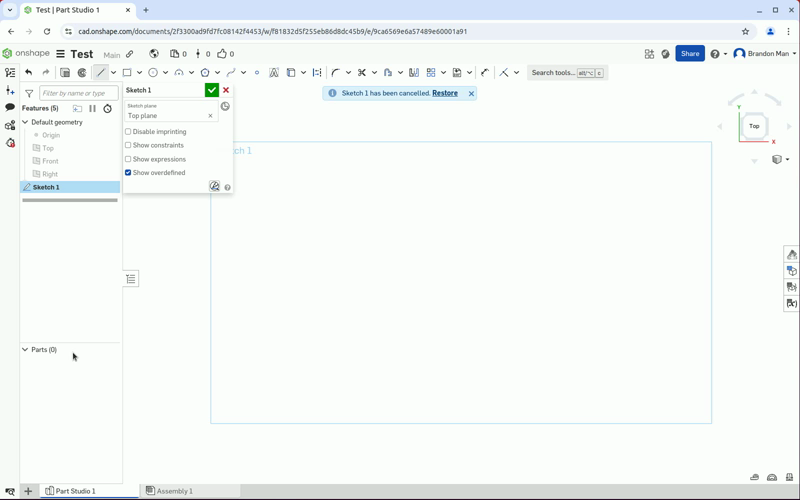
key_down(shift)
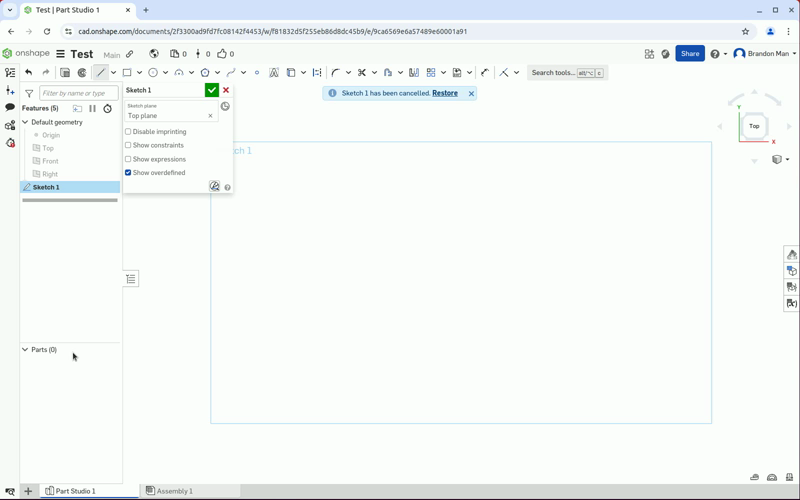
mouse_move(379, 324)
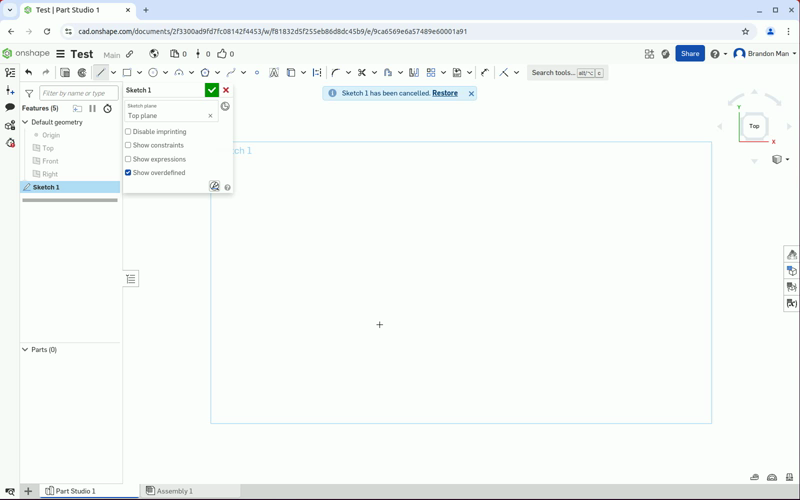
click(379, 324)
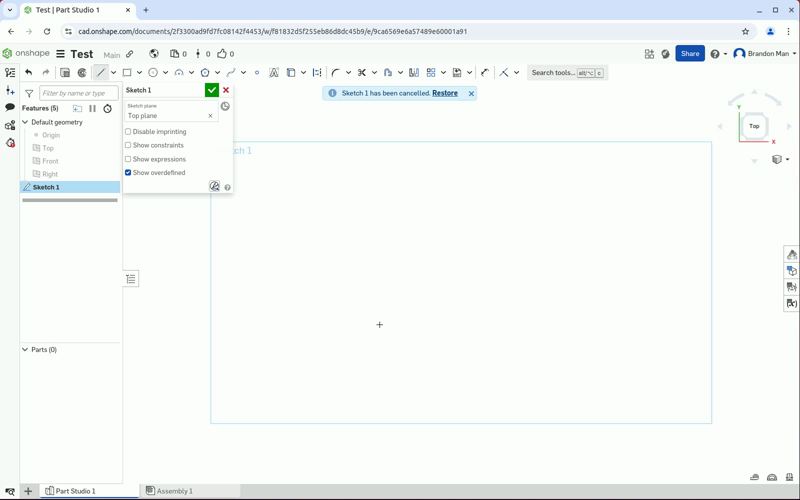
key_up(shift)
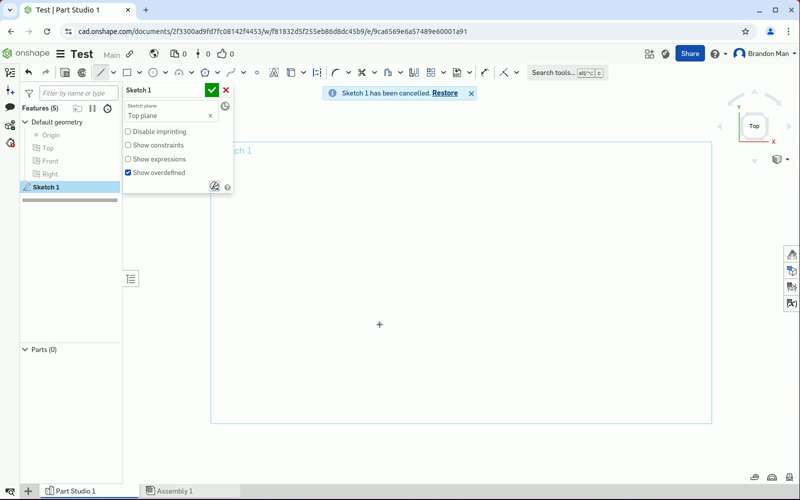
key_down(shift)
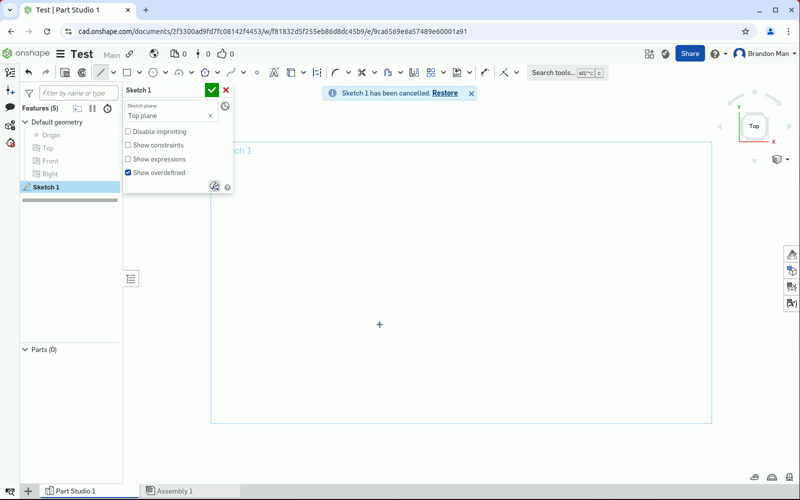
mouse_move(541, 324)
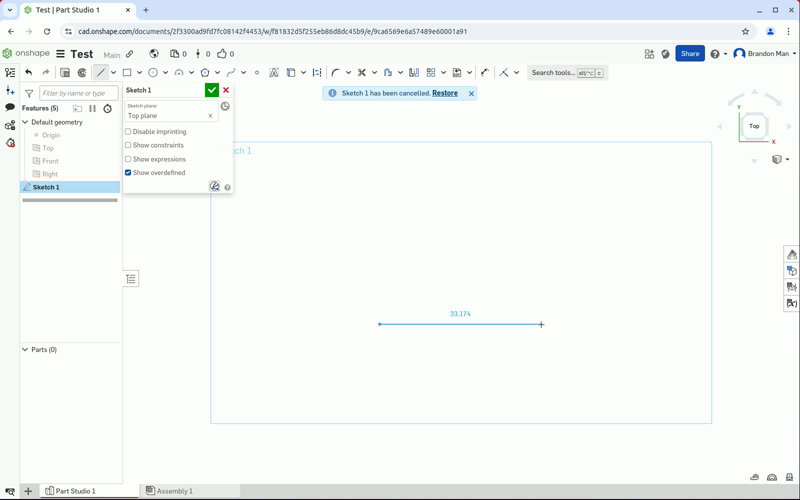
click(541, 324)
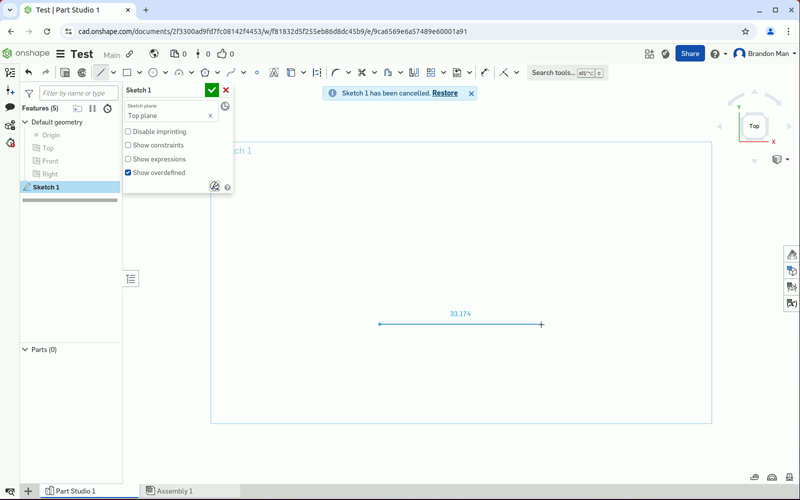
key_up(shift)
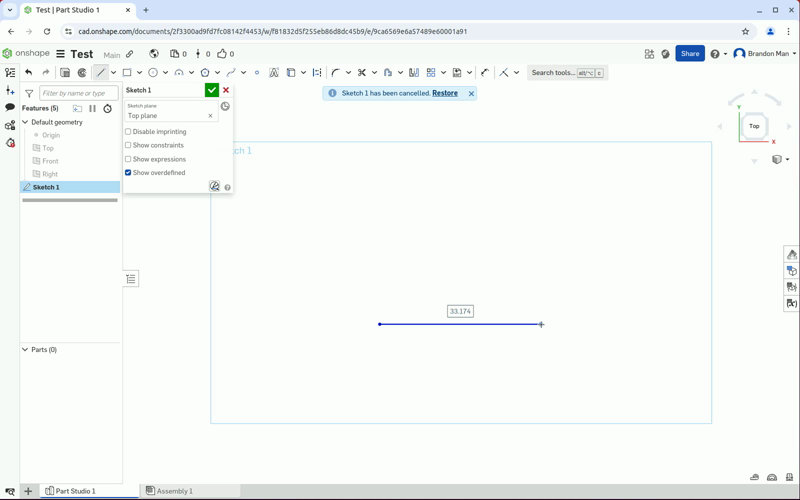
key_down(shift)
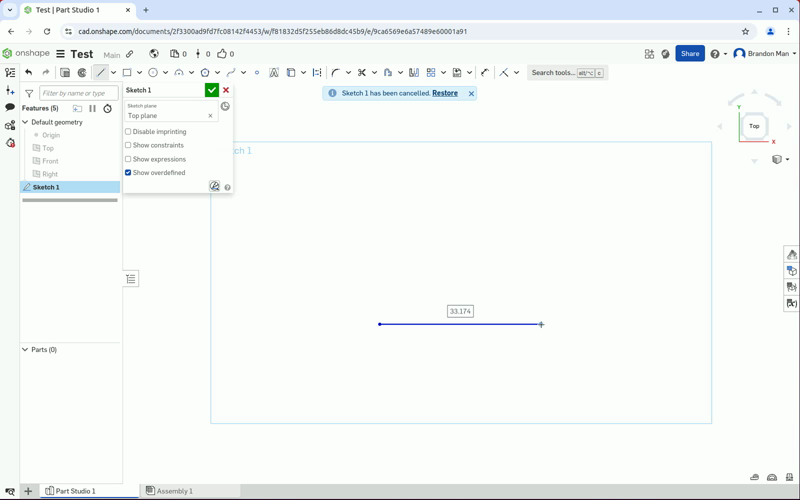
mouse_move(541, 242)
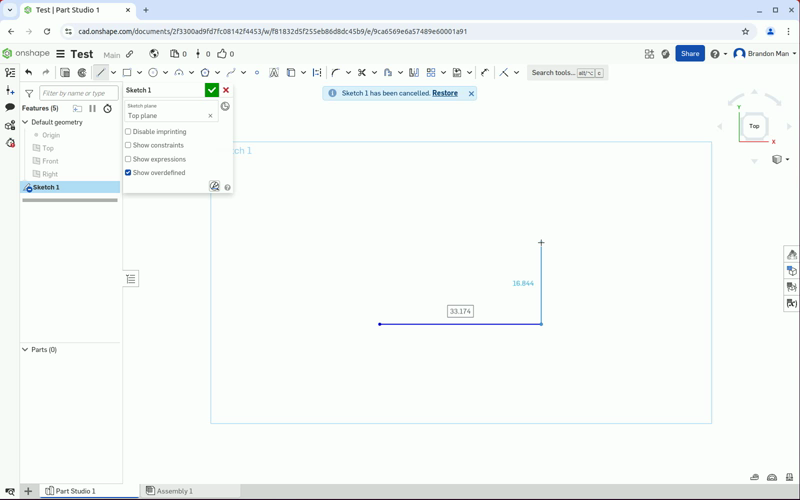
click(541, 242)
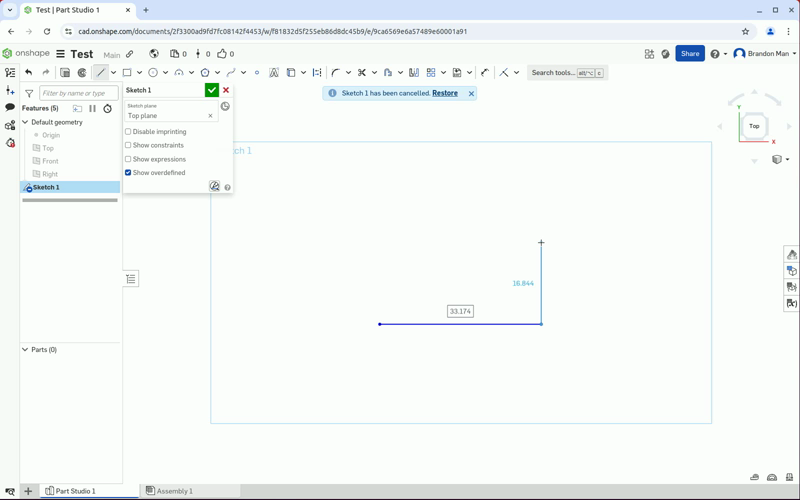
key_up(shift)
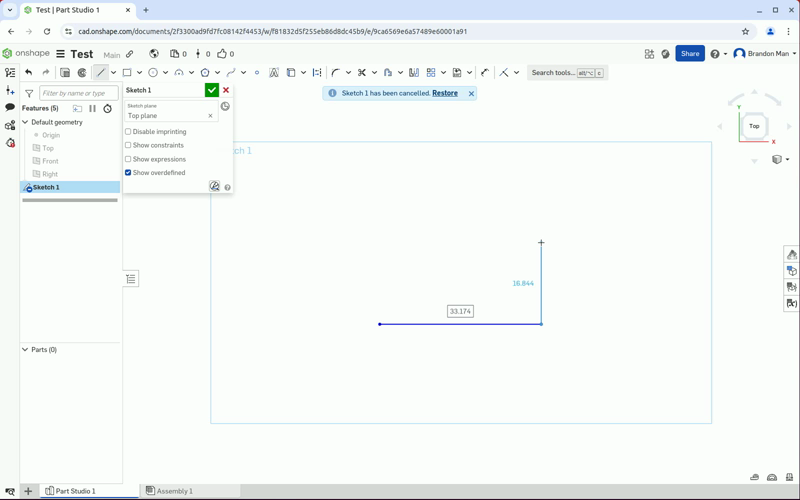
key_down(shift)
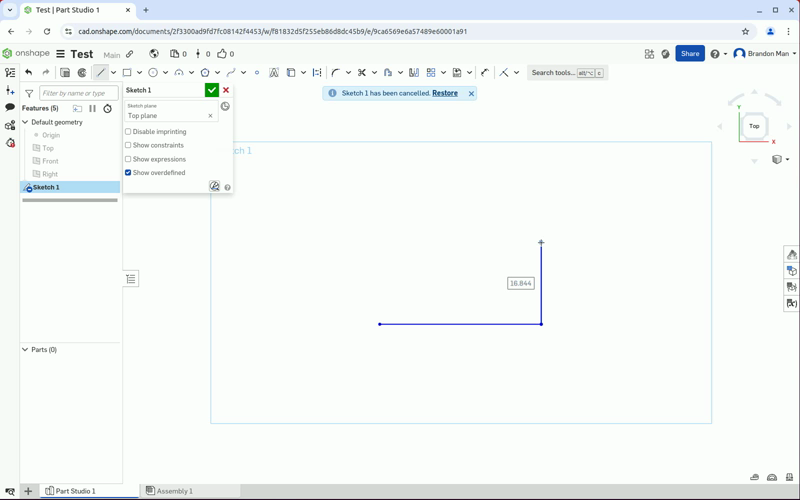
mouse_move(379, 242)
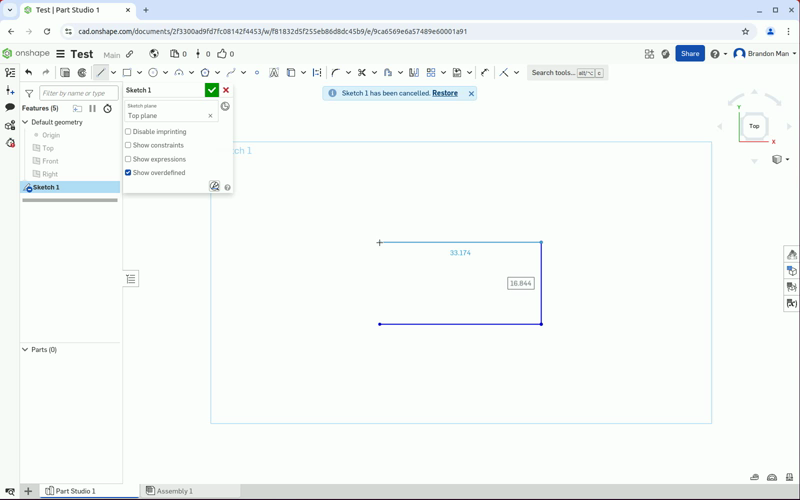
click(379, 242)
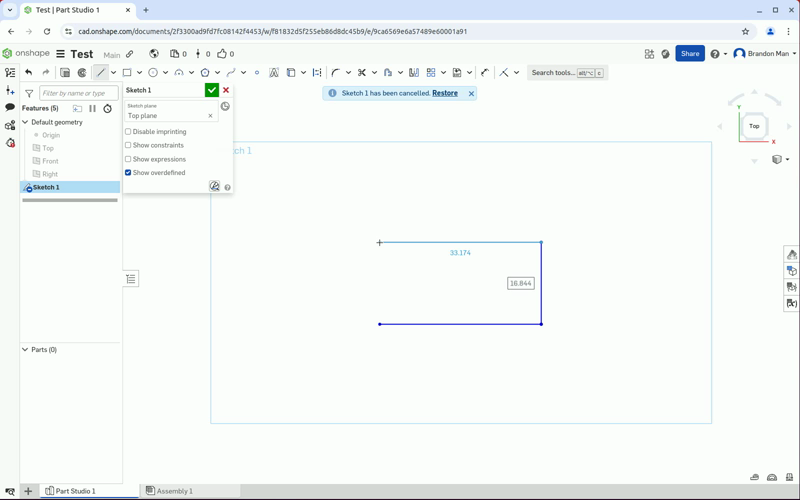
key_up(shift)
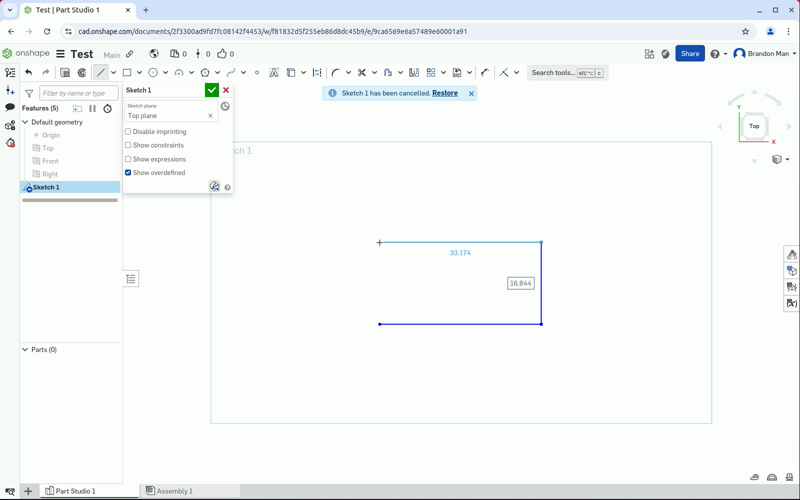
key_down(shift)
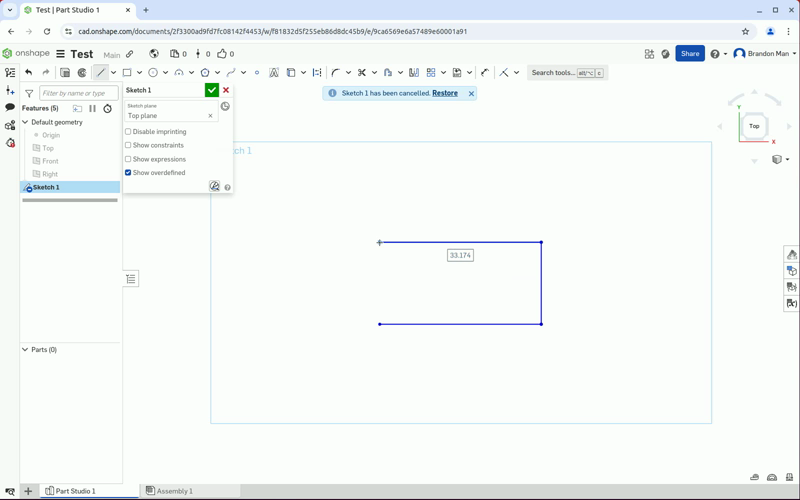
mouse_move(379, 324)
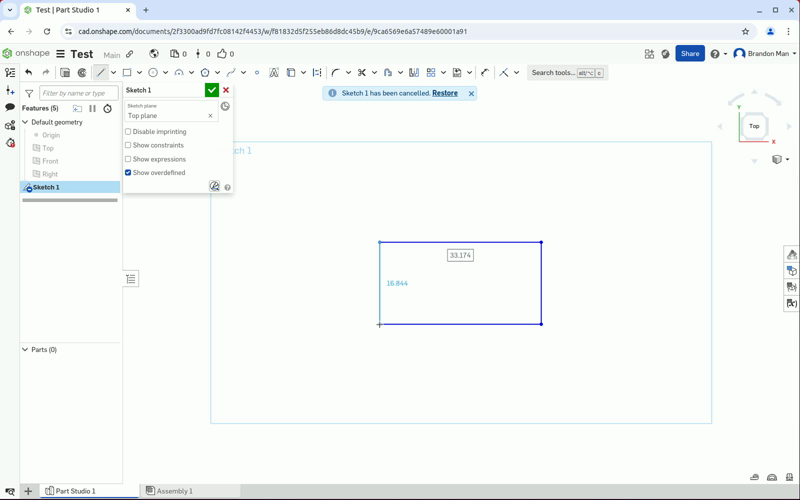
key_up(shift)
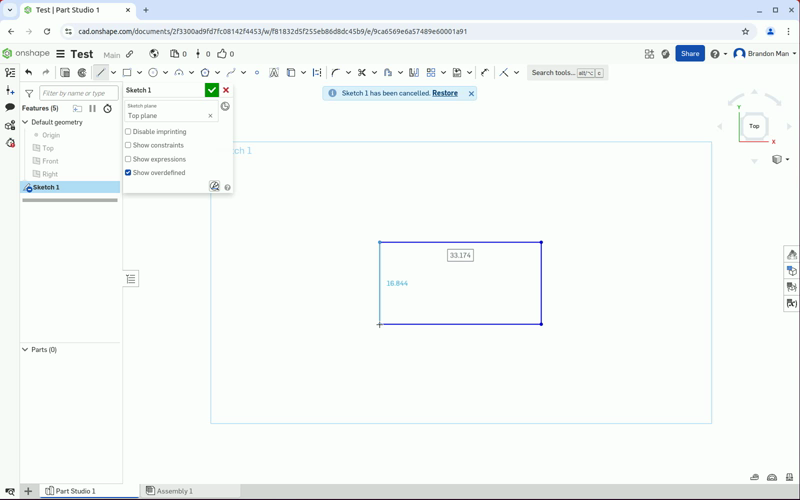
click(379, 324)
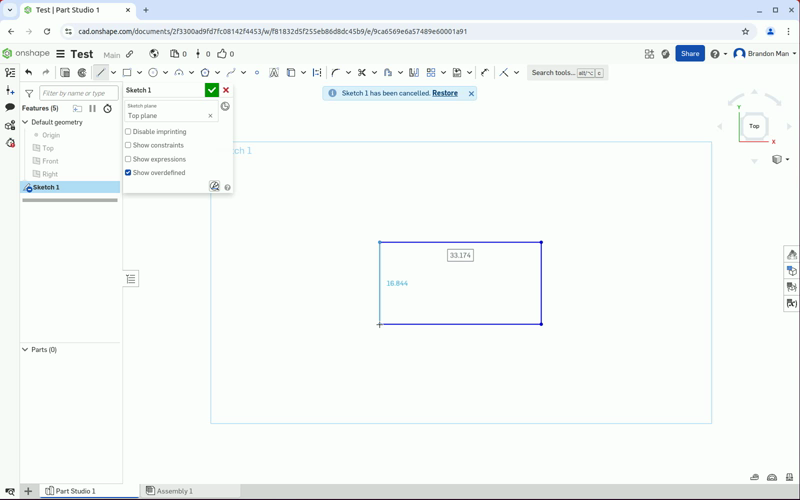
key(esc)
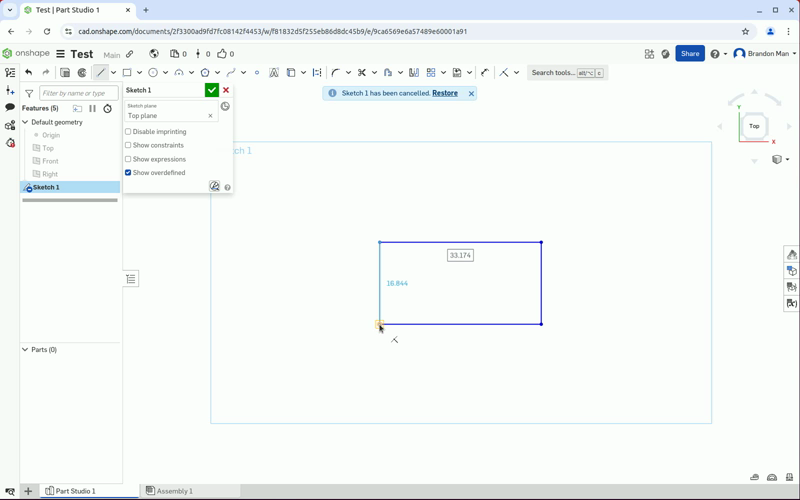
mouse_move(421, 307)
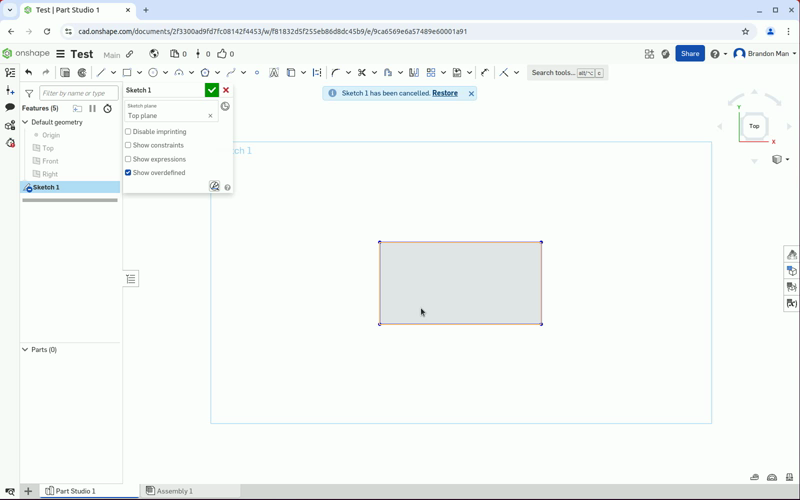
click(421, 307)
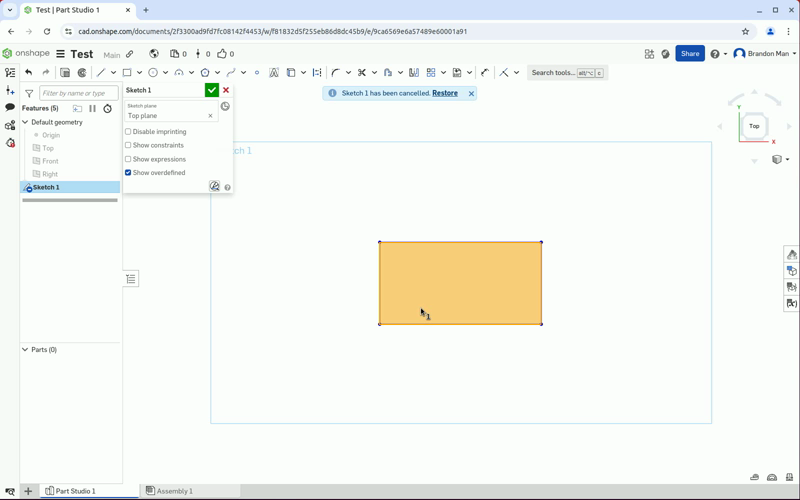
mouse_move(73, 352)
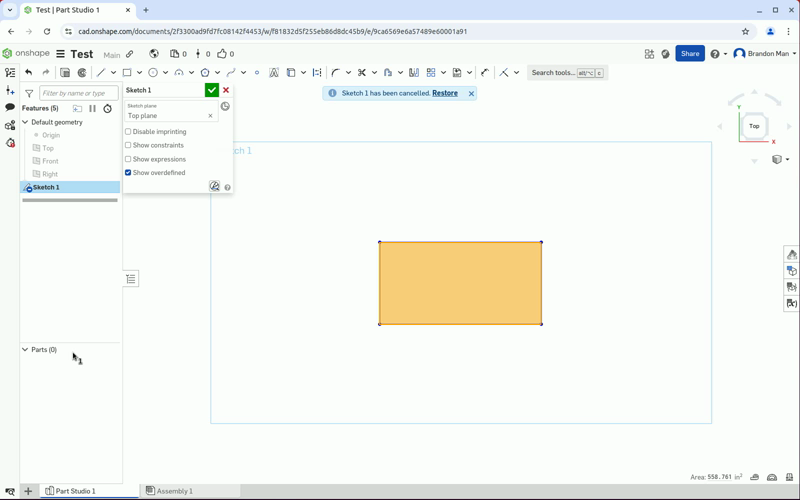
key(shift+y)
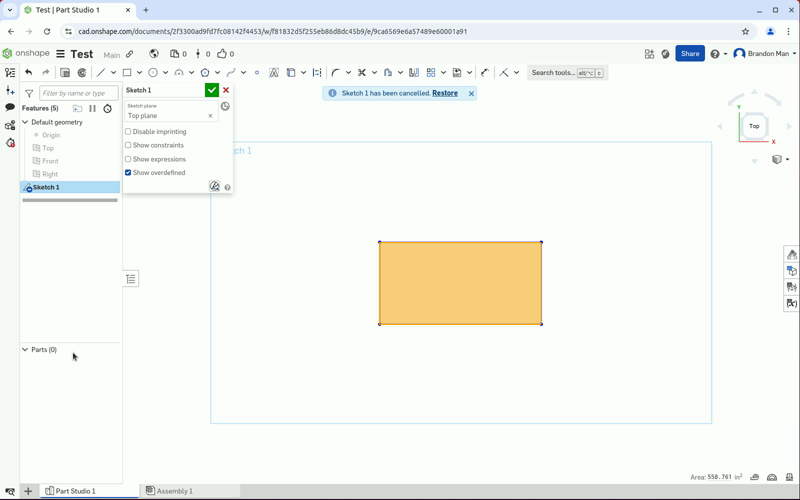
key(shift+e)
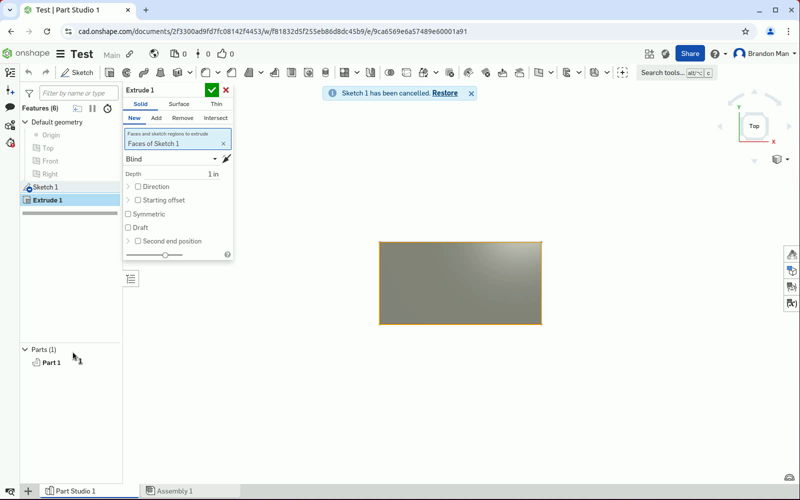
mouse_move(143, 106)
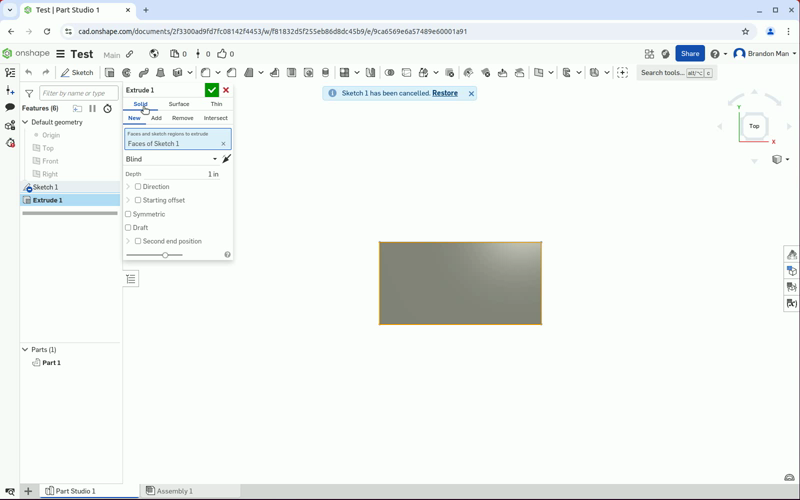
click(143, 106)
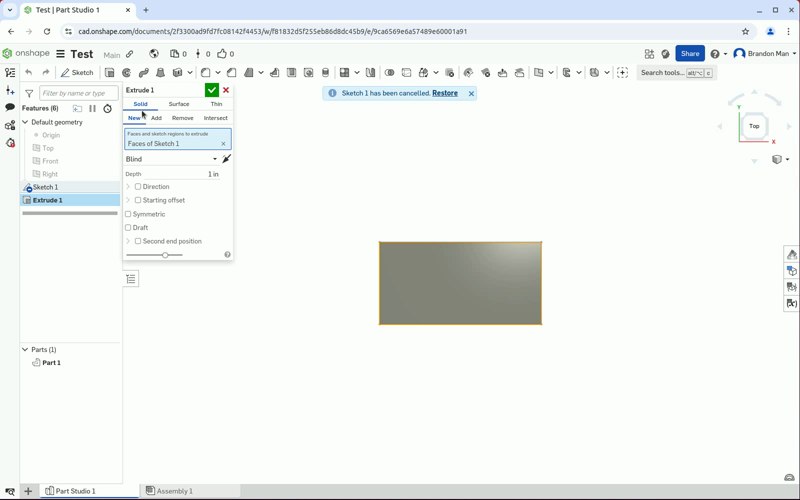
mouse_move(137, 120)
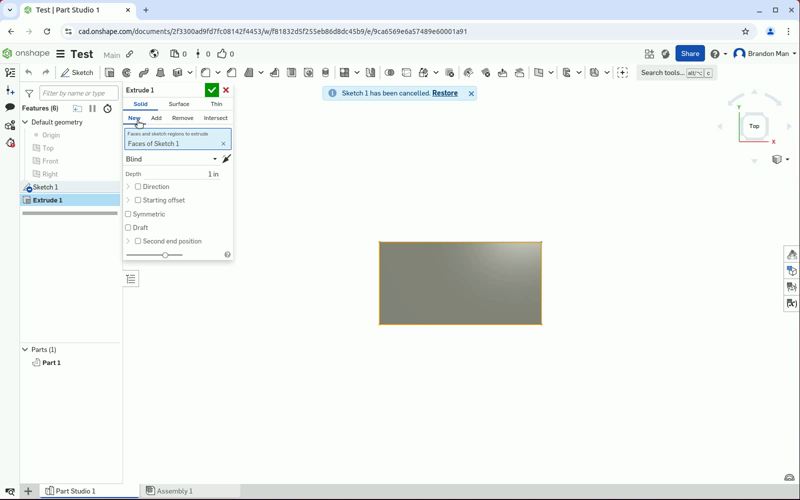
click(137, 120)
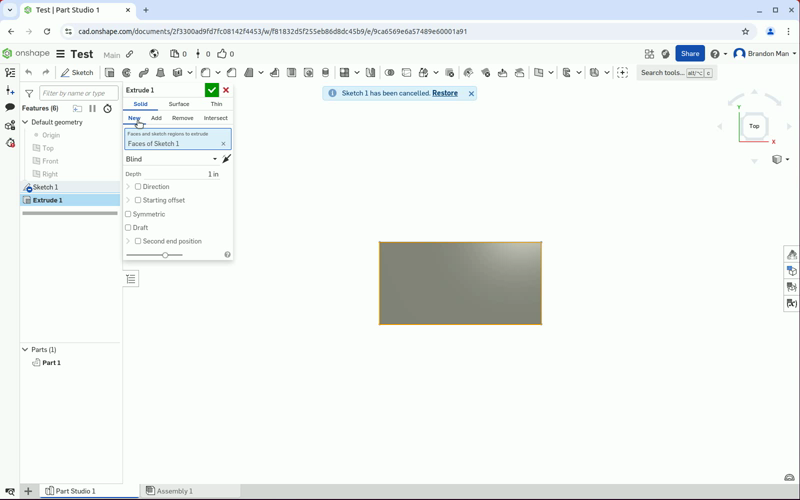
key(tab, 4)
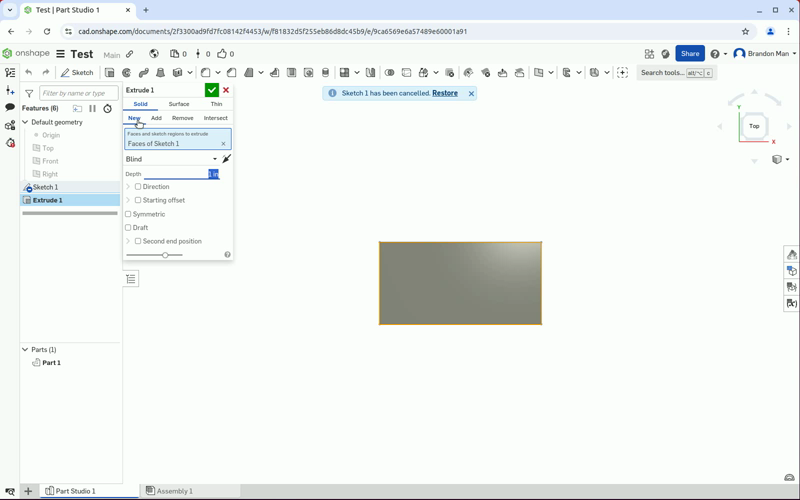
text(-22.627)
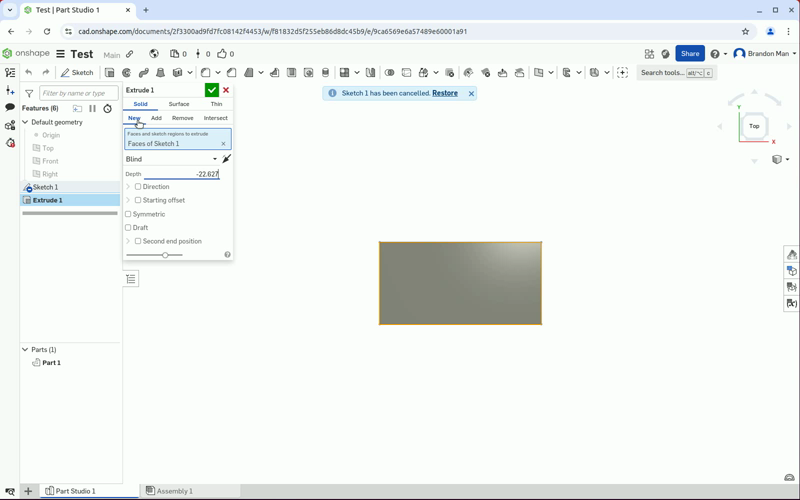
key(tab, 3)
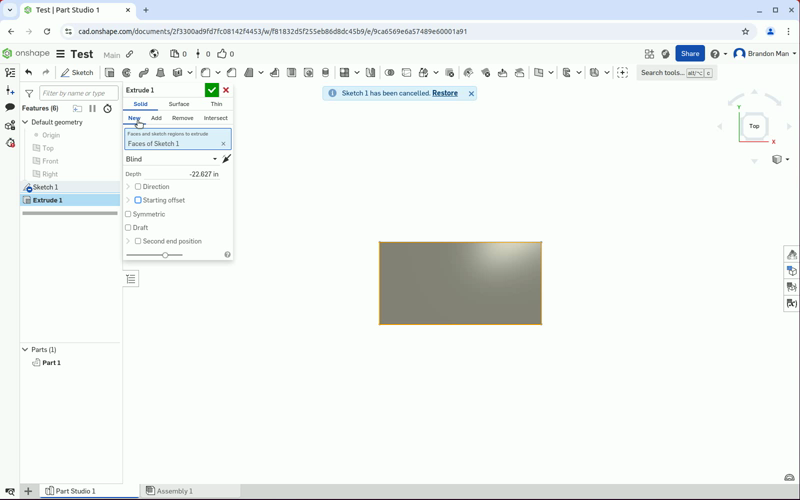
key(tab, 2)
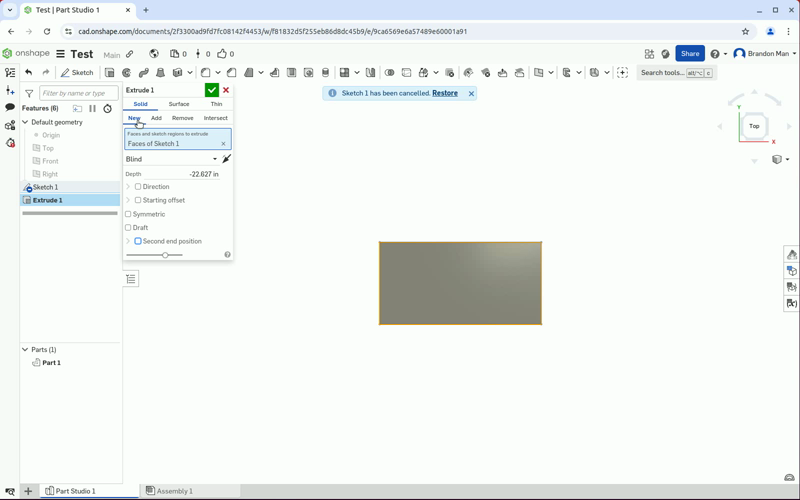
key(space)
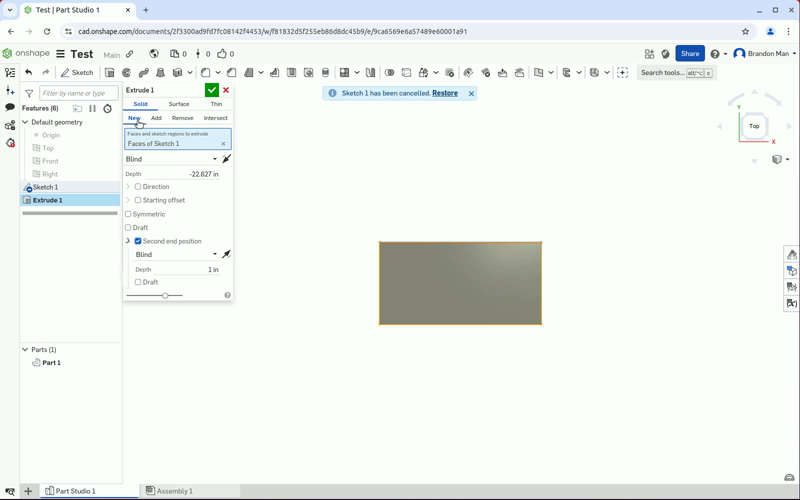
key(tab, 3)
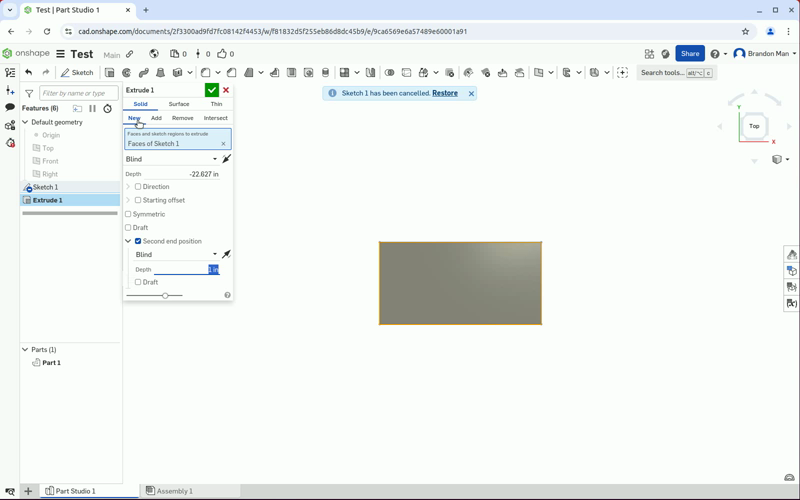
text(9.628)
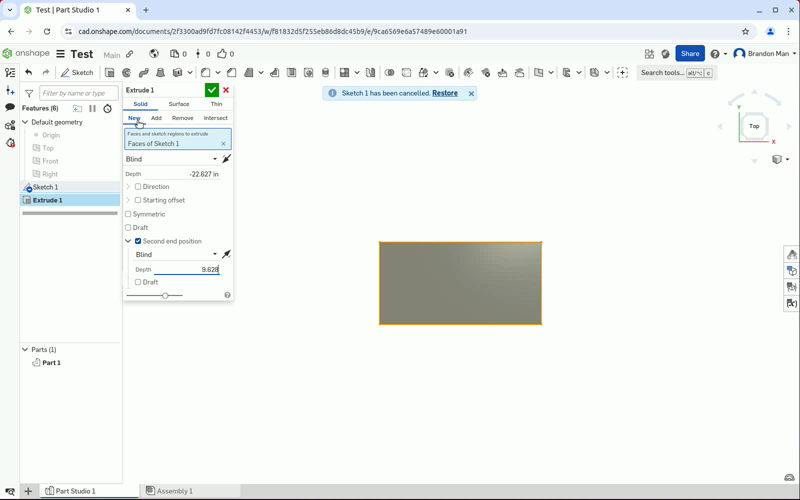
key(enter)
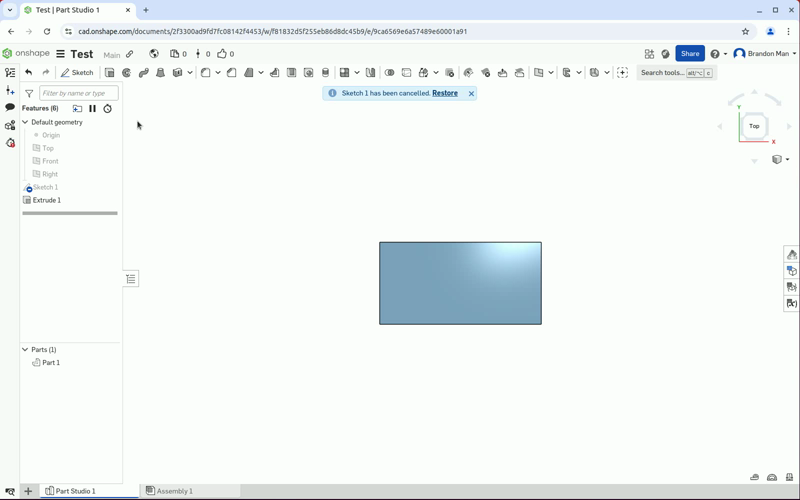
key(shift+h)
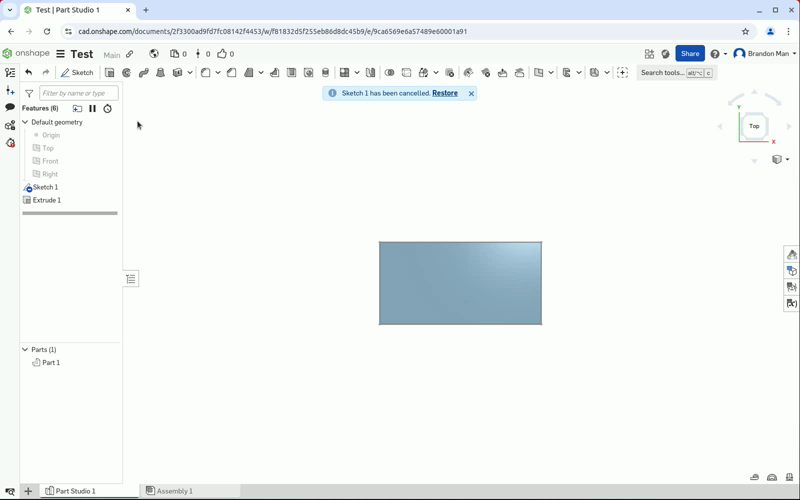
key(shift+h)
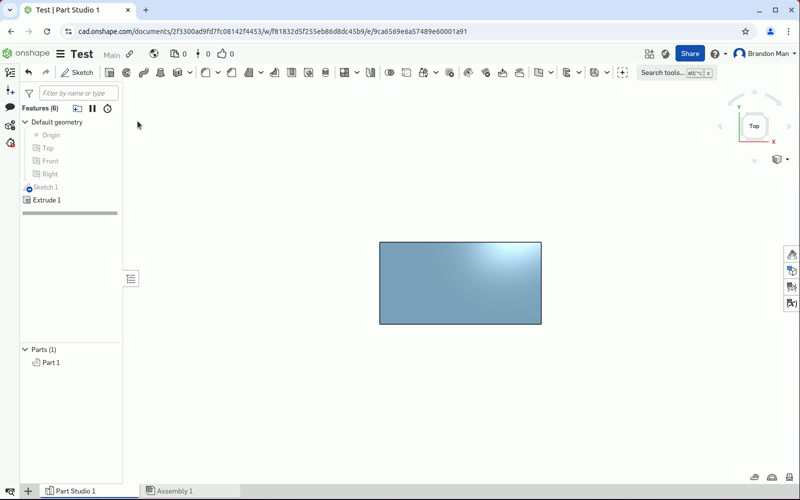
mouse_move(73, 189)
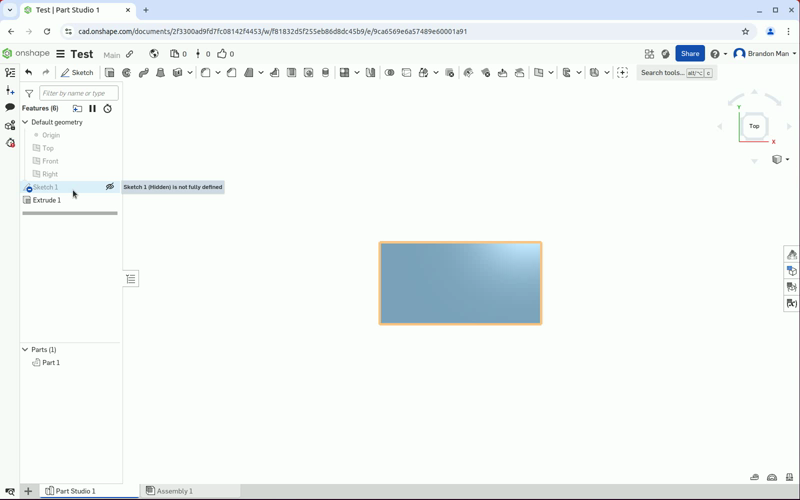
click(73, 189)
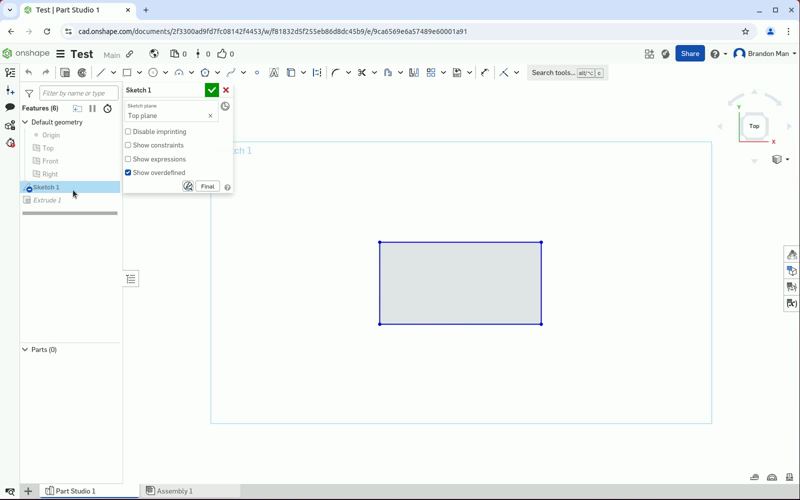
mouse_move(229, 92)
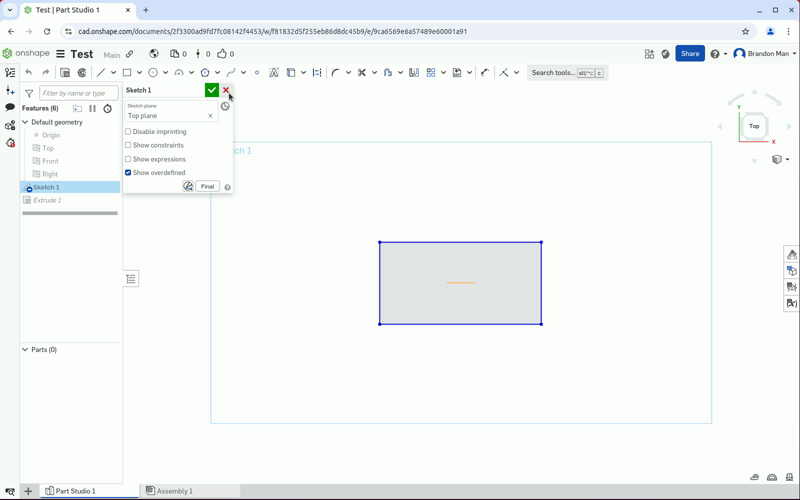
click(229, 92)
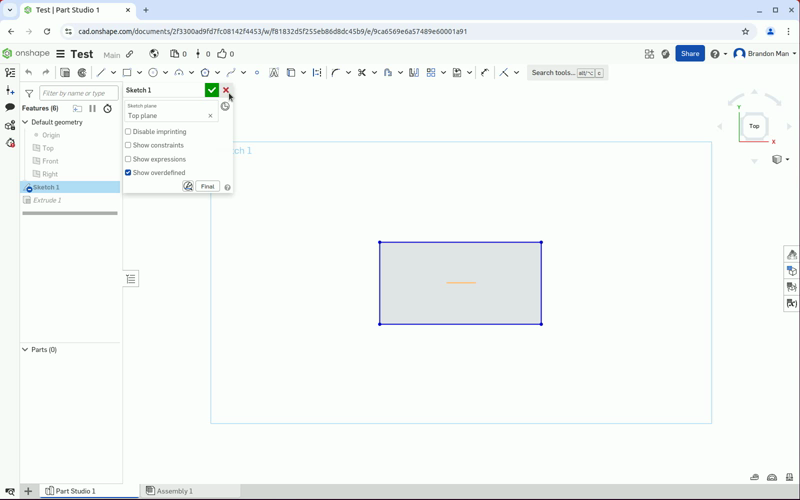
key(shift+s)
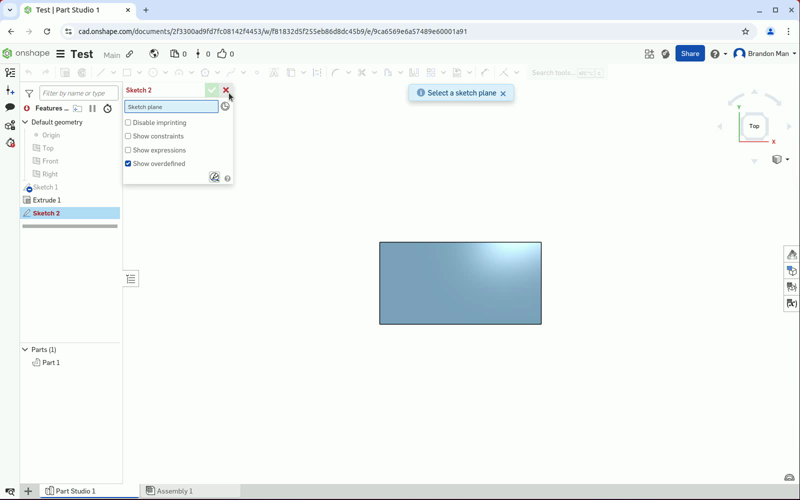
mouse_move(73, 150)
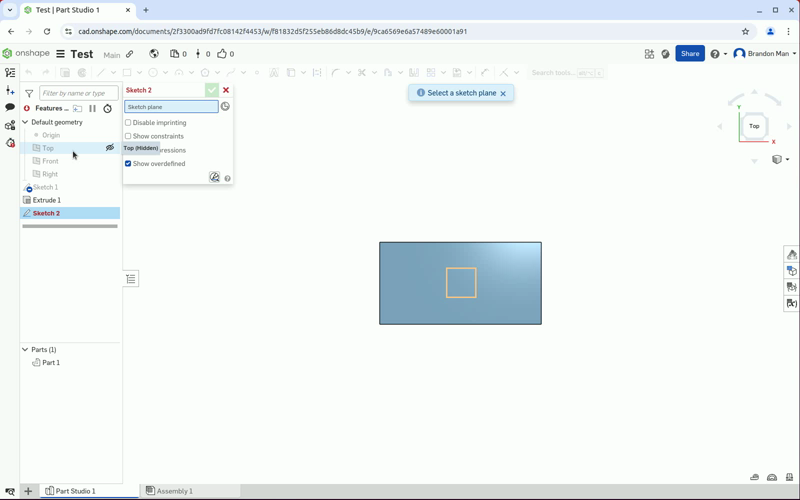
click(73, 150)
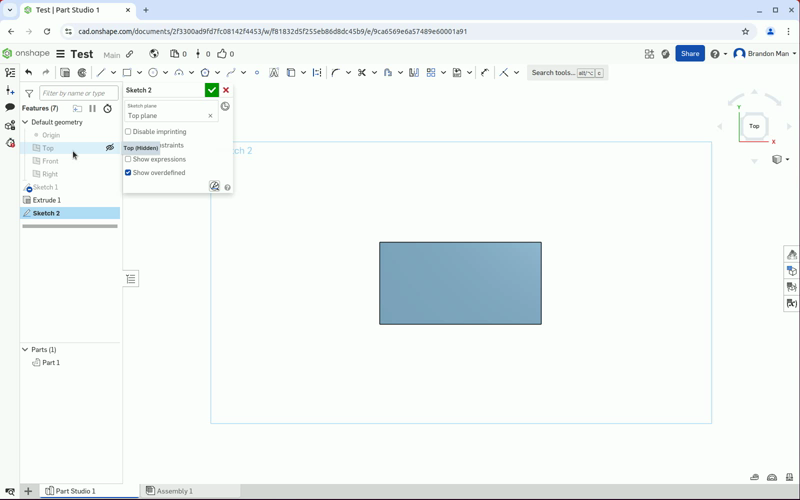
mouse_move(73, 352)
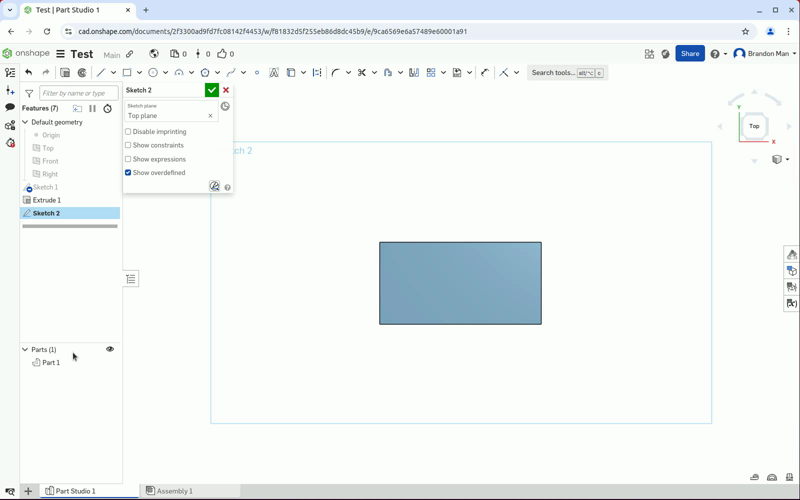
key(y)
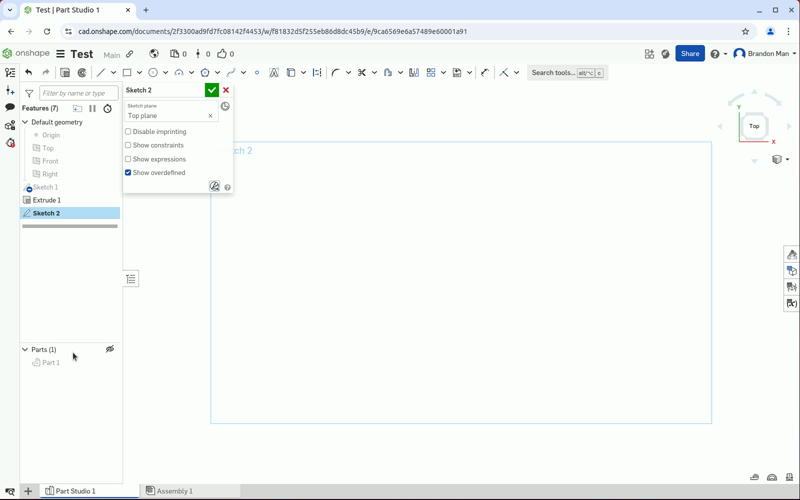
key(a)
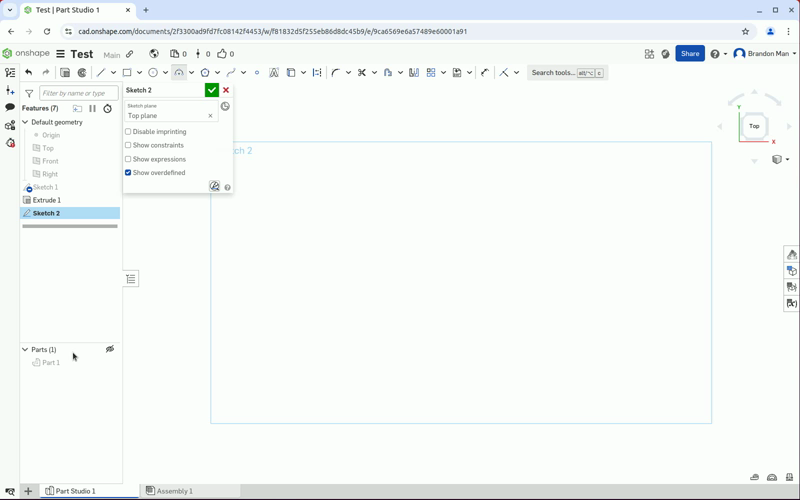
key_down(shift)
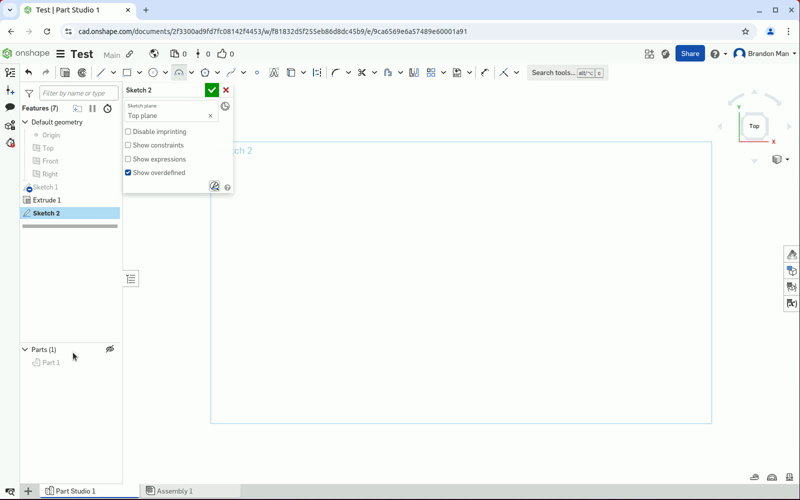
mouse_move(348, 315)
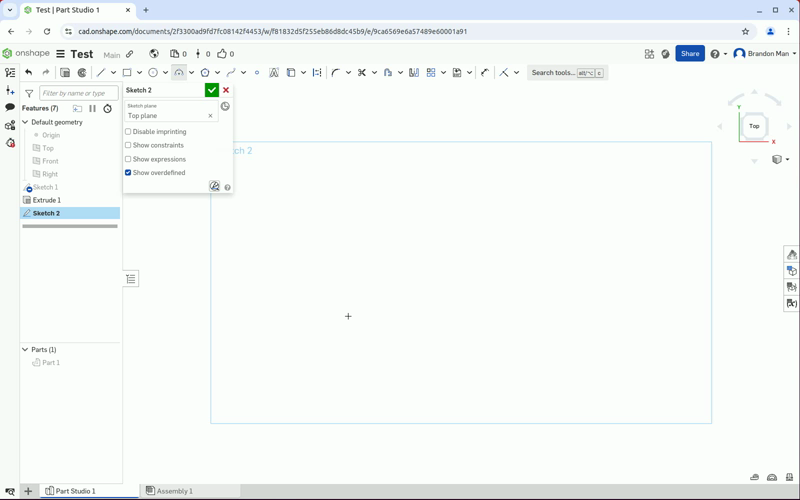
click(348, 315)
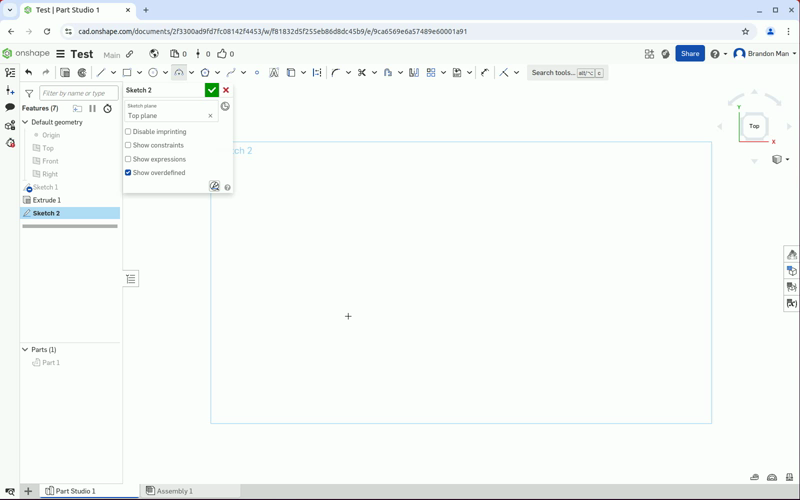
key_up(shift)
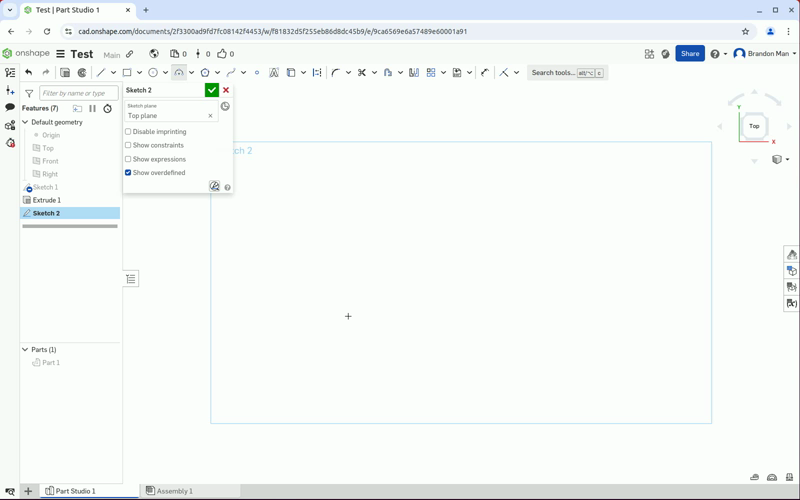
key_down(shift)
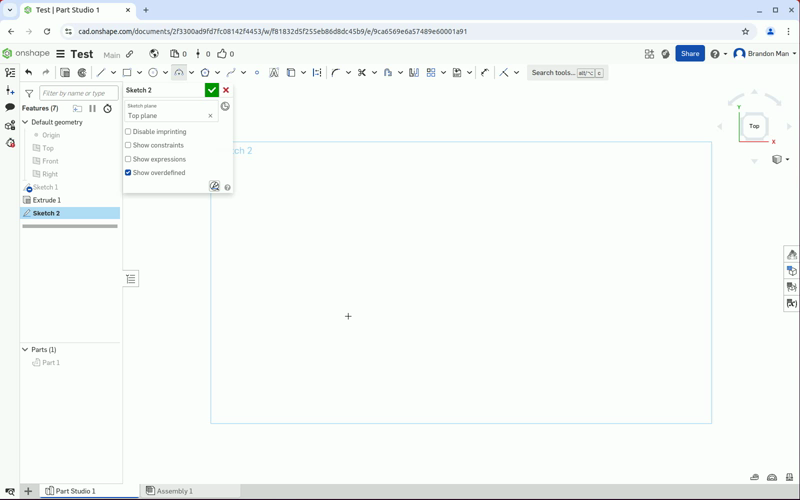
mouse_move(355, 322)
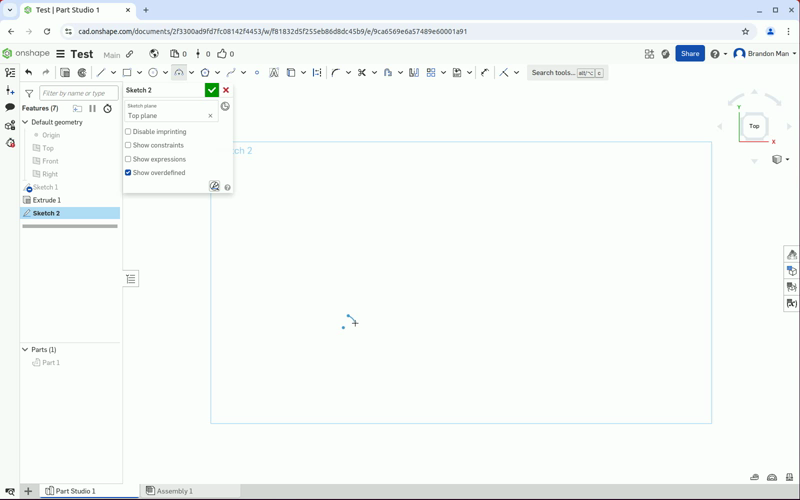
click(355, 322)
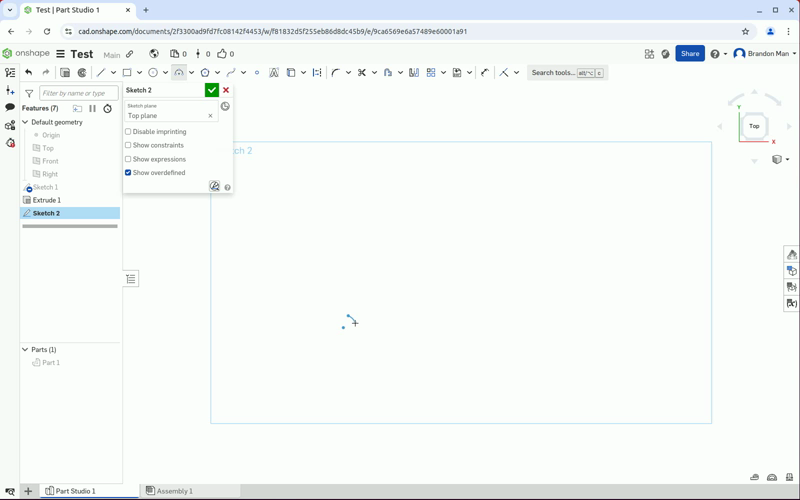
mouse_move(350, 320)
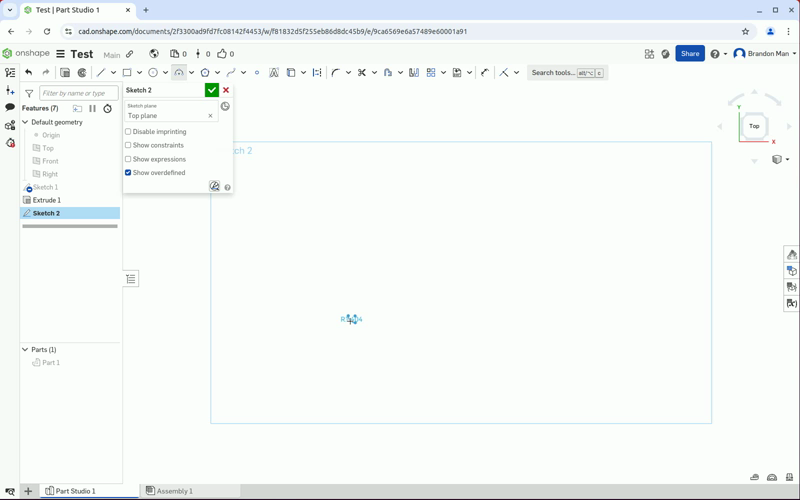
click(350, 320)
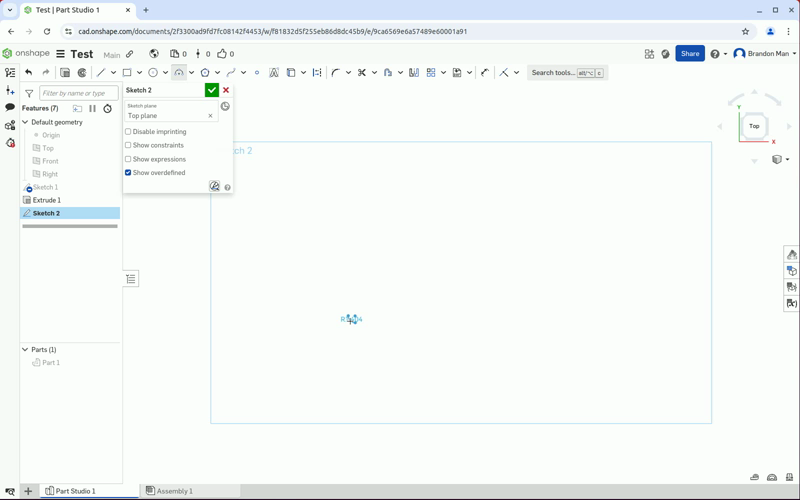
key_up(shift)
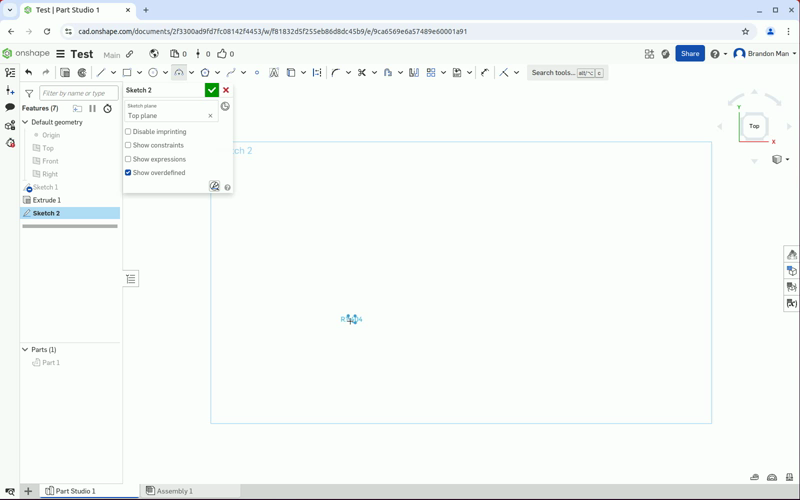
key(esc)
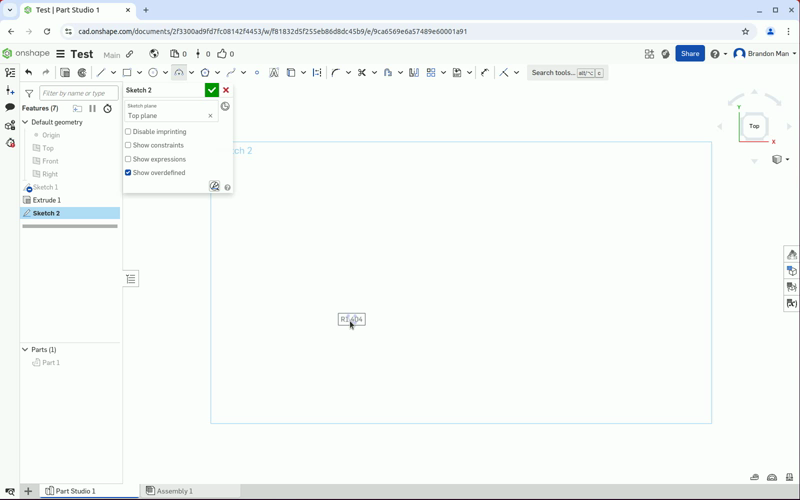
key(l)
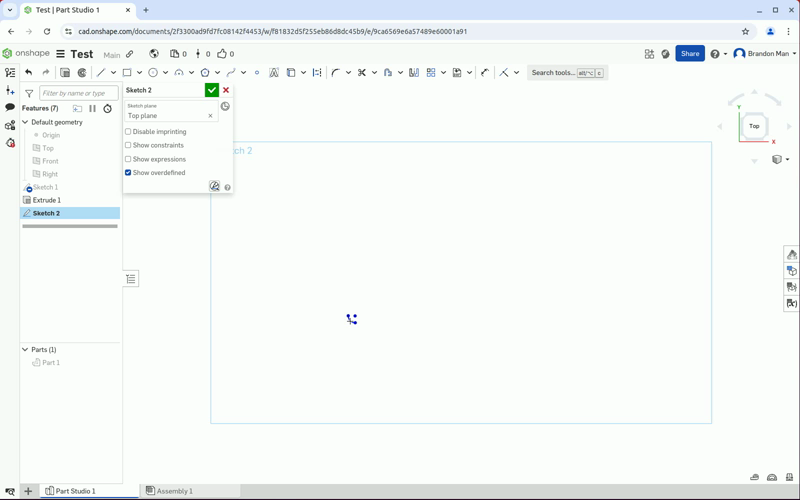
mouse_move(355, 322)
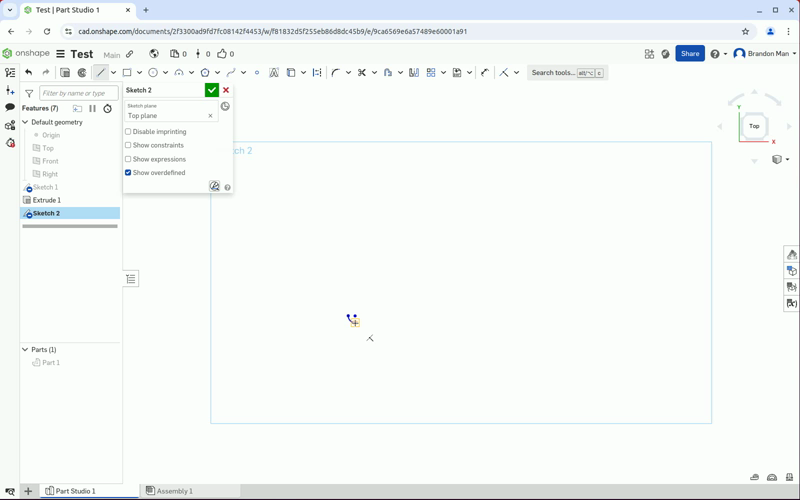
click(355, 322)
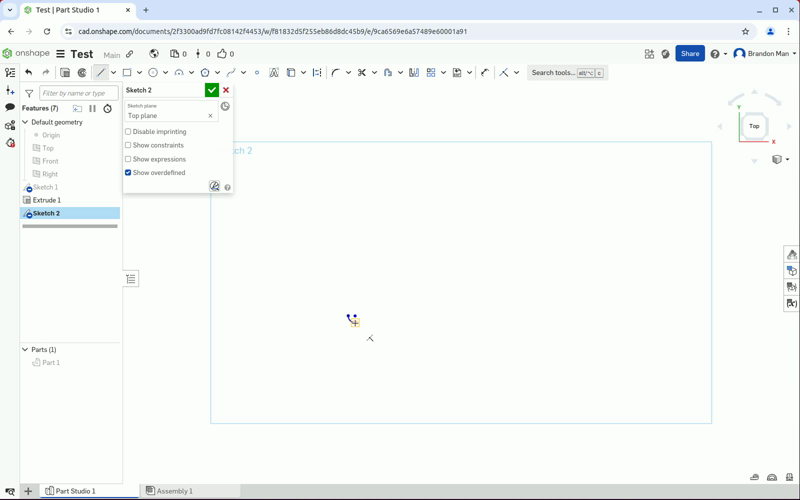
key_down(shift)
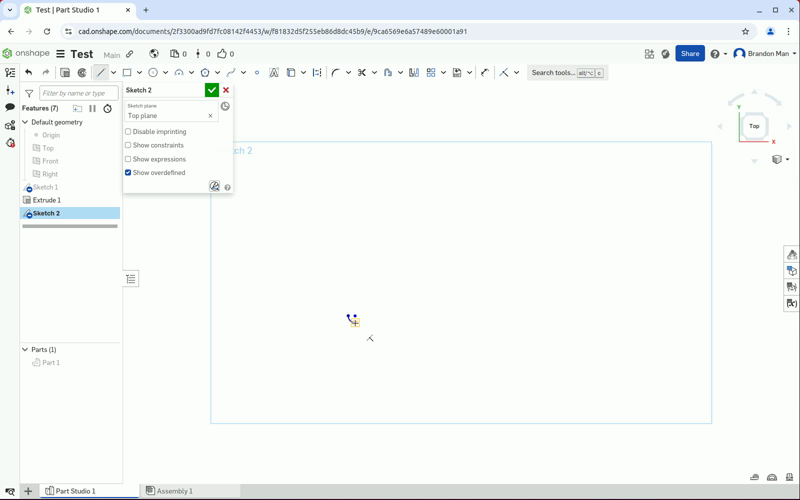
mouse_move(564, 322)
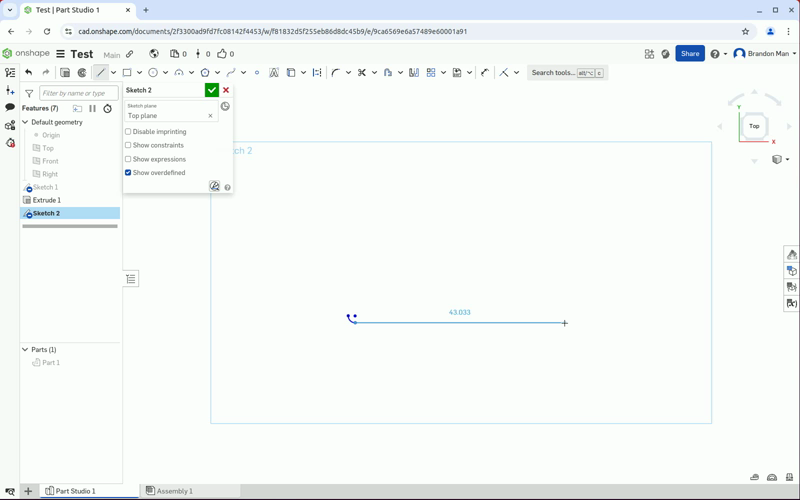
click(564, 322)
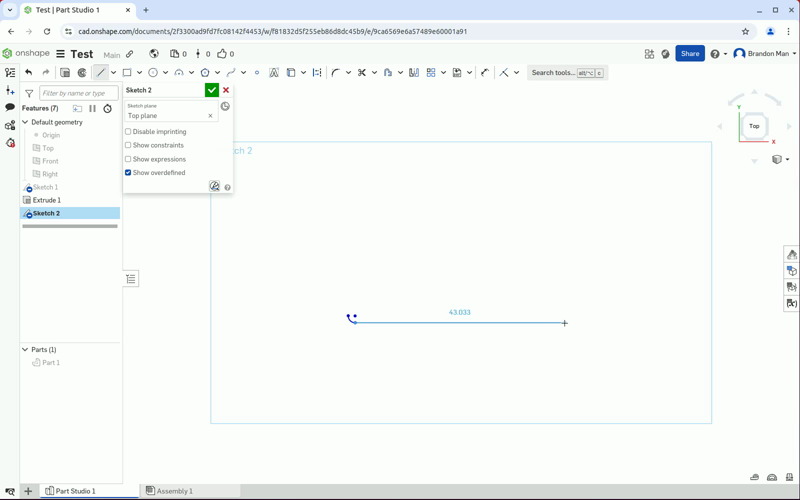
key_up(shift)
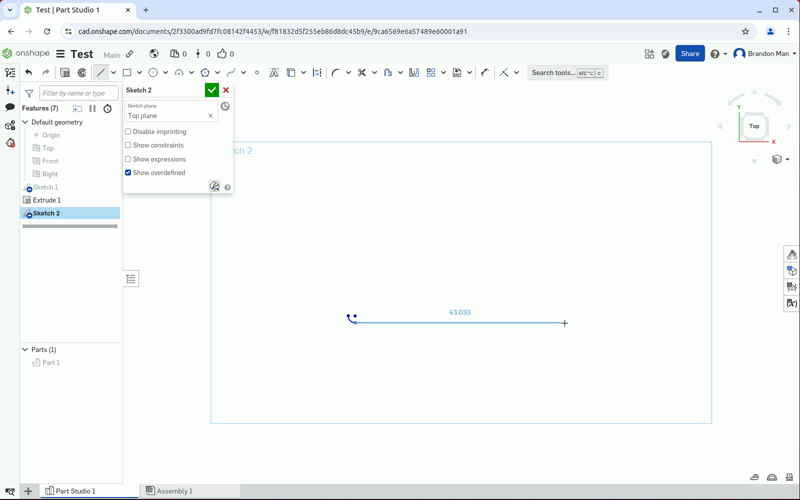
key(esc)
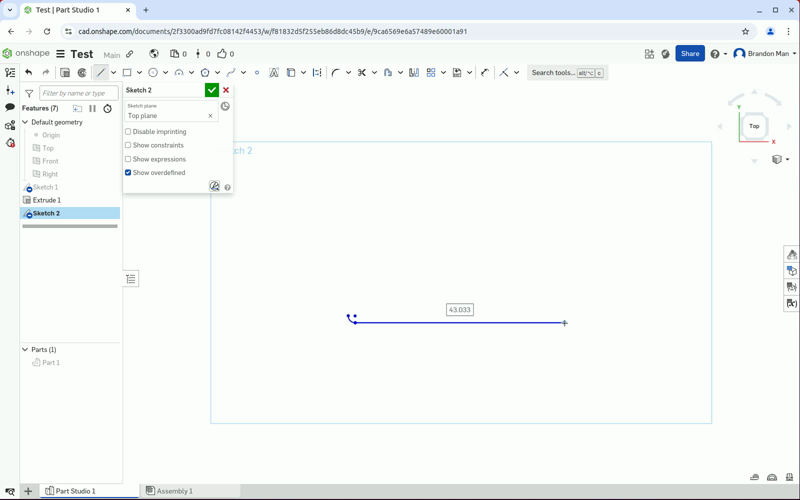
key(a)
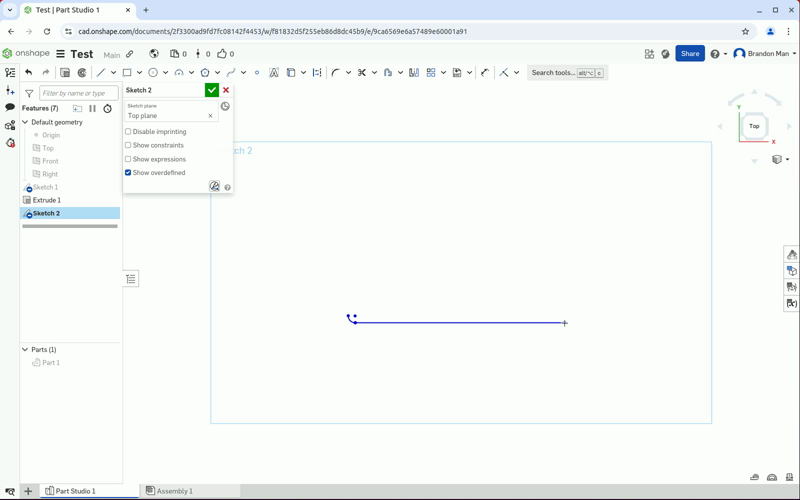
mouse_move(564, 322)
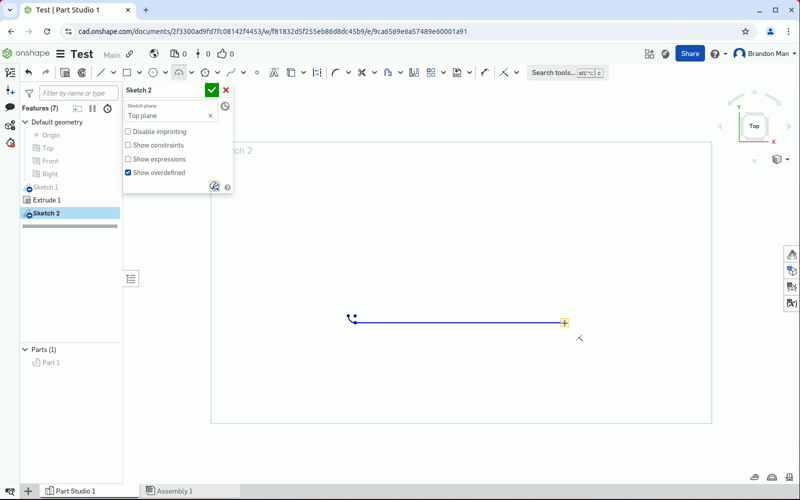
click(564, 322)
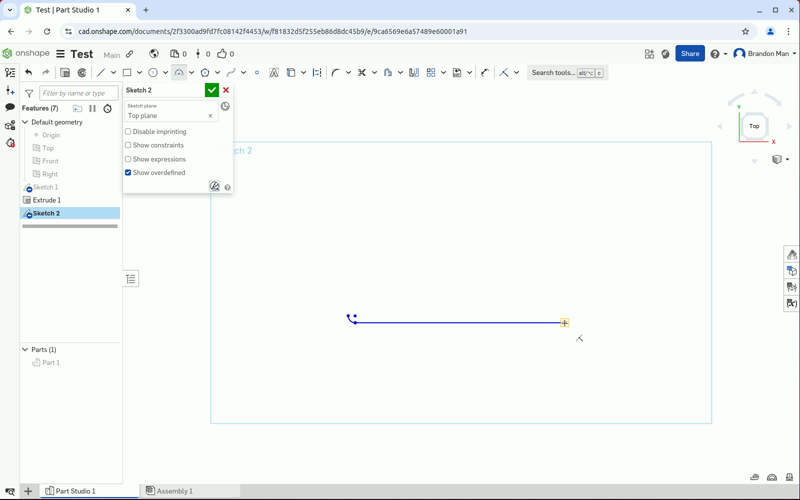
key_down(shift)
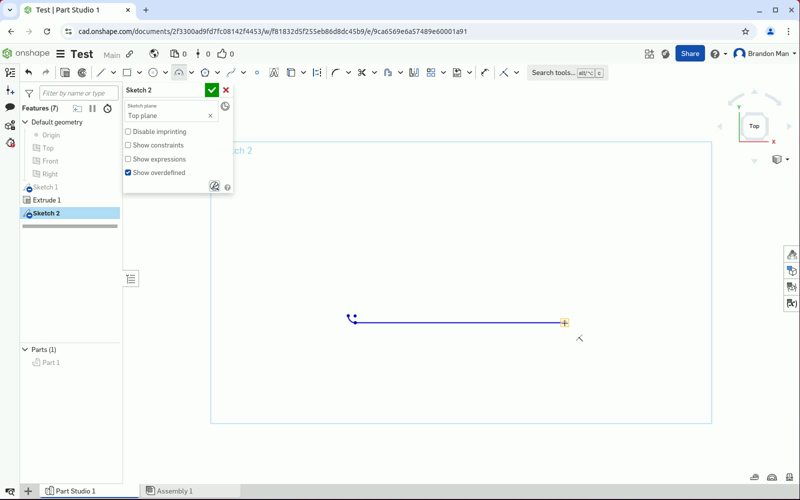
mouse_move(572, 315)
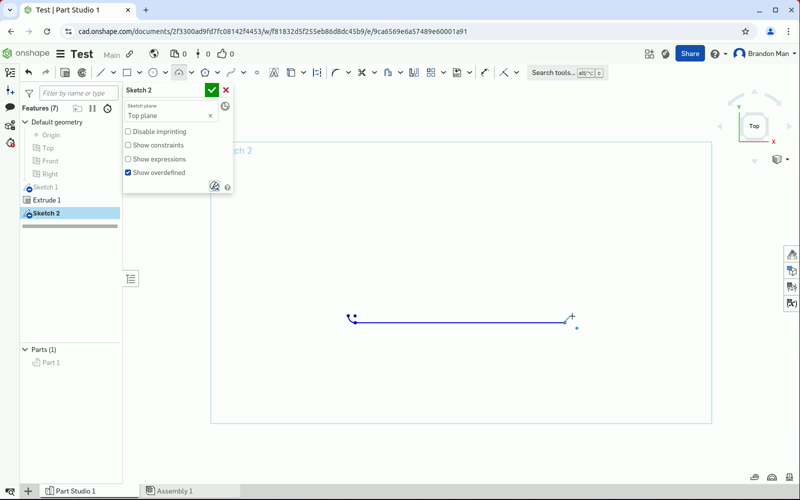
click(572, 315)
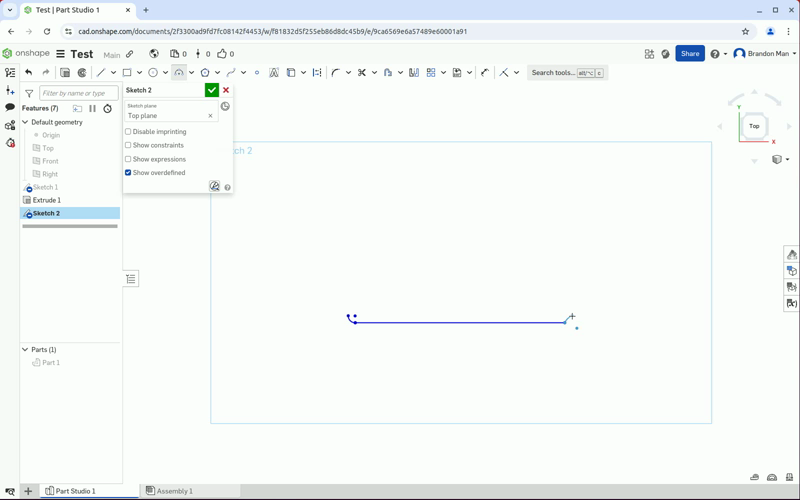
mouse_move(570, 320)
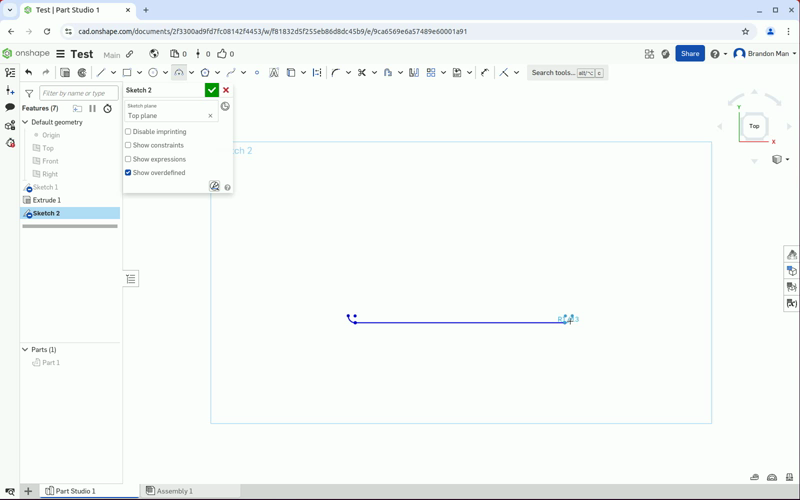
click(570, 320)
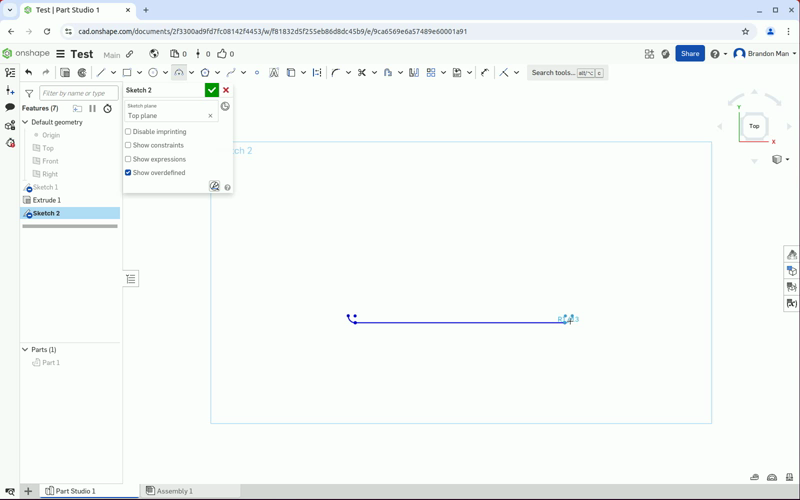
key_up(shift)
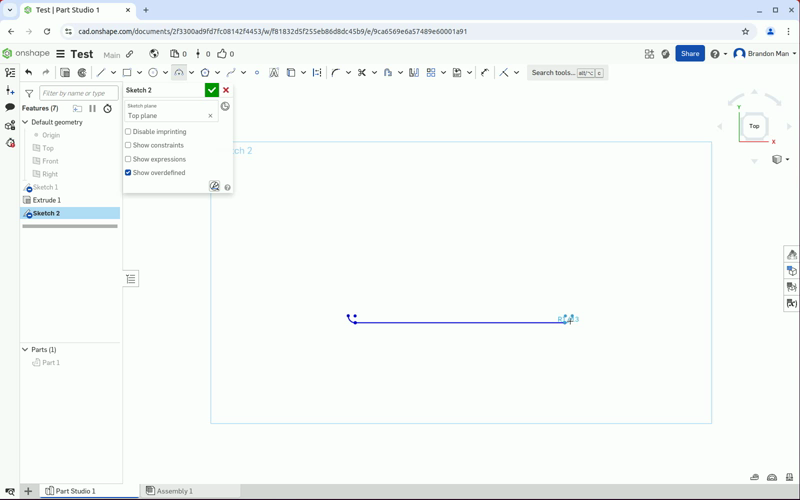
key(esc)
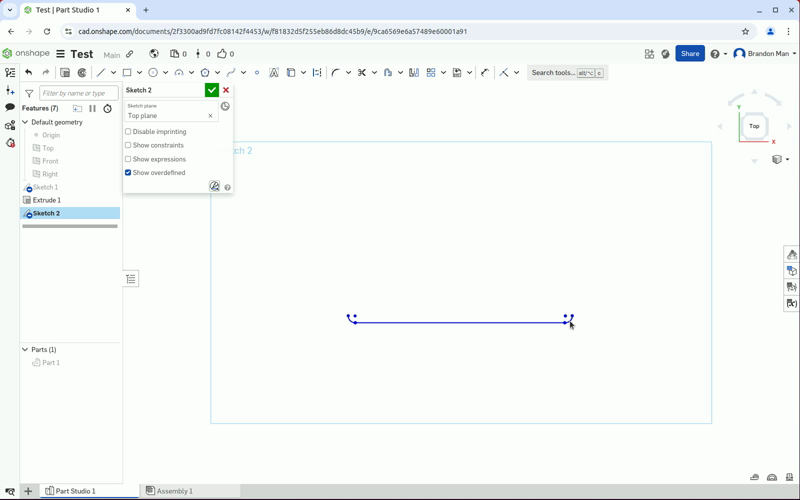
key(l)
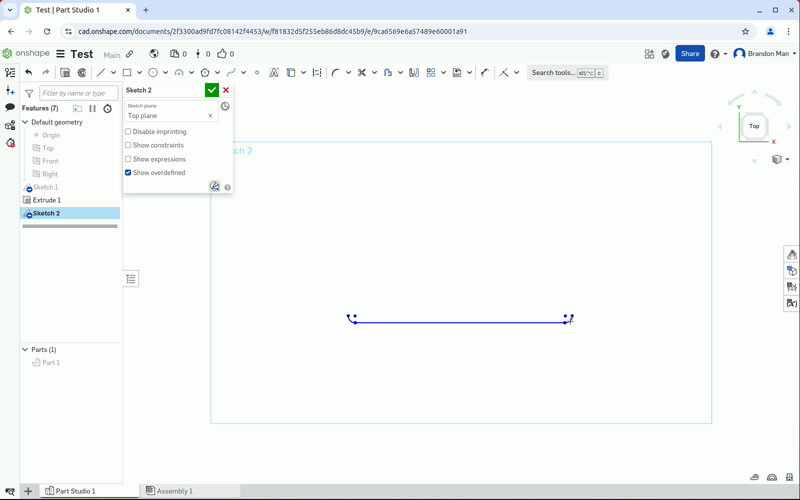
mouse_move(572, 315)
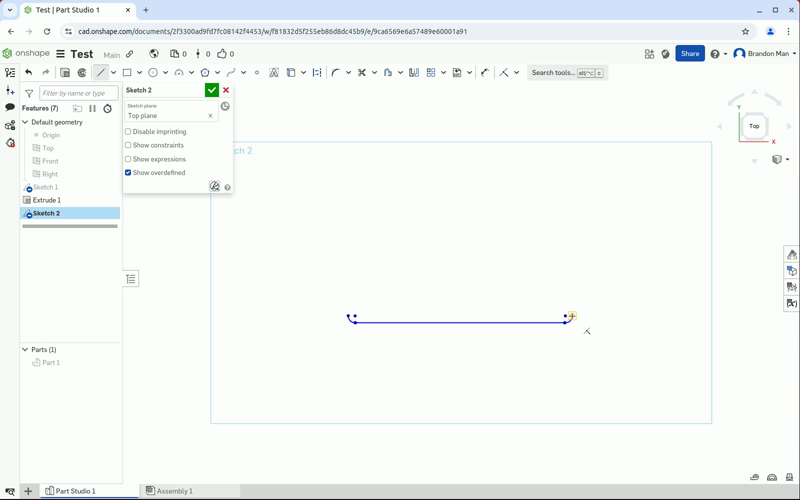
click(572, 315)
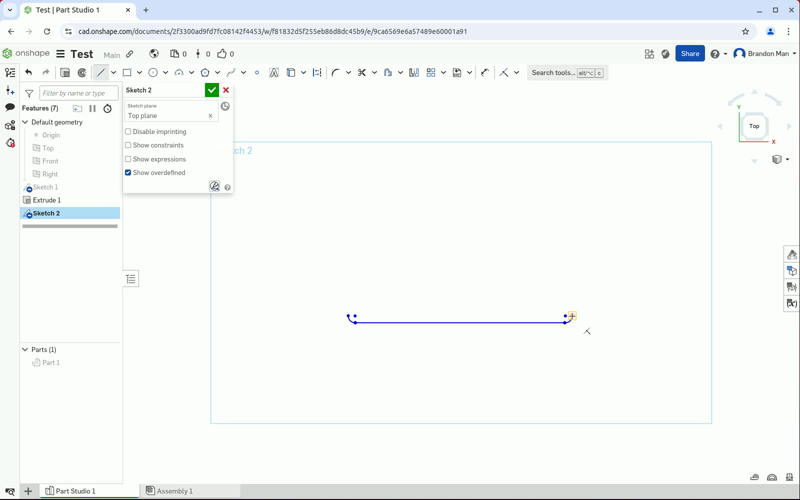
key_down(shift)
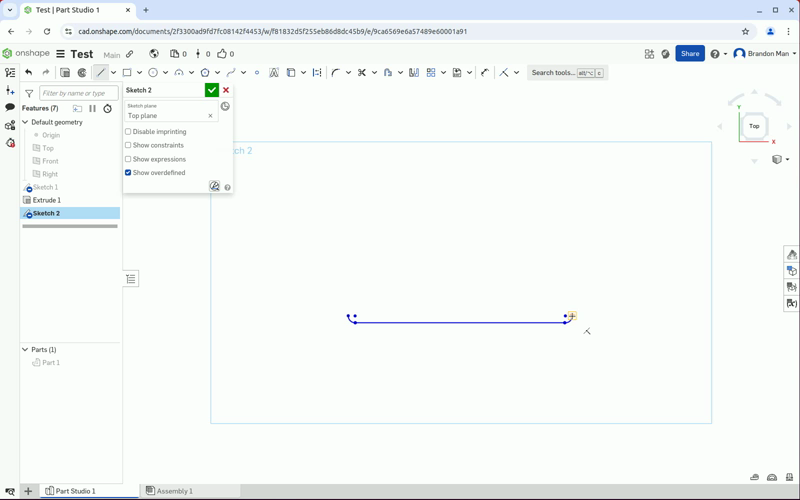
mouse_move(572, 249)
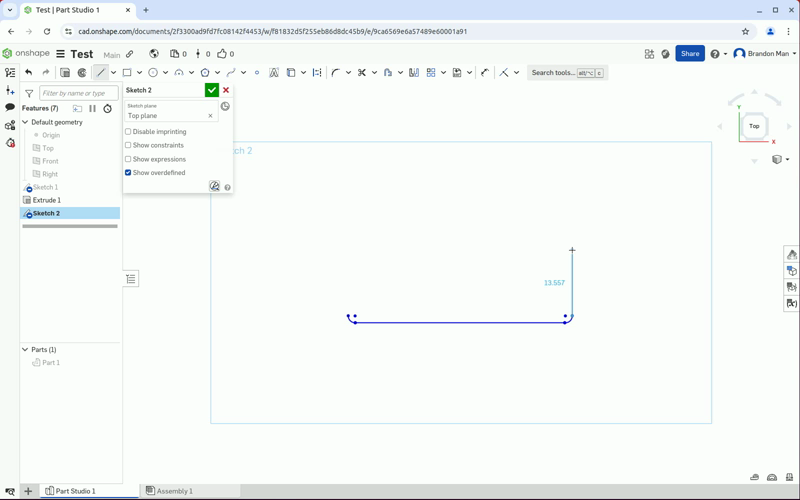
click(572, 249)
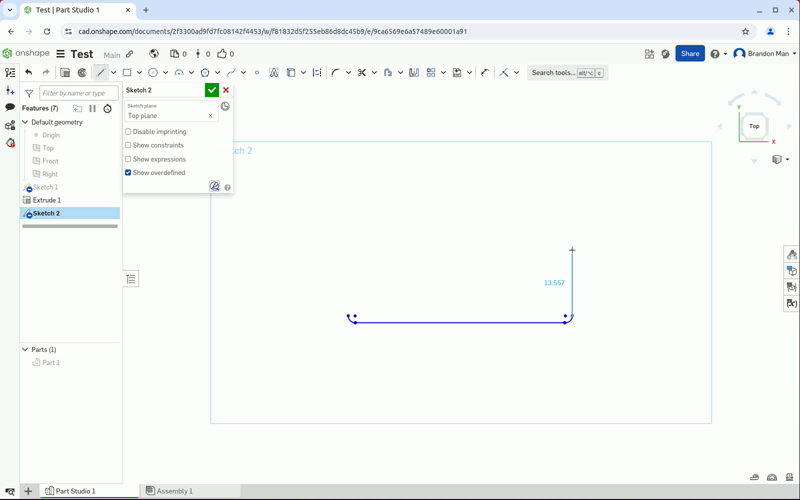
key_up(shift)
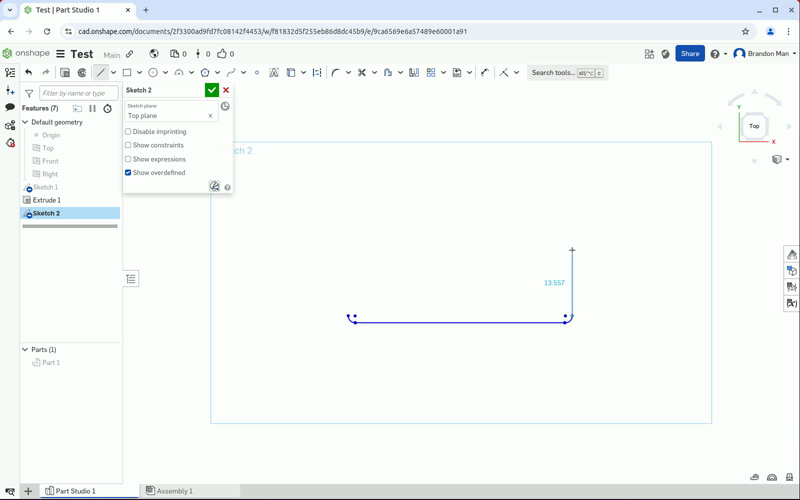
key(esc)
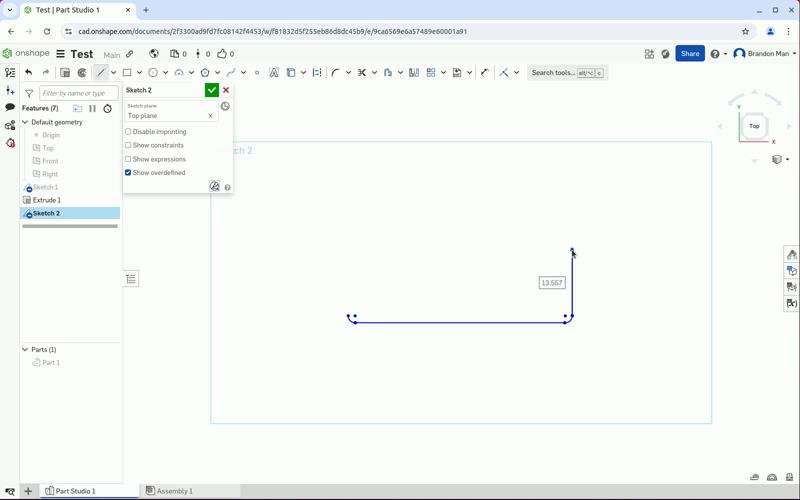
key(a)
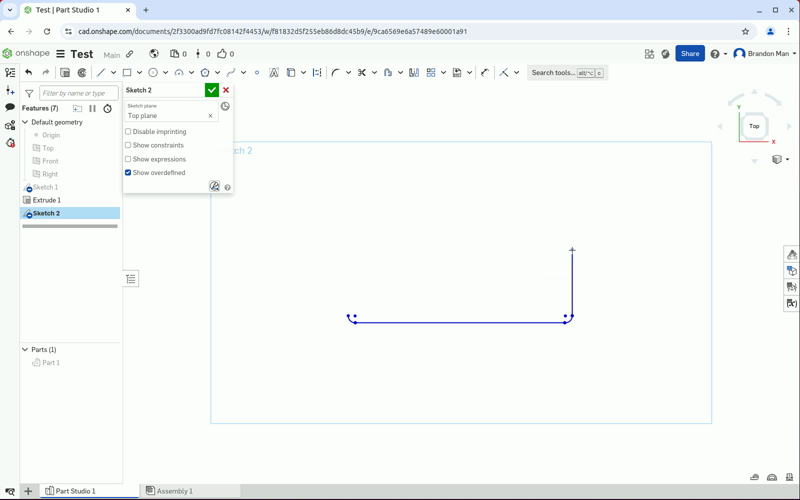
mouse_move(572, 249)
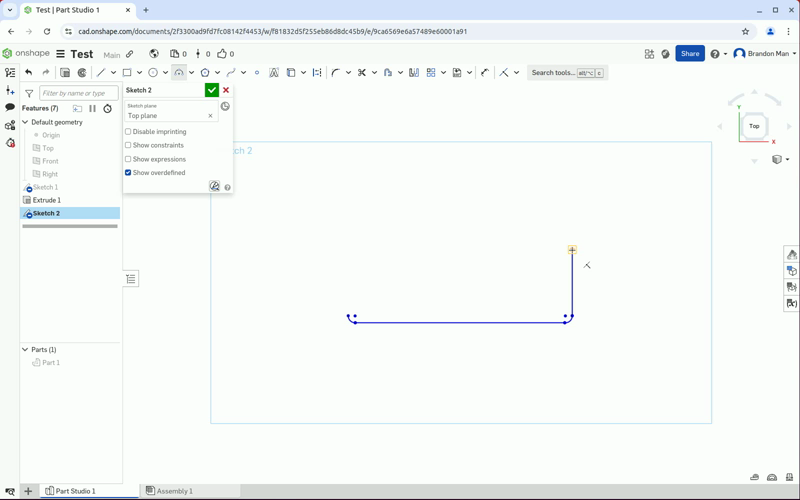
click(572, 249)
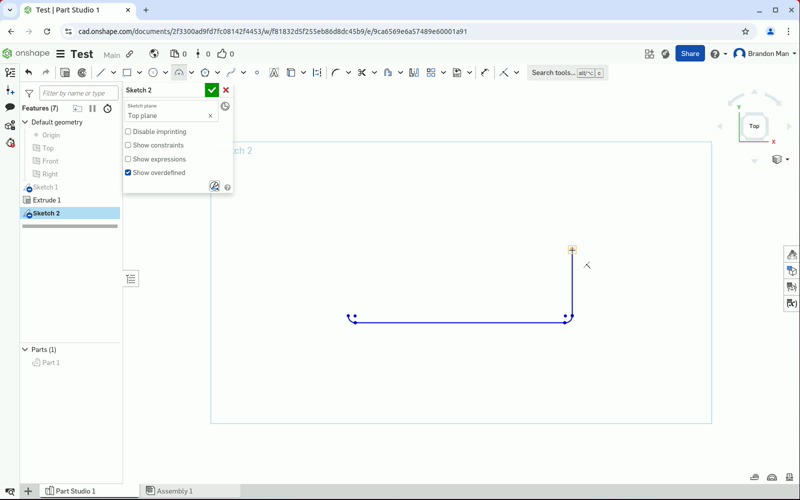
key_down(shift)
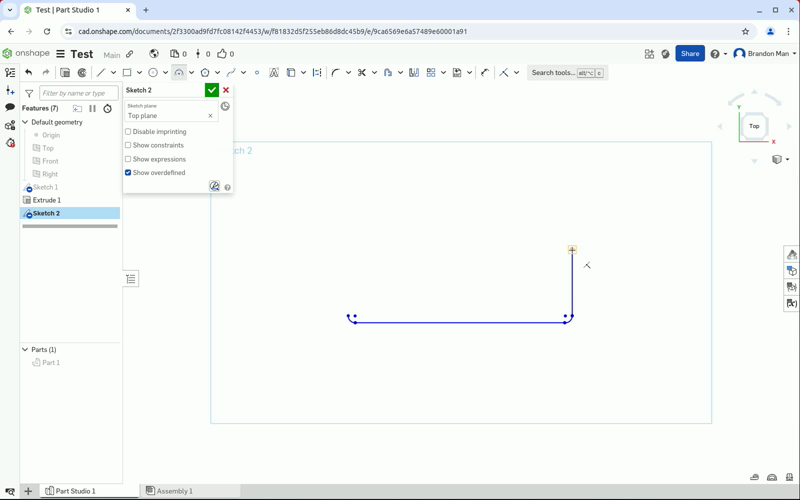
mouse_move(564, 242)
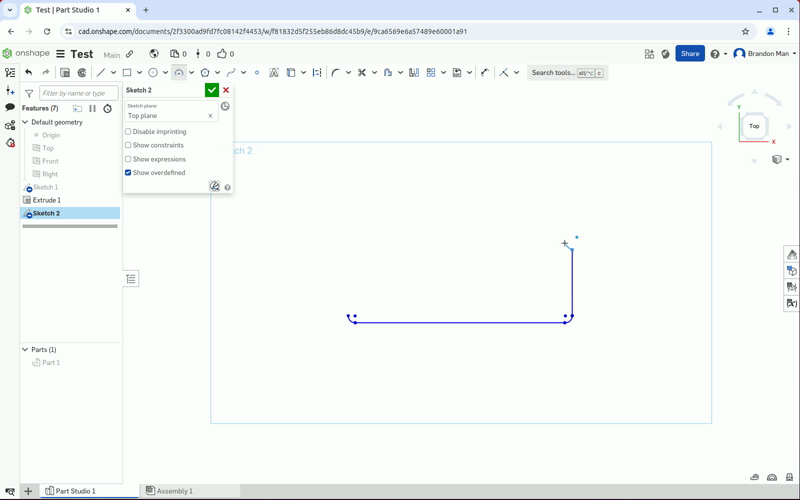
click(564, 242)
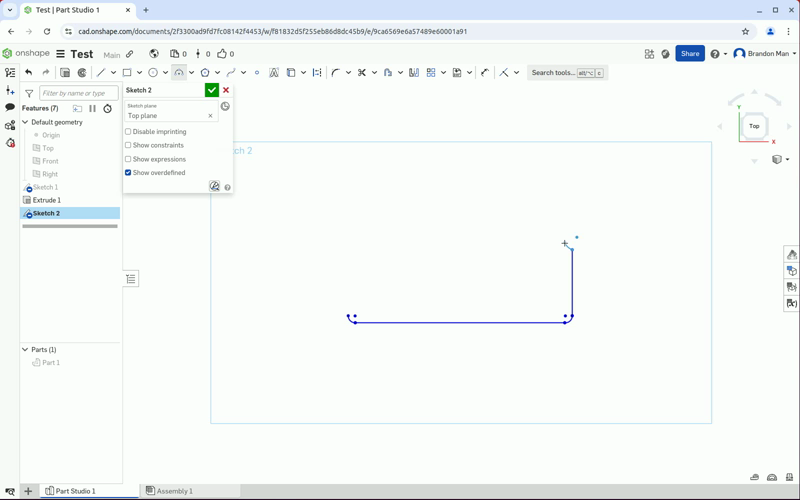
mouse_move(570, 244)
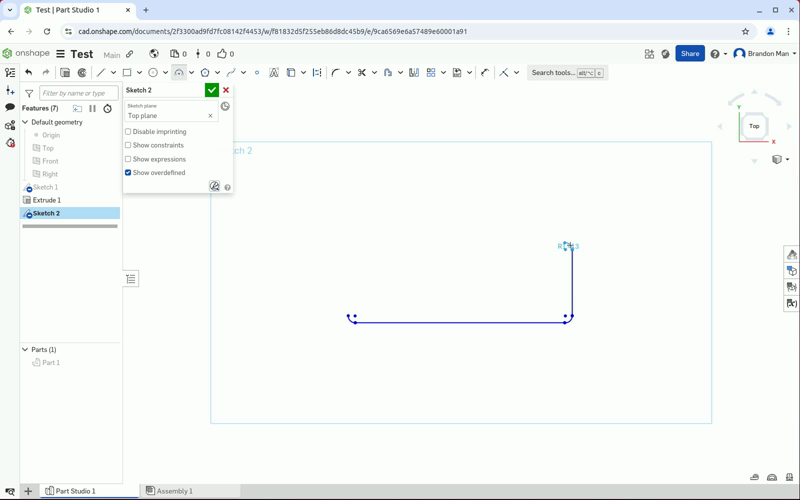
click(570, 244)
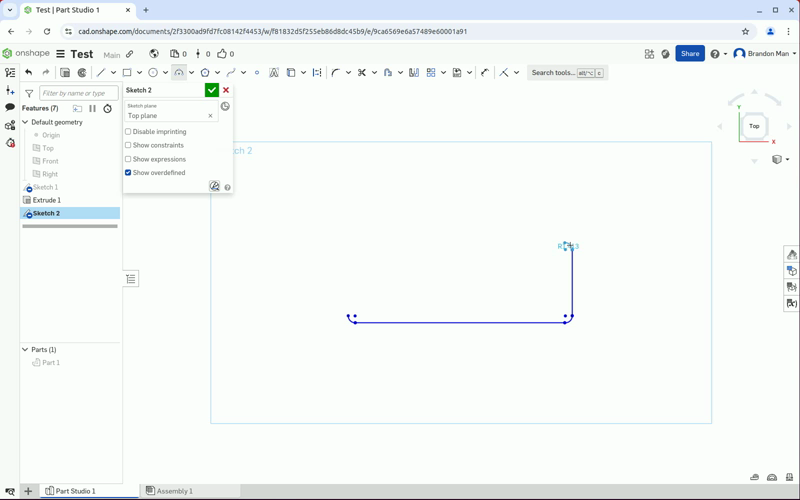
key_up(shift)
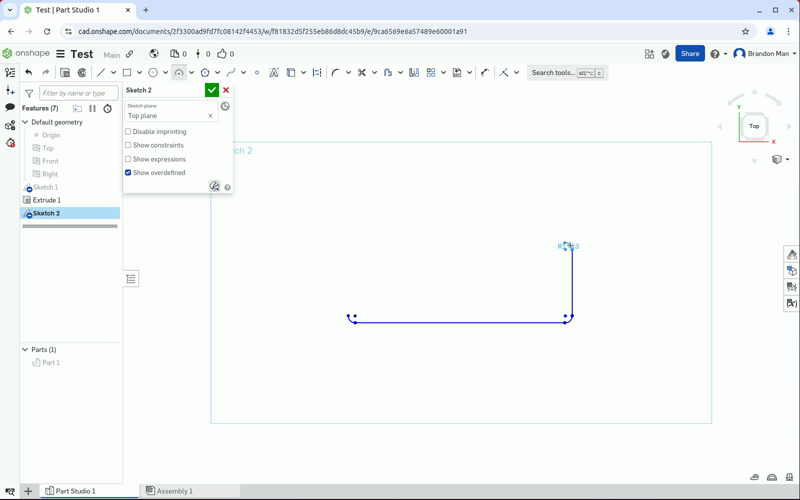
key(esc)
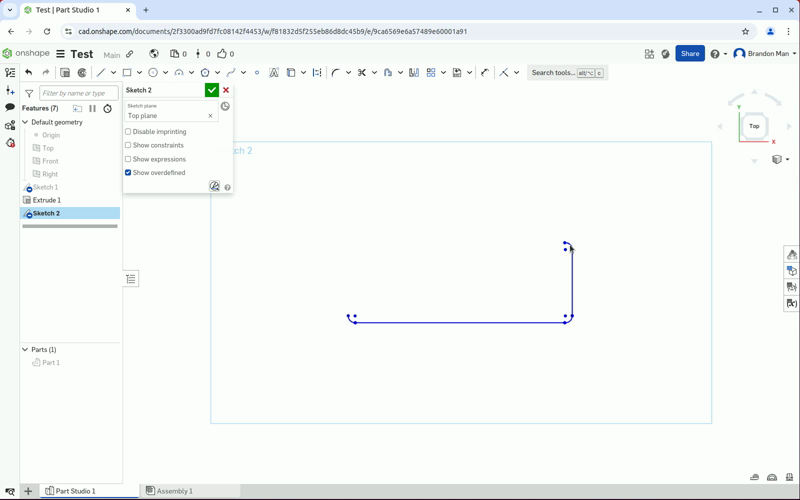
key(l)
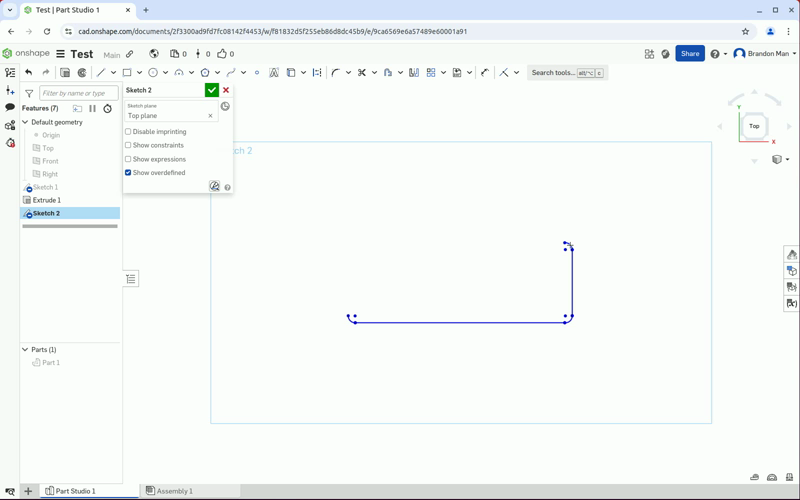
mouse_move(564, 242)
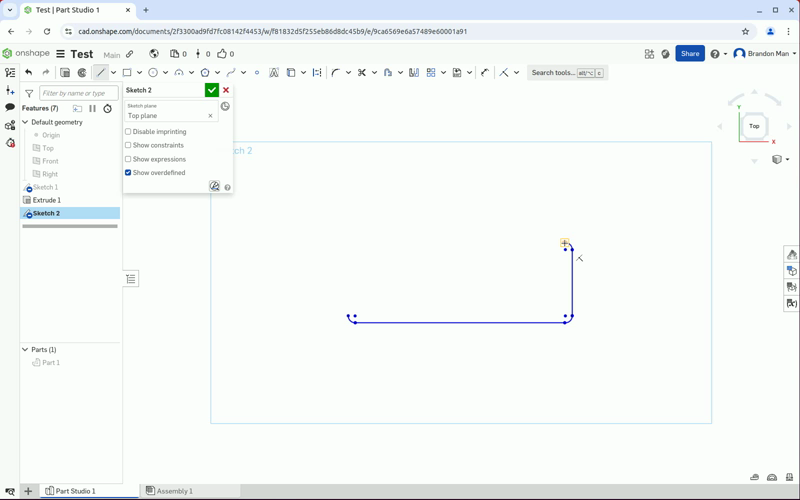
click(564, 242)
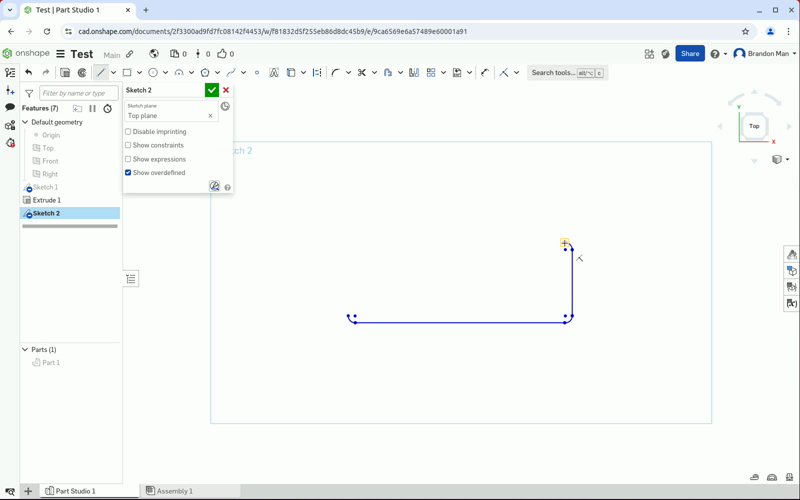
key_down(shift)
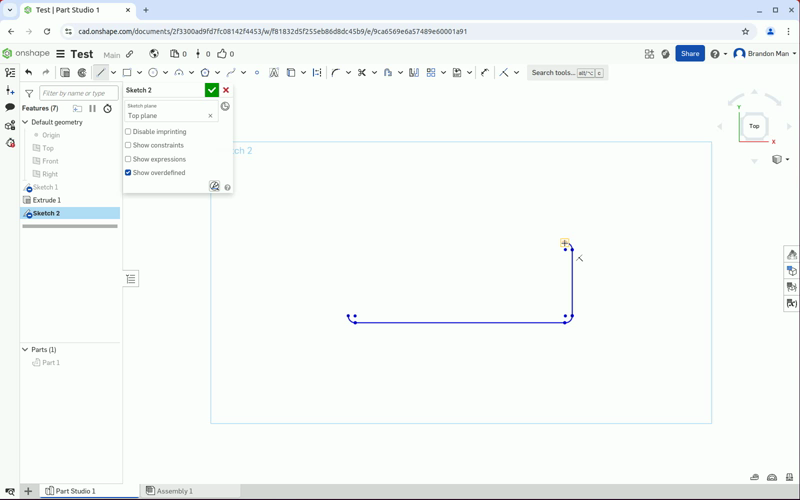
mouse_move(355, 242)
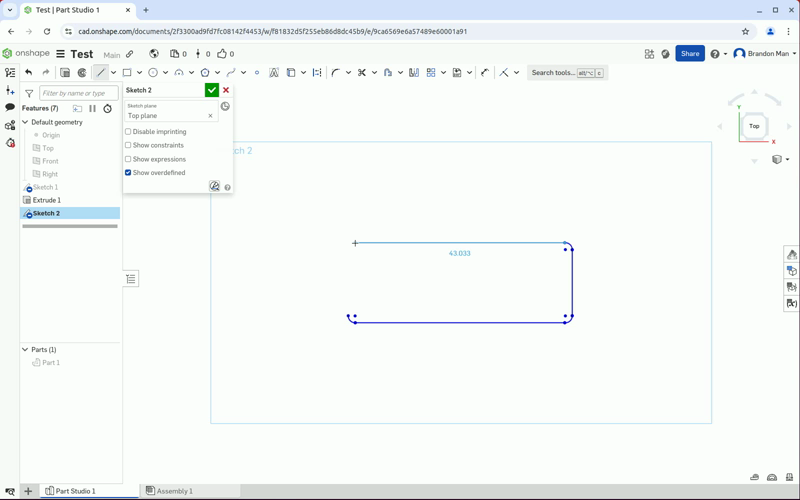
click(355, 242)
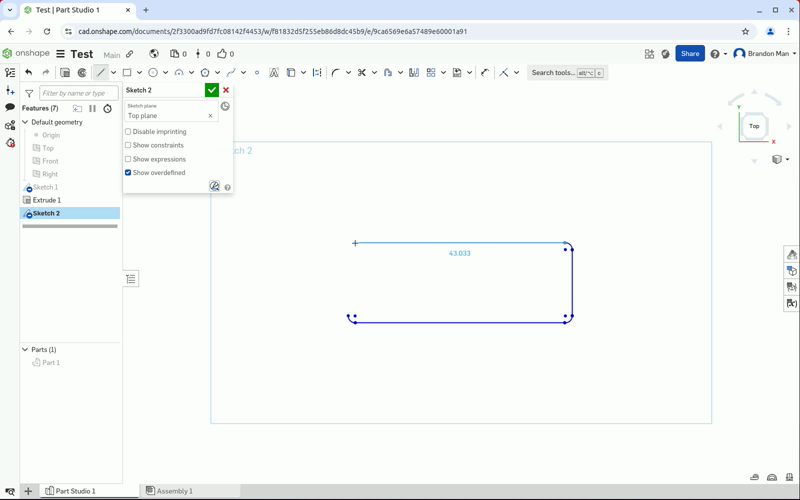
key_up(shift)
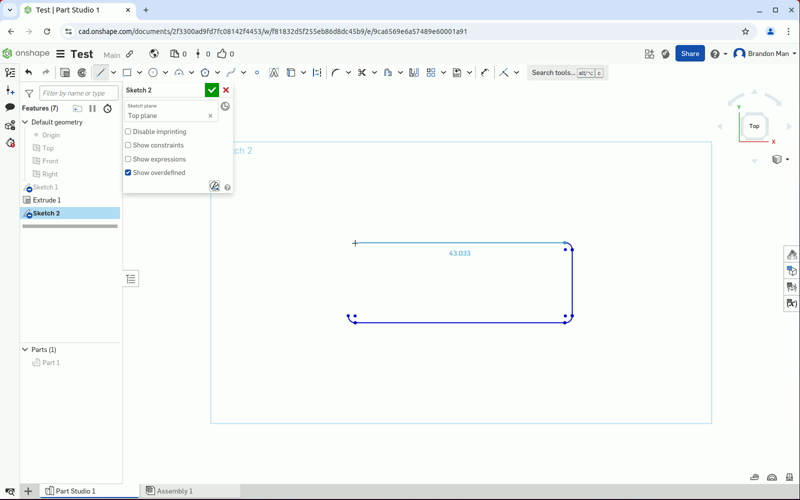
key(esc)
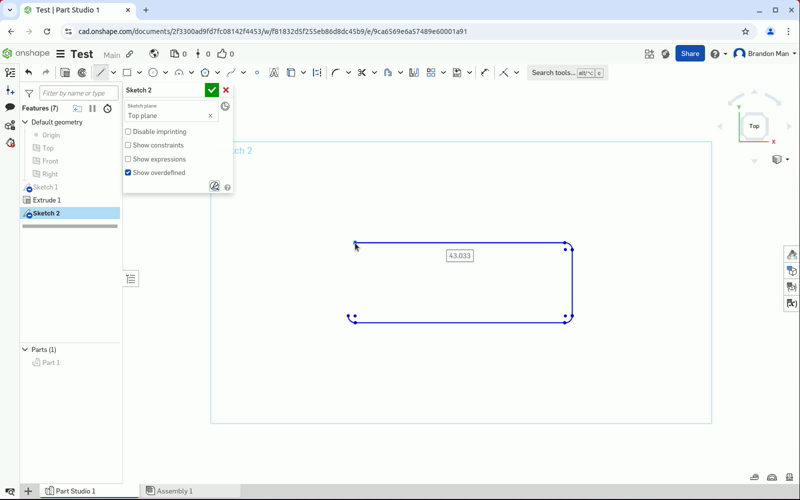
key(a)
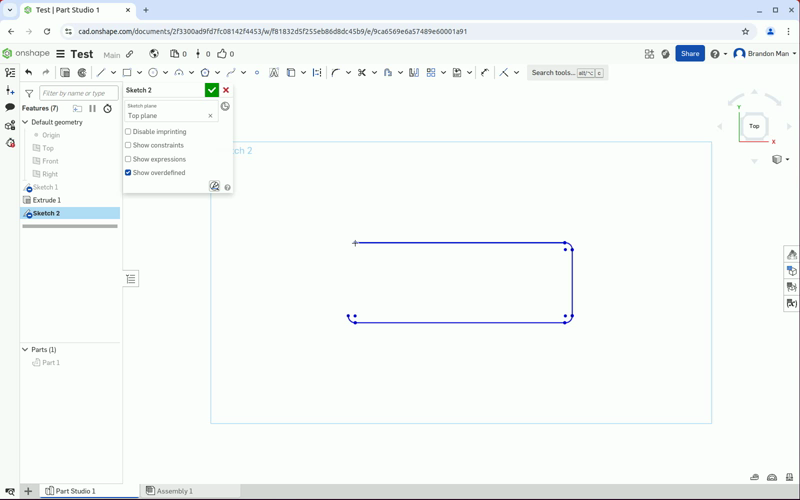
mouse_move(355, 242)
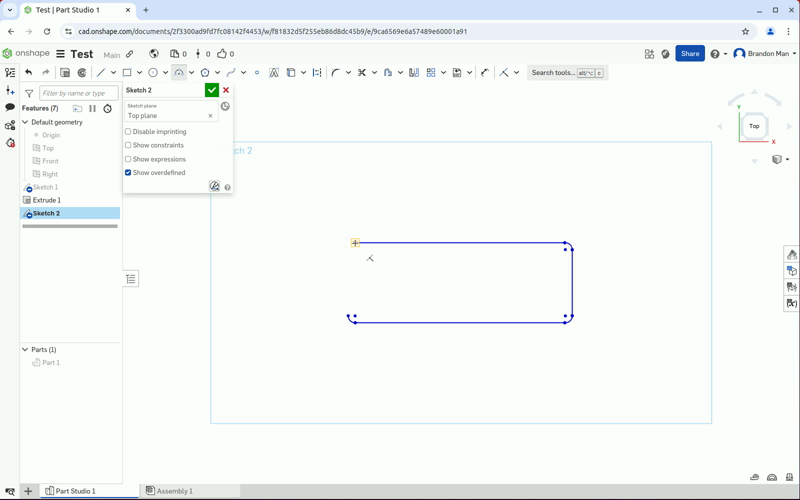
click(355, 242)
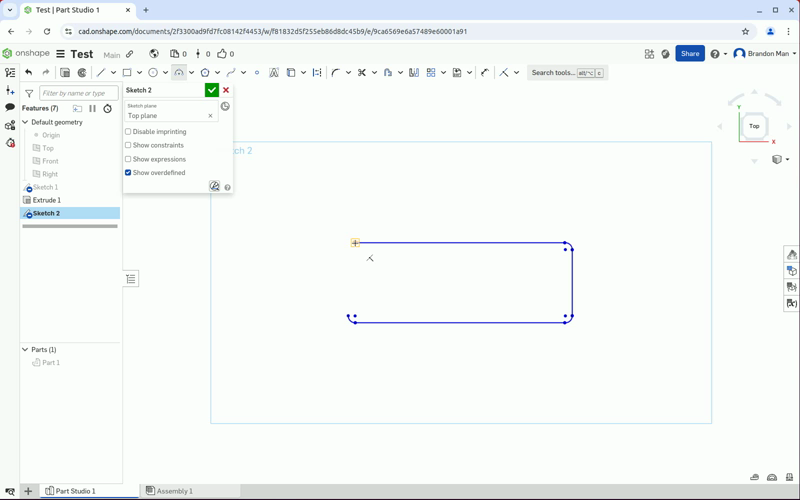
key_down(shift)
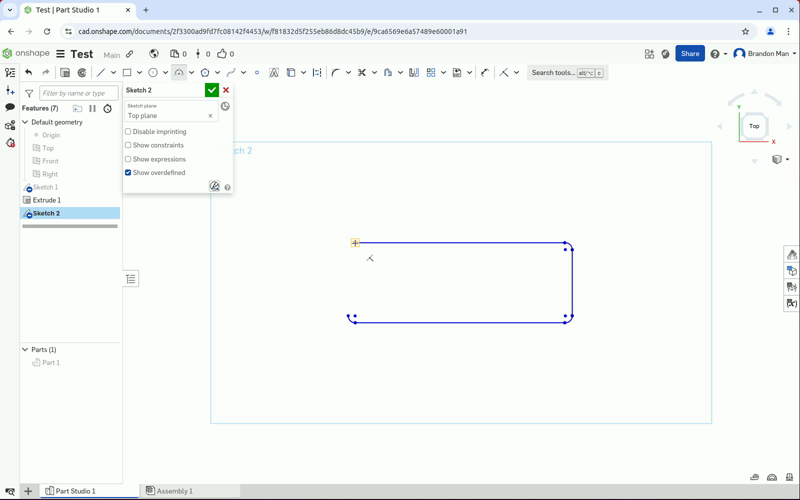
mouse_move(348, 249)
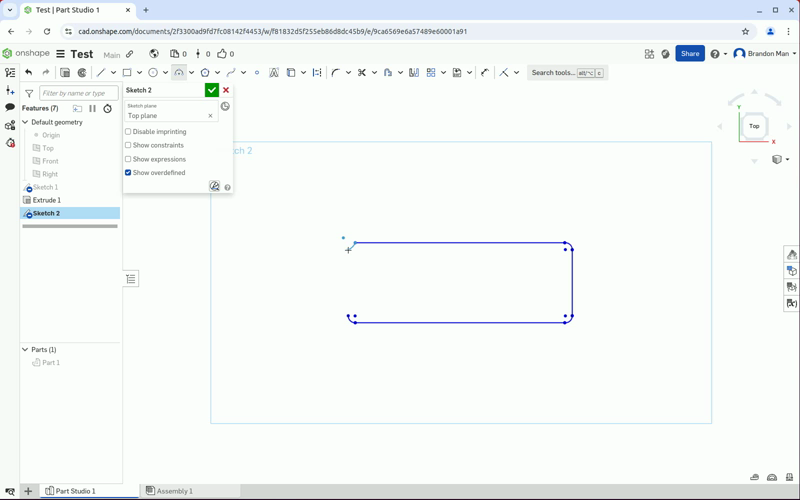
click(348, 249)
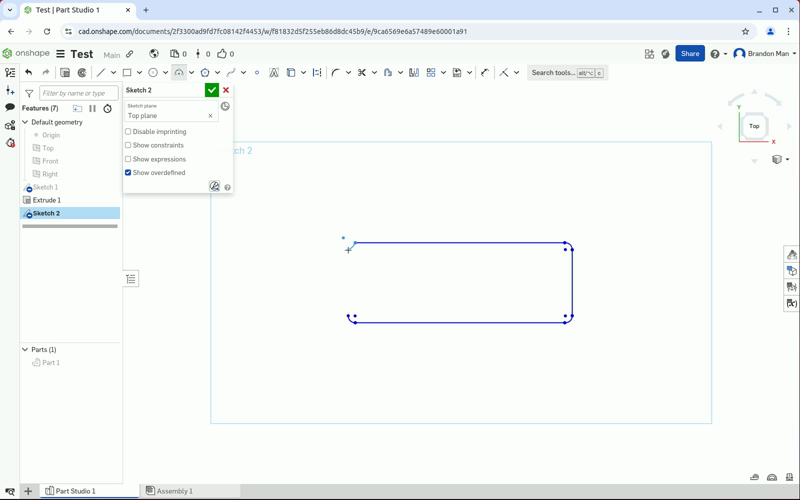
mouse_move(350, 244)
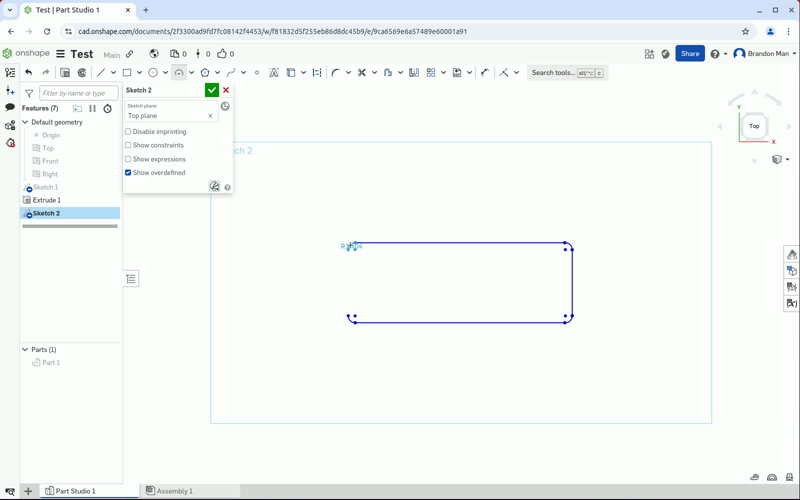
click(350, 244)
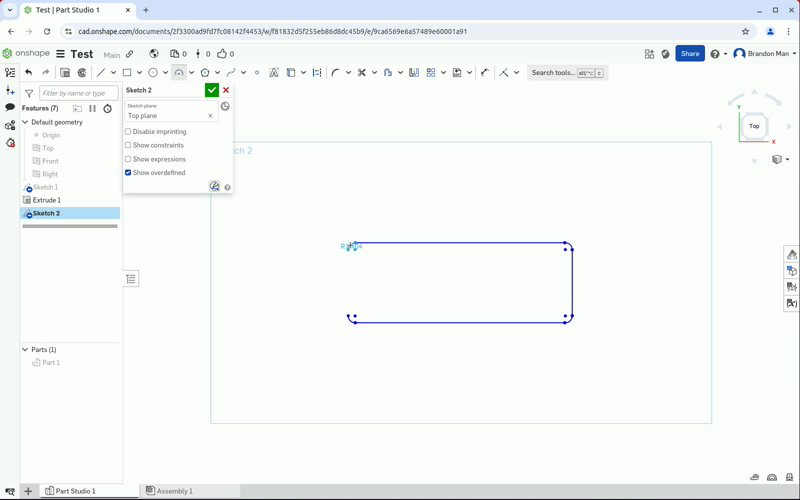
key_up(shift)
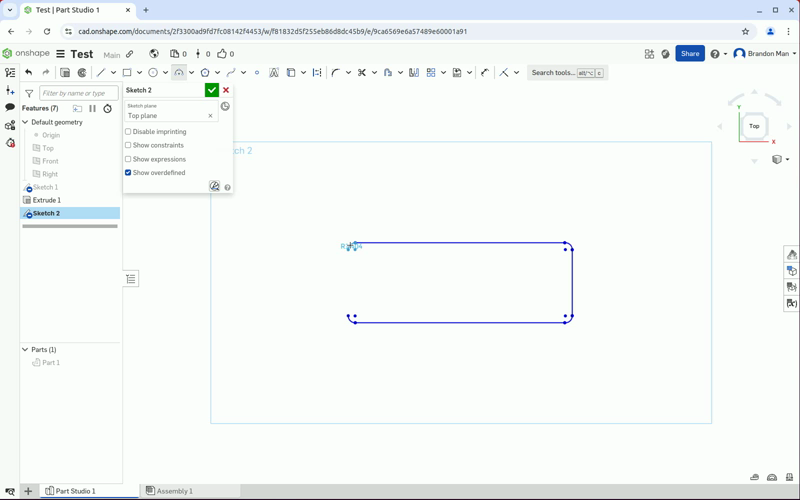
key(esc)
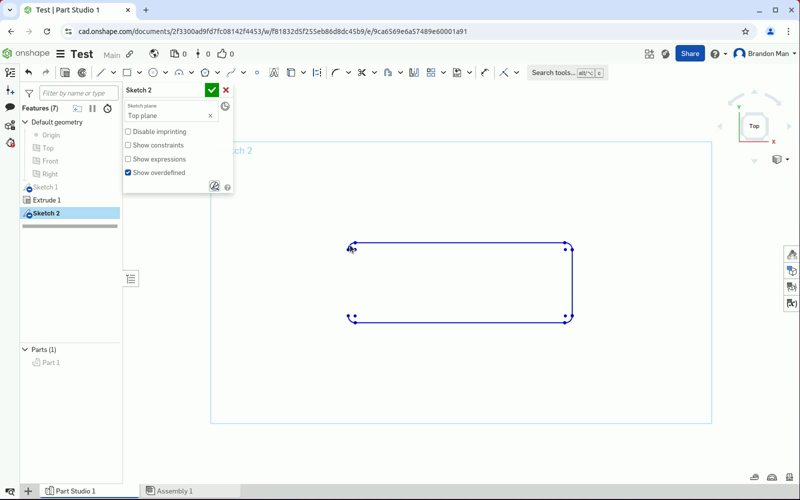
key(l)
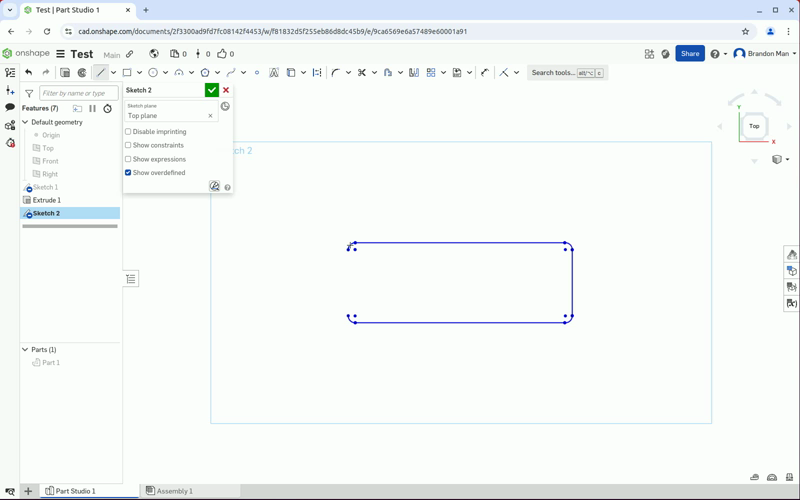
mouse_move(348, 249)
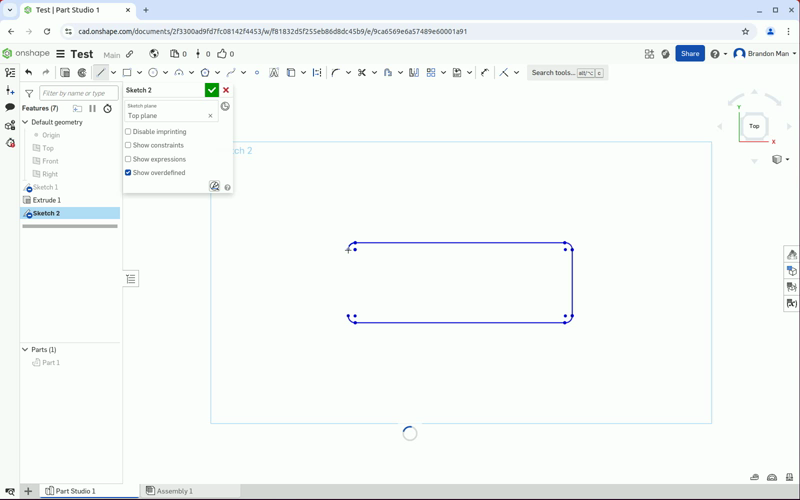
click(348, 249)
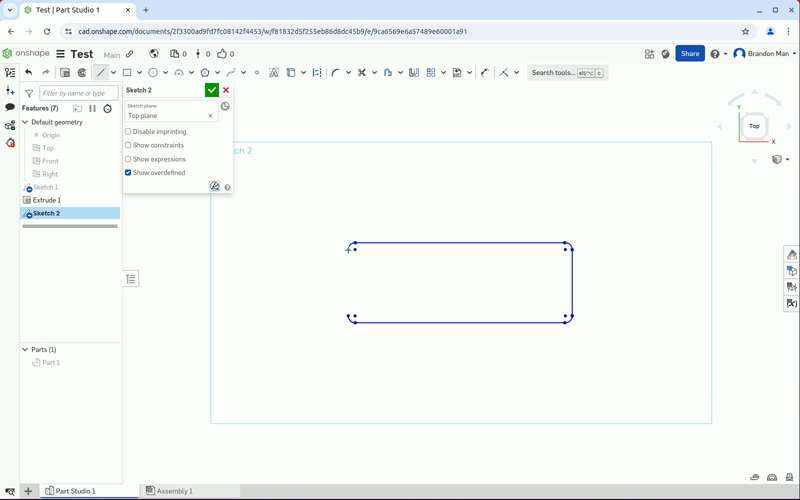
key_down(shift)
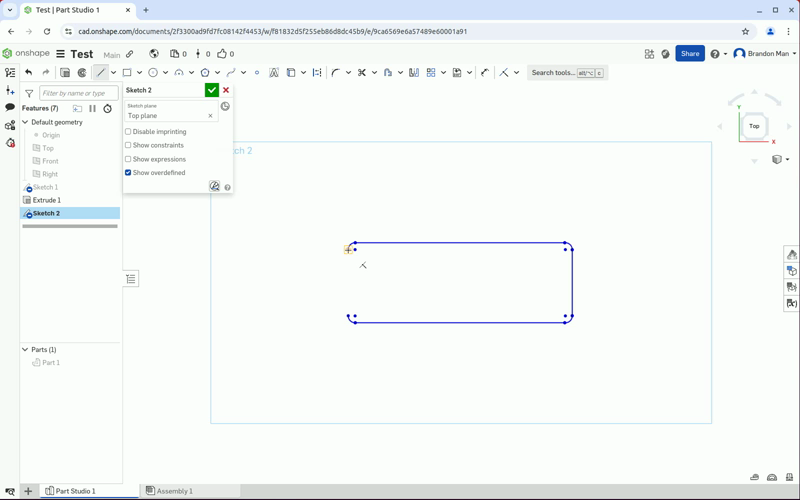
mouse_move(348, 315)
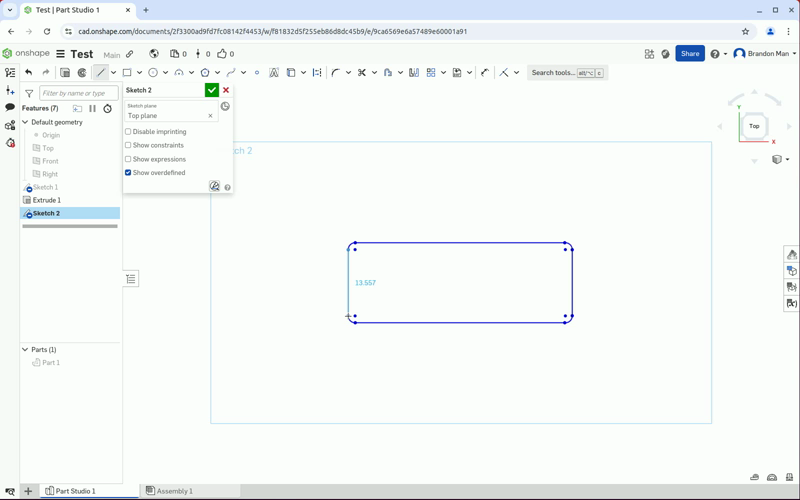
key_up(shift)
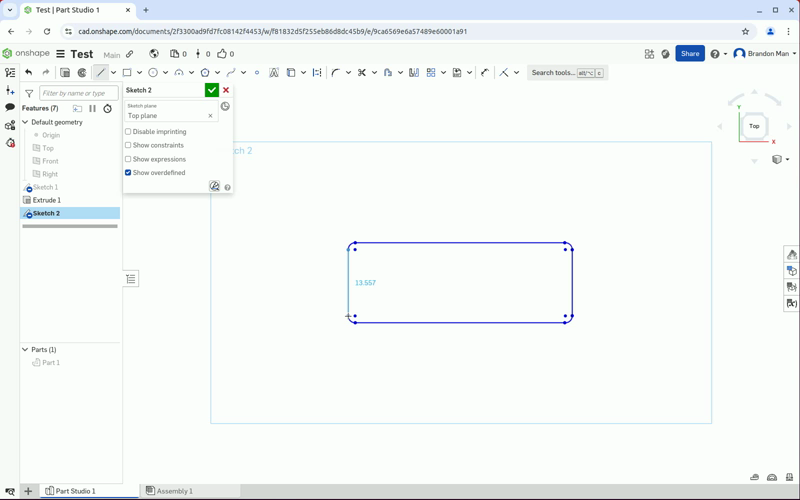
click(348, 315)
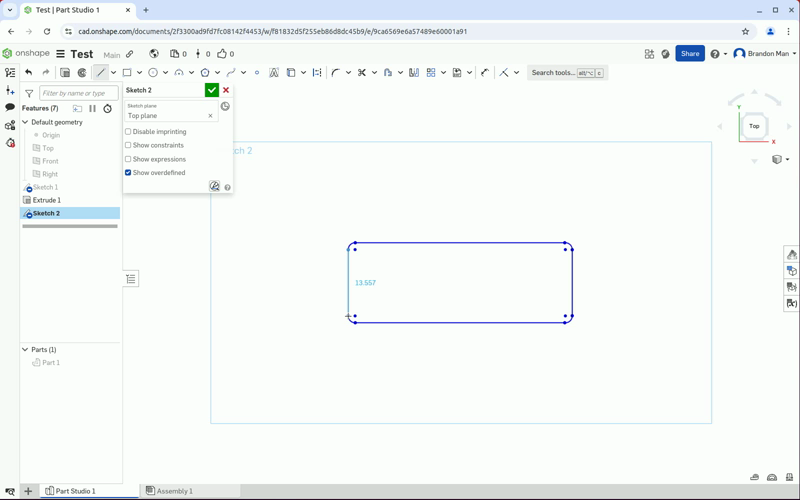
key(esc)
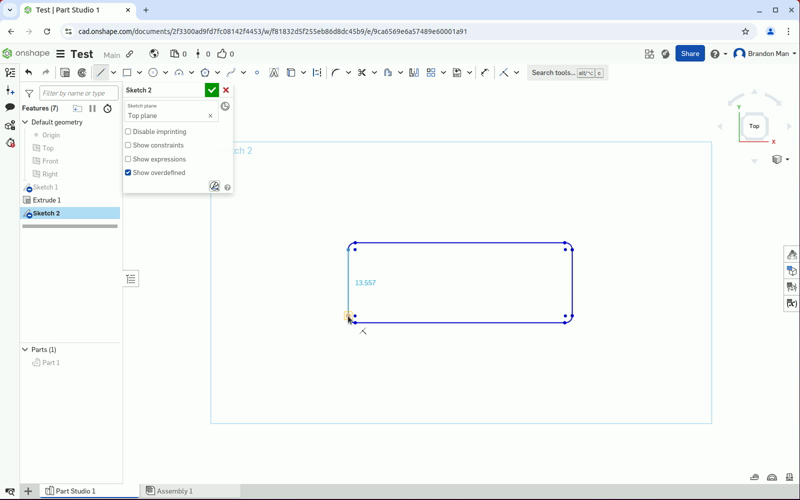
key(c)
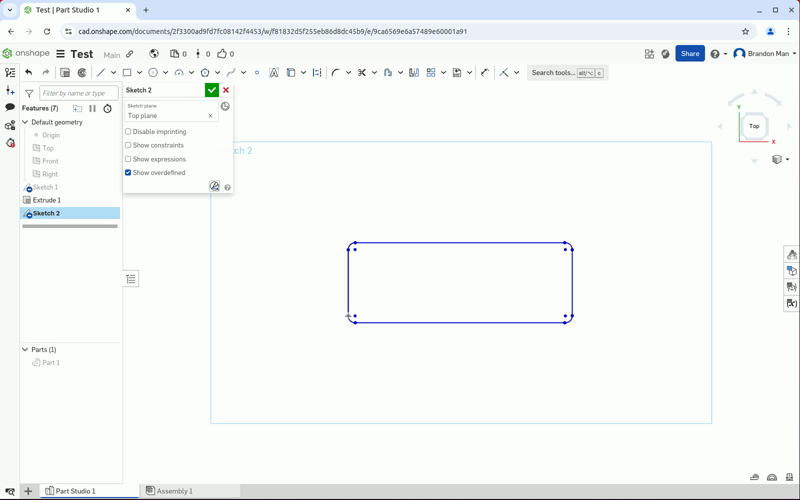
key_down(shift)
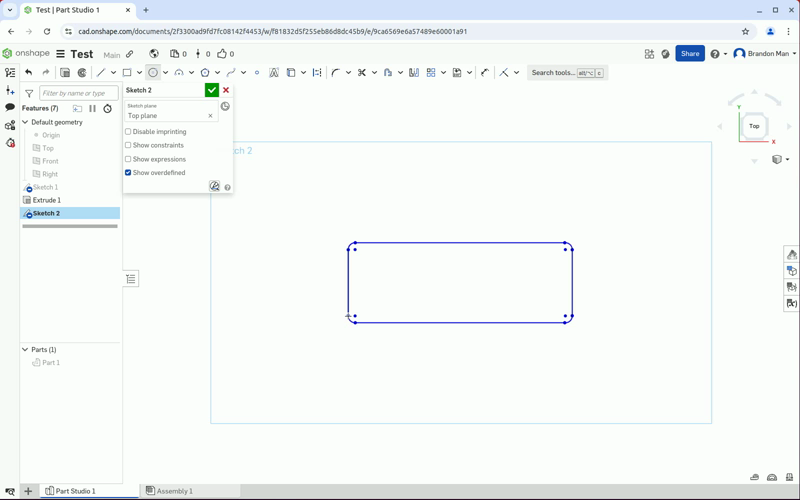
mouse_move(367, 301)
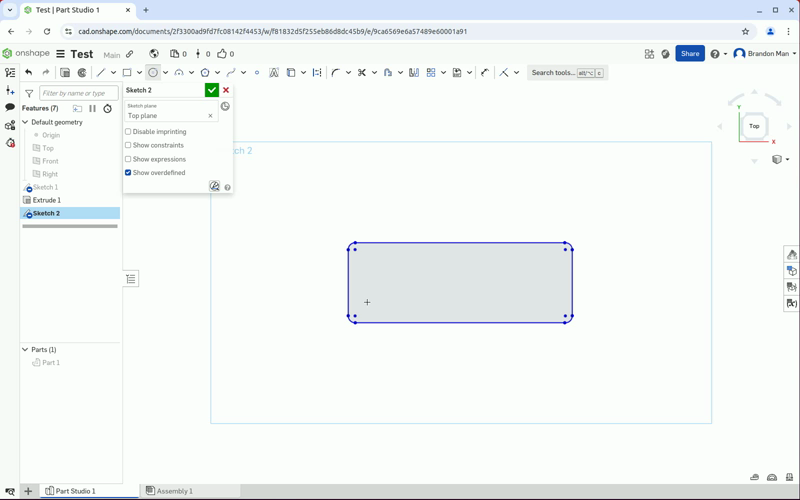
click(367, 301)
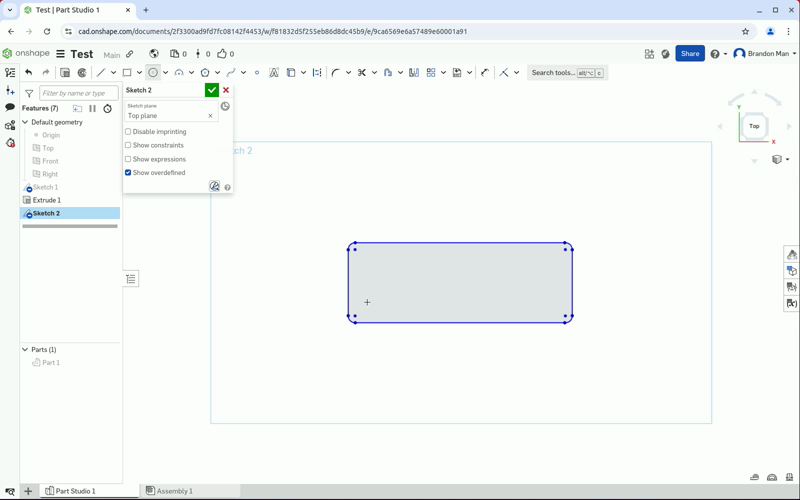
key_up(shift)
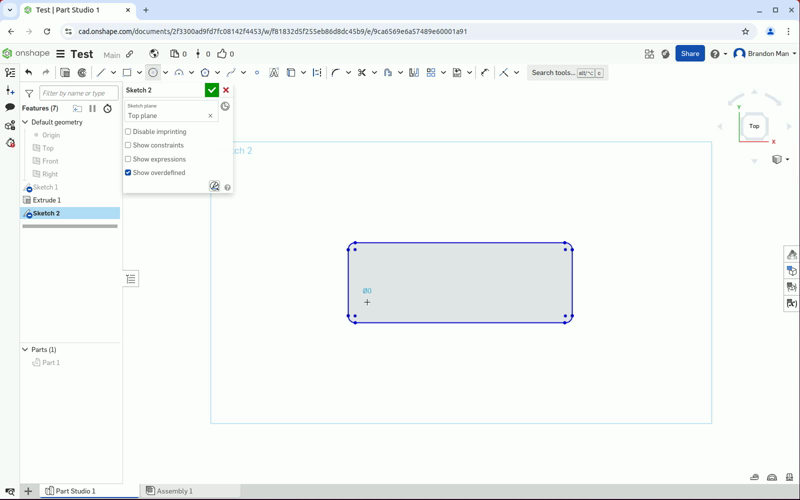
mouse_move(374, 301)
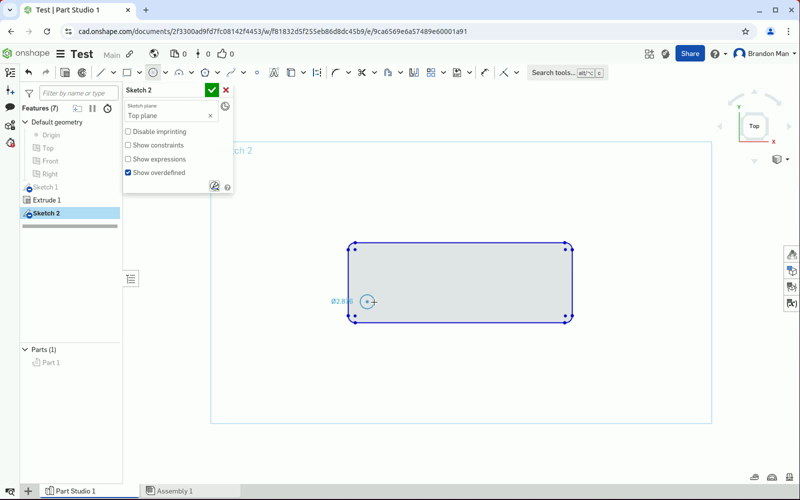
click(374, 301)
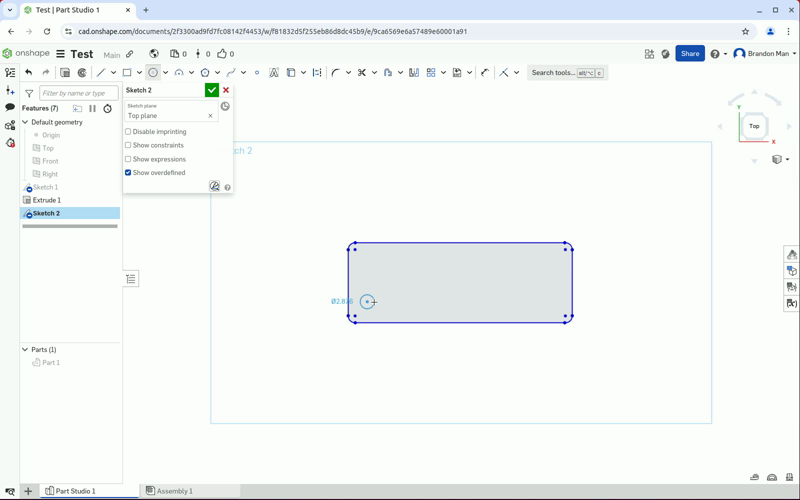
key(esc)
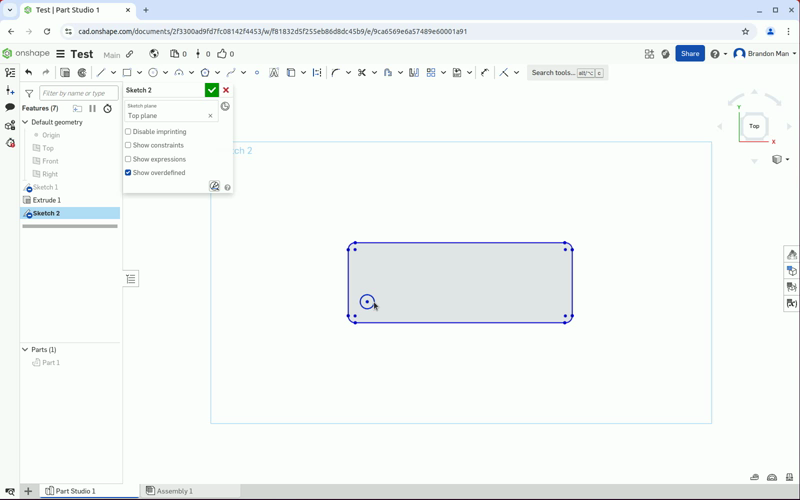
key(c)
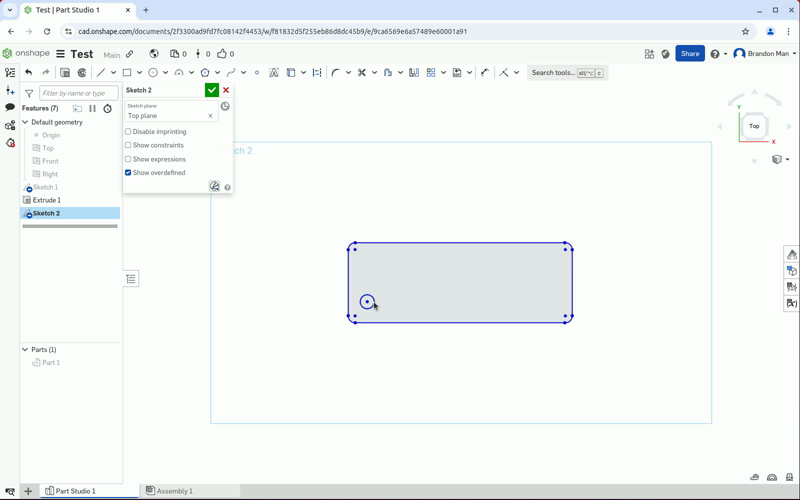
key_down(shift)
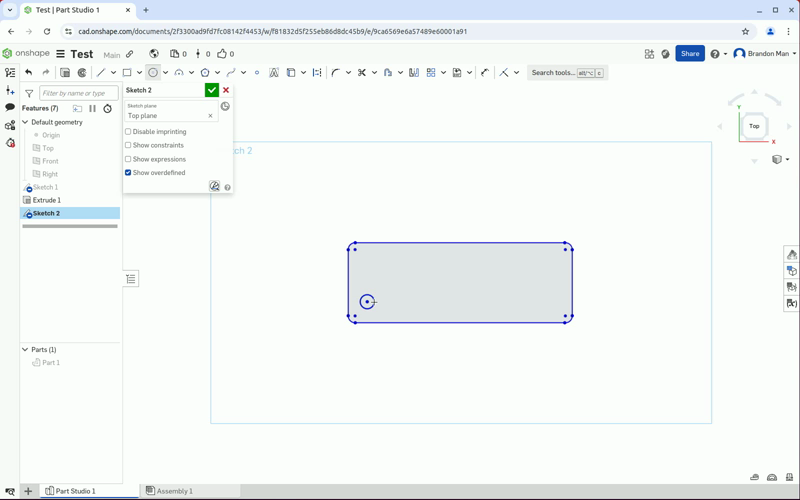
mouse_move(367, 266)
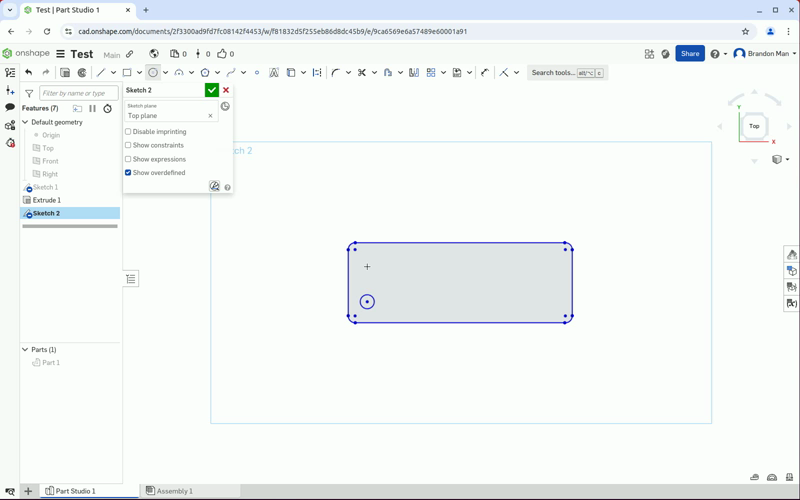
click(367, 266)
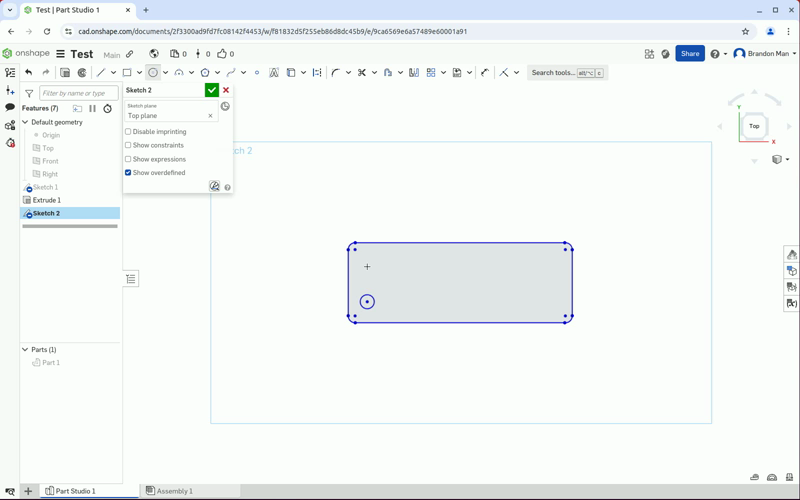
key_up(shift)
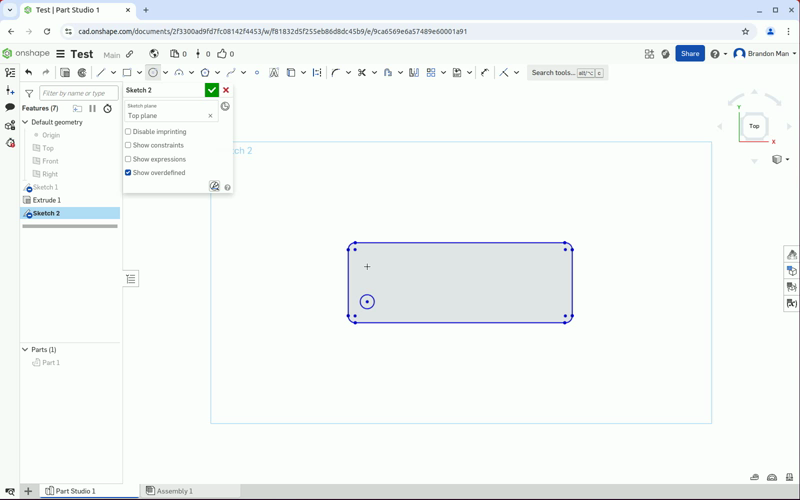
mouse_move(374, 266)
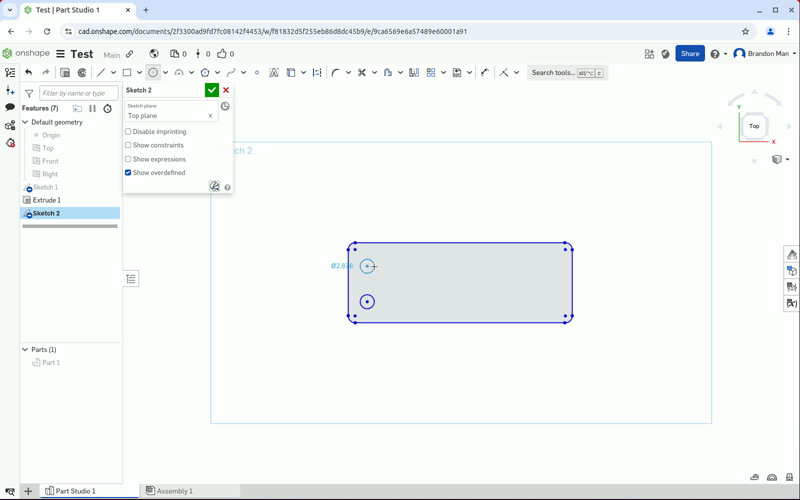
click(374, 266)
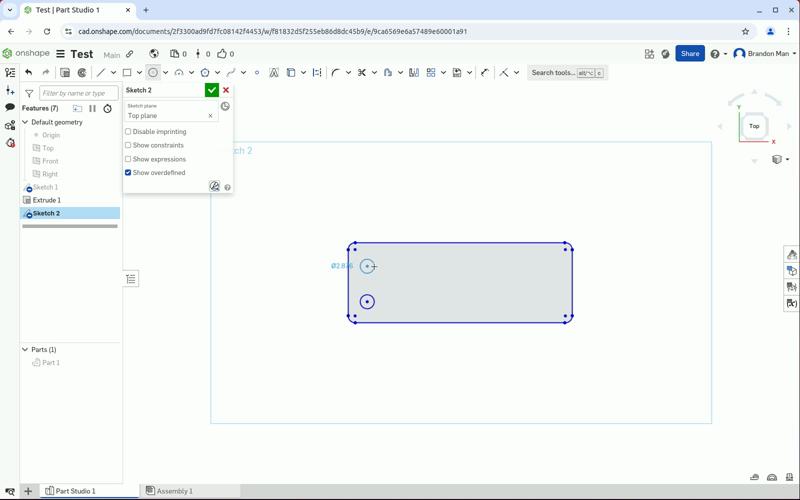
key(esc)
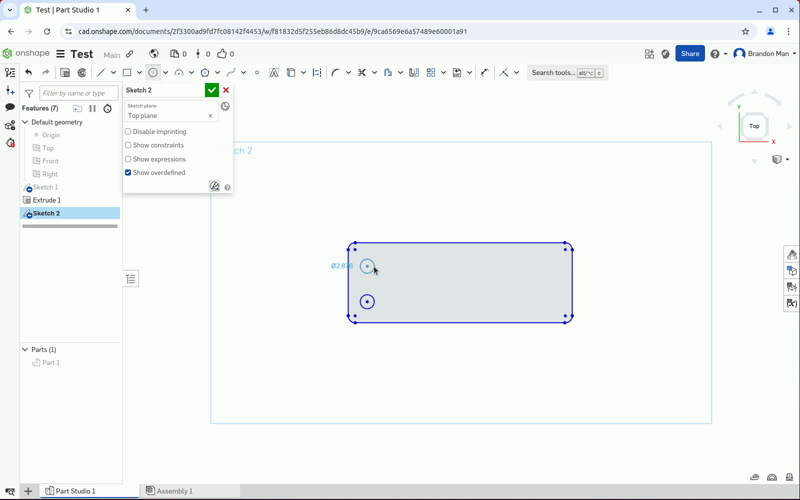
key(c)
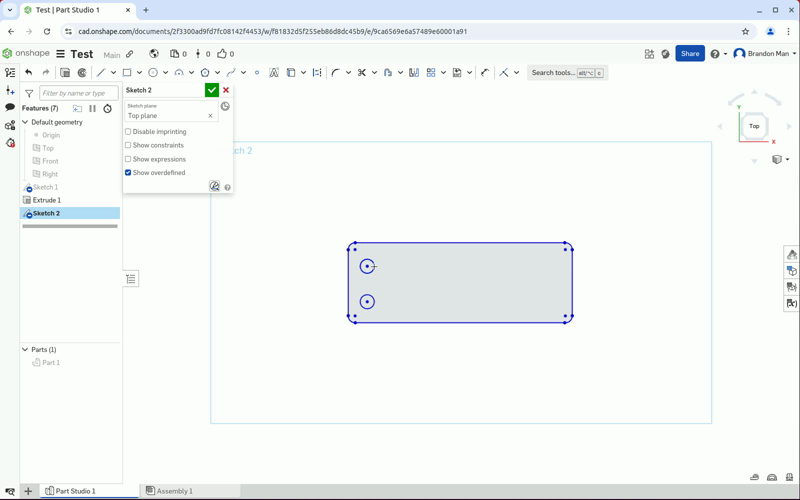
key_down(shift)
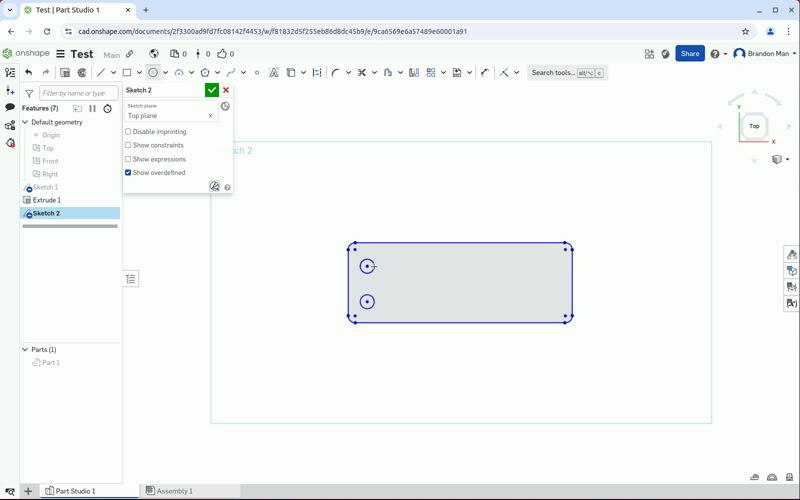
mouse_move(553, 301)
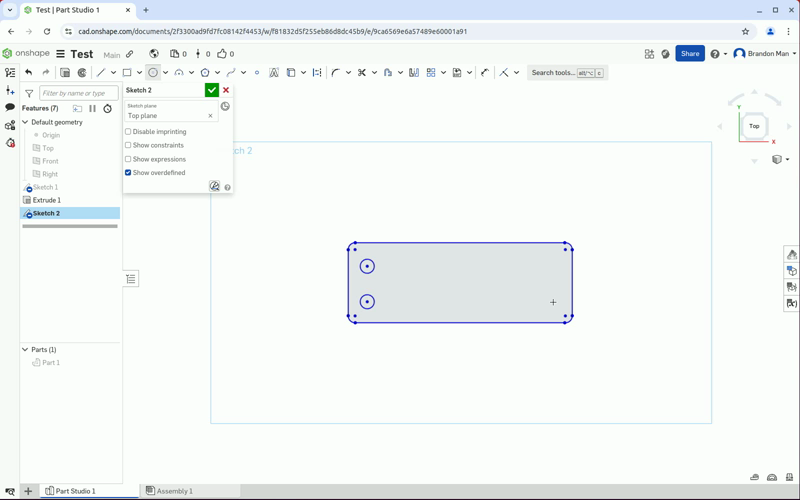
click(553, 301)
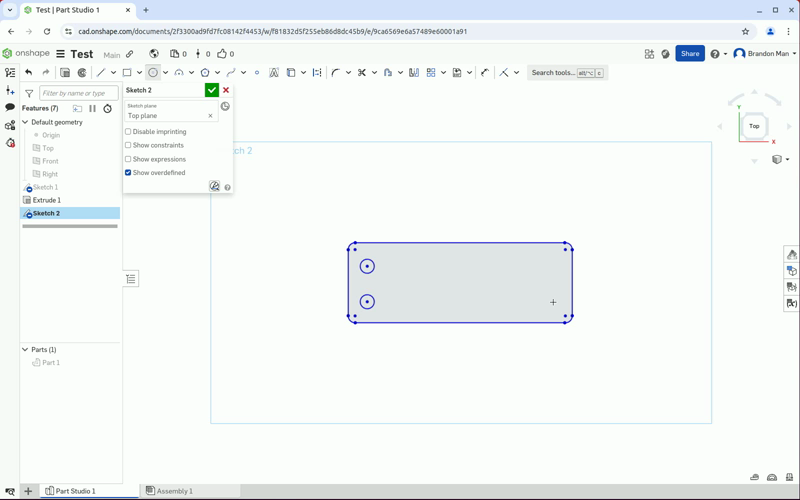
key_up(shift)
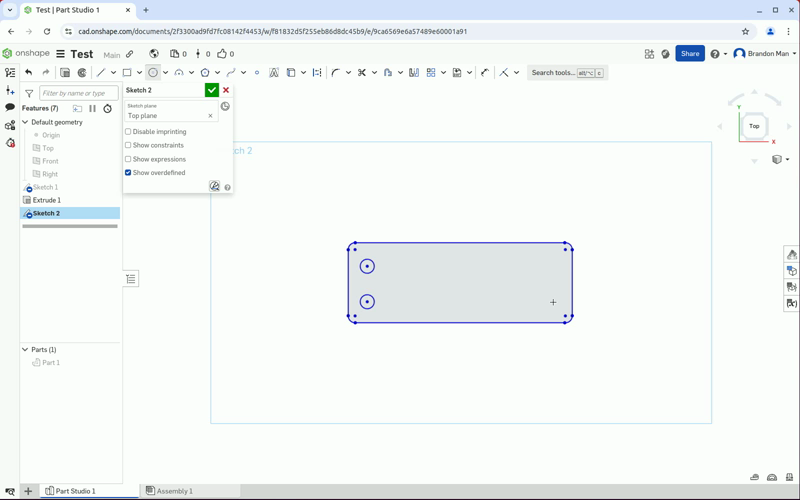
mouse_move(560, 301)
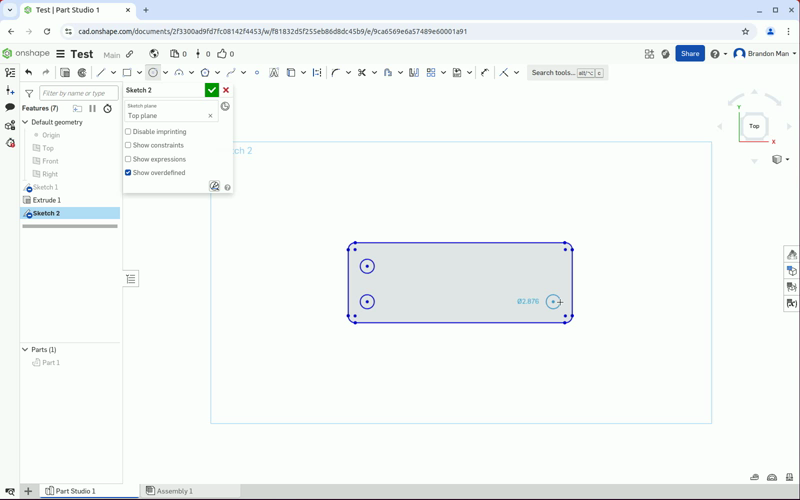
click(560, 301)
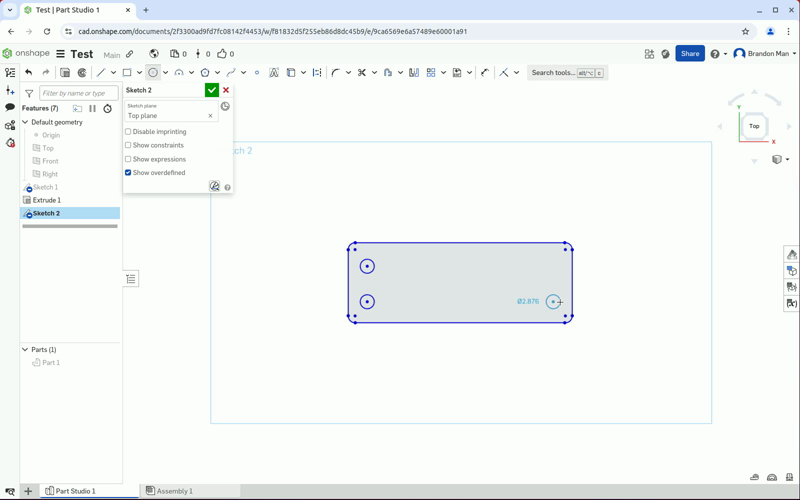
key(esc)
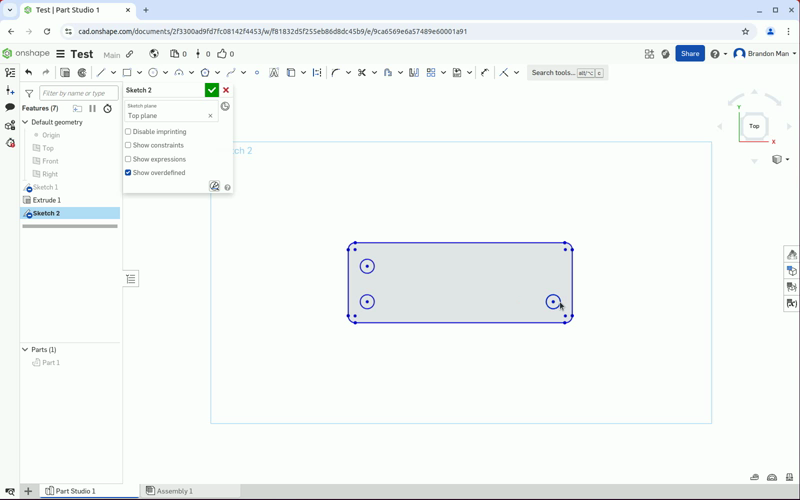
key(c)
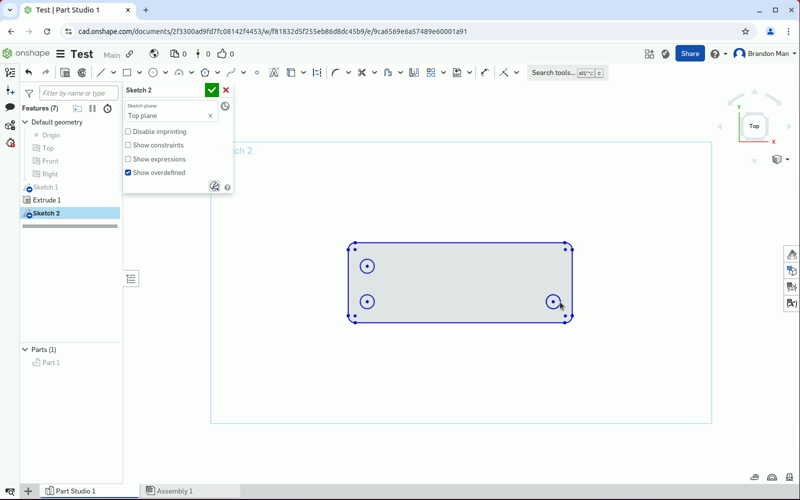
key_down(shift)
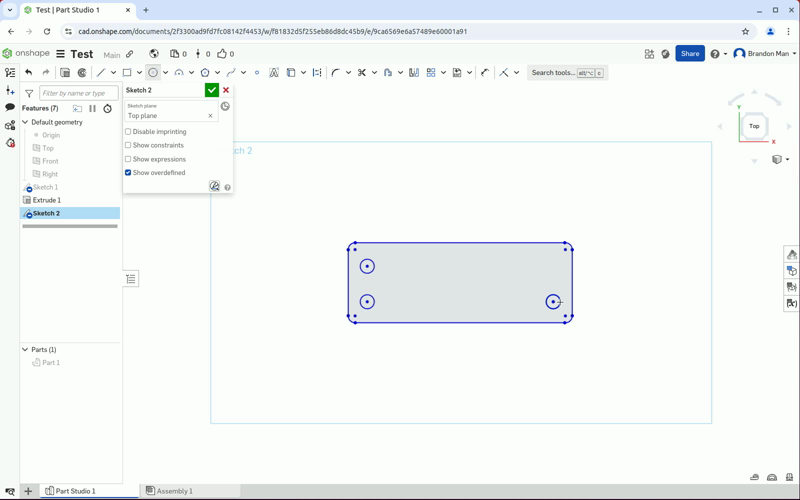
mouse_move(553, 266)
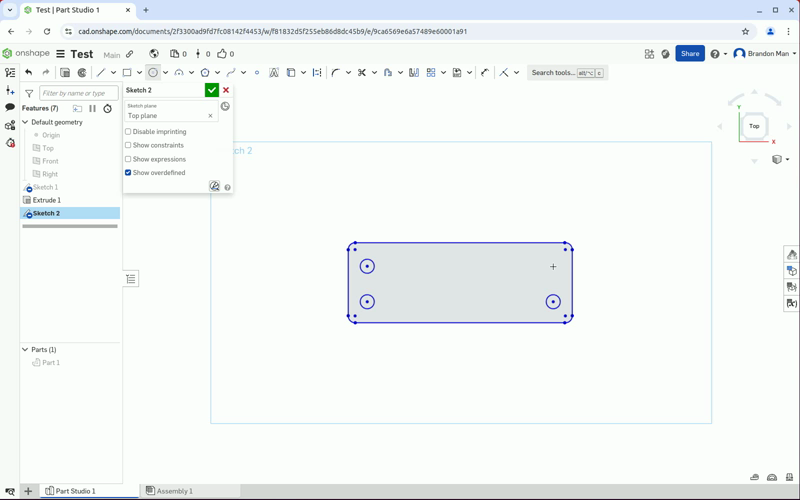
click(553, 266)
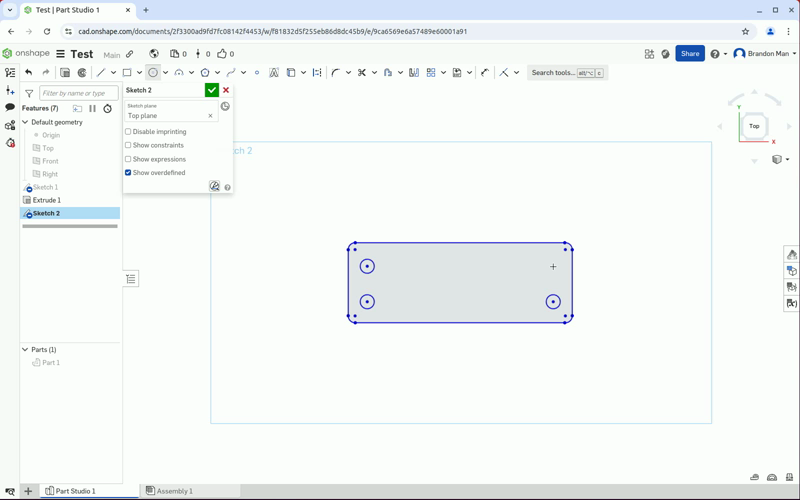
key_up(shift)
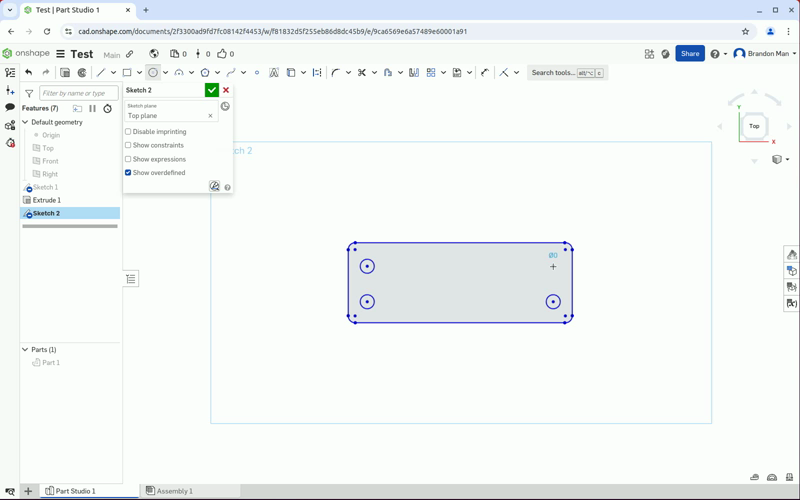
mouse_move(560, 266)
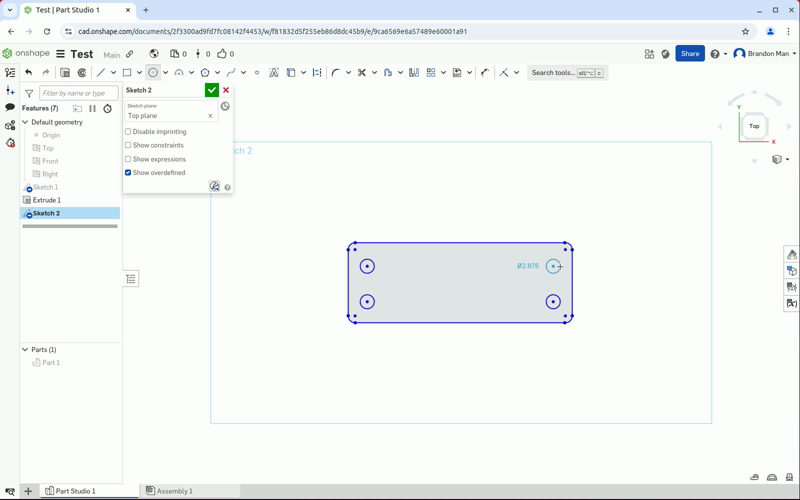
click(560, 266)
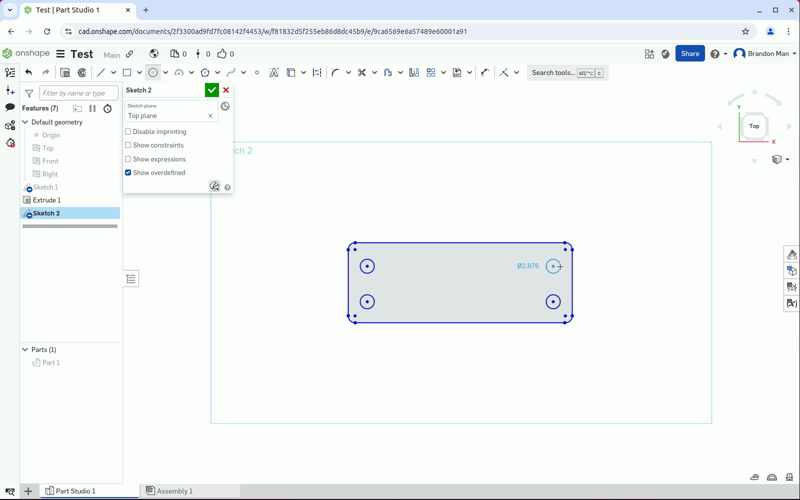
key(esc)
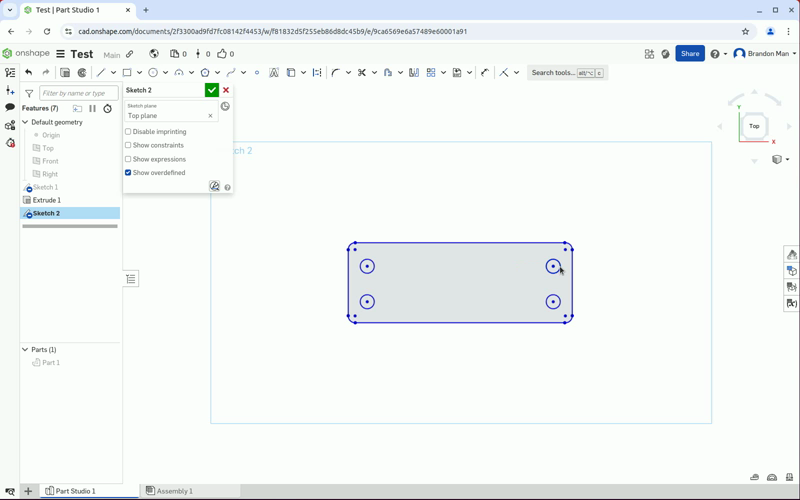
mouse_move(442, 306)
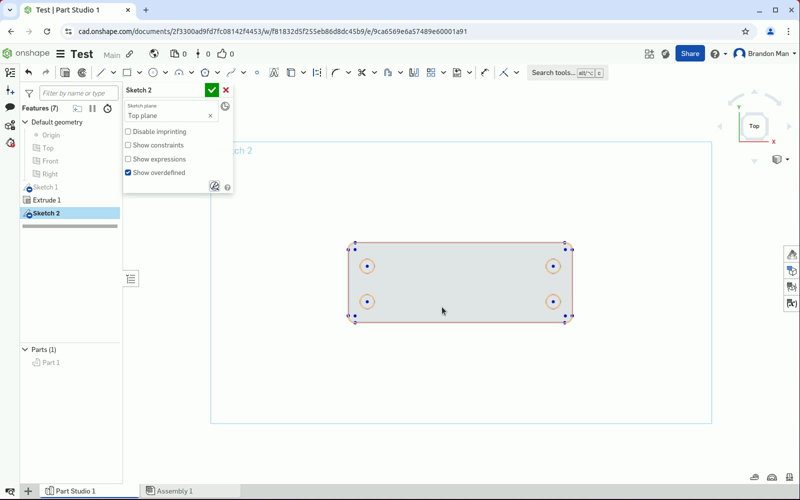
click(442, 306)
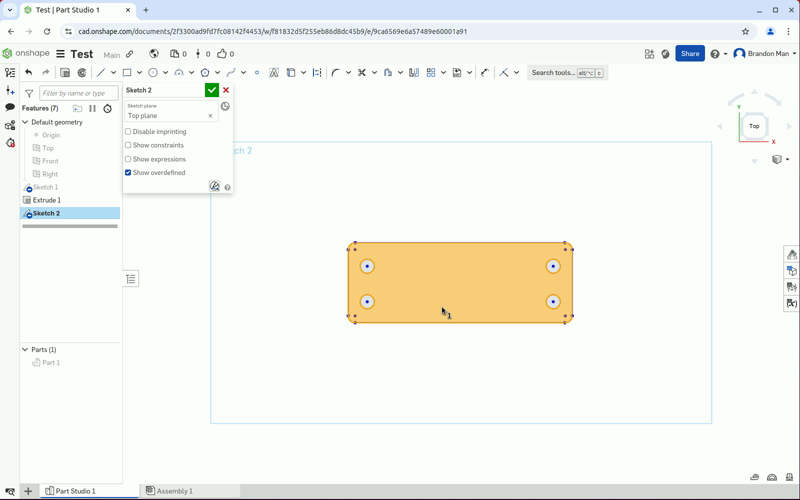
mouse_move(73, 352)
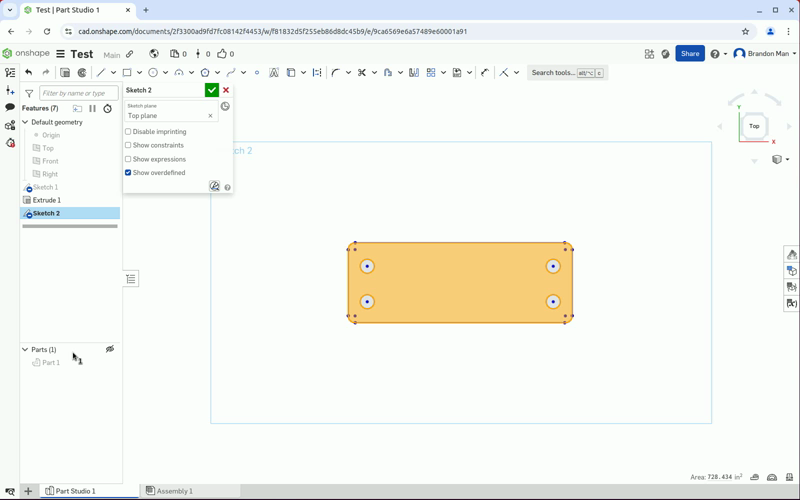
key(shift+y)
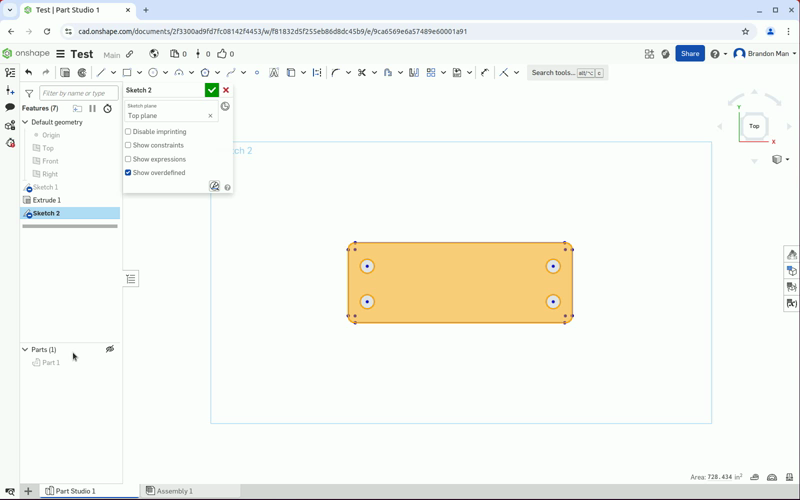
key(shift+e)
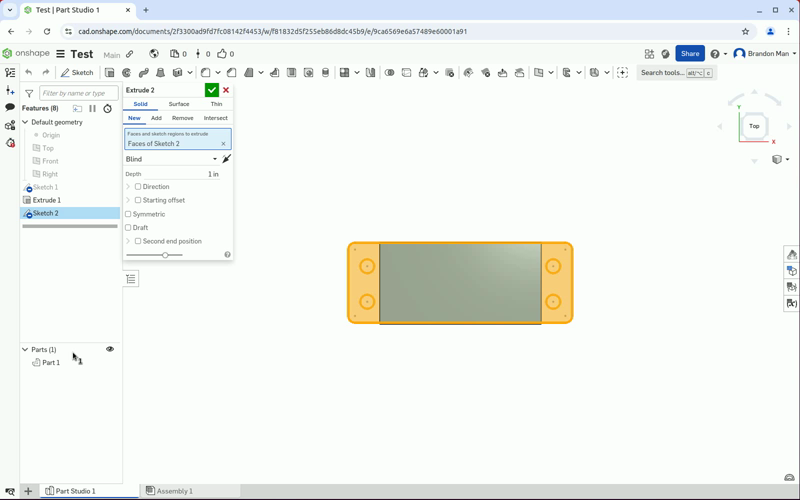
mouse_move(143, 106)
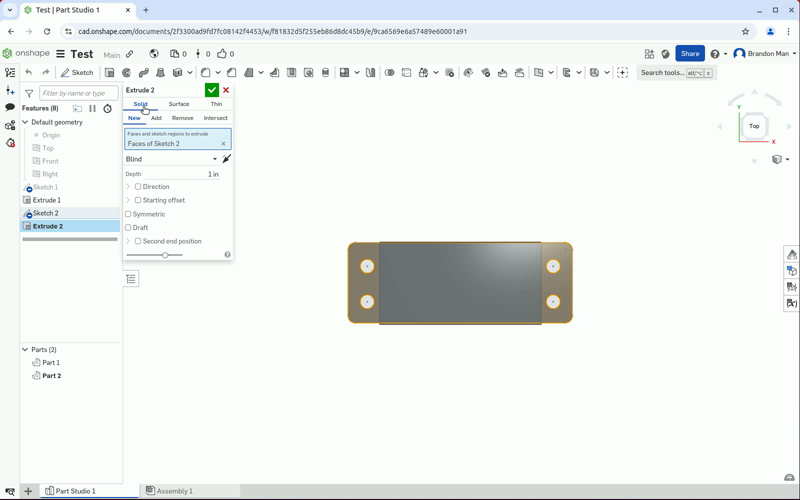
click(143, 106)
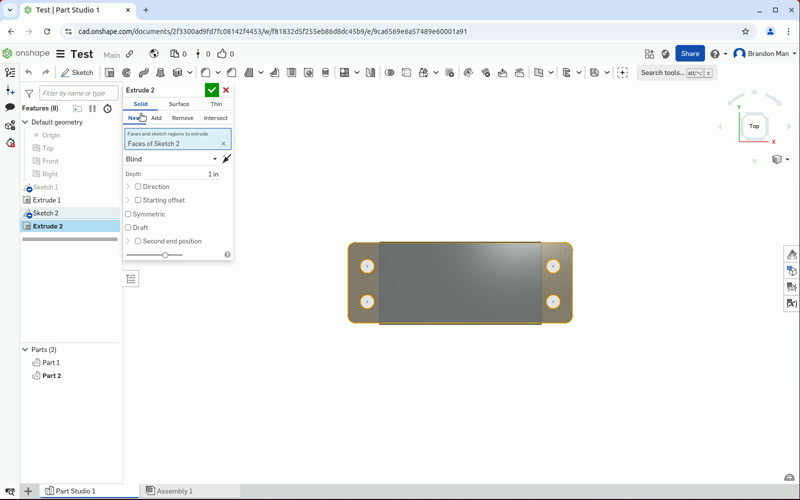
mouse_move(137, 120)
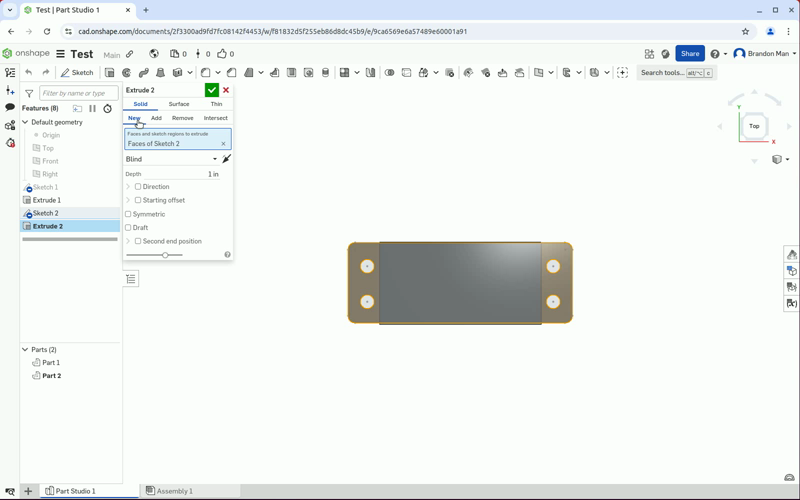
click(137, 120)
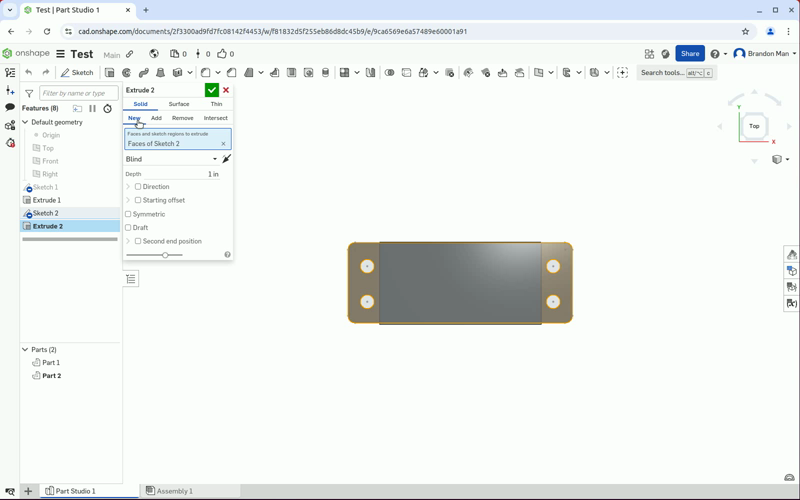
key(tab, 4)
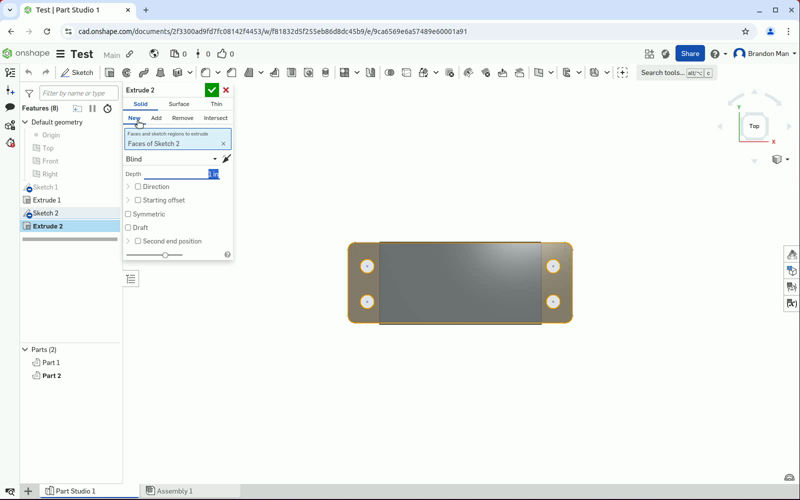
text(2.166)
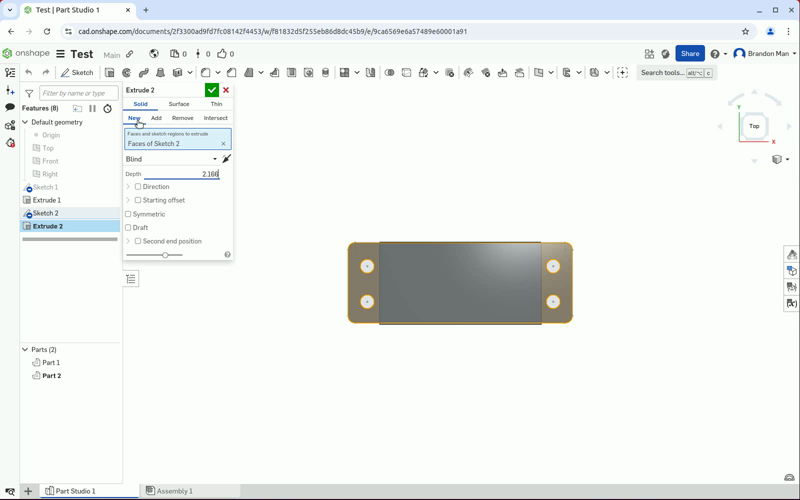
key(enter)
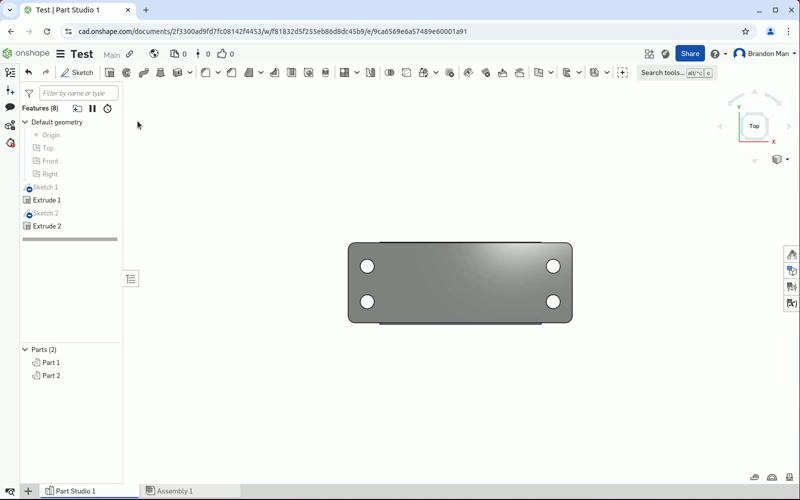
key(shift+h)
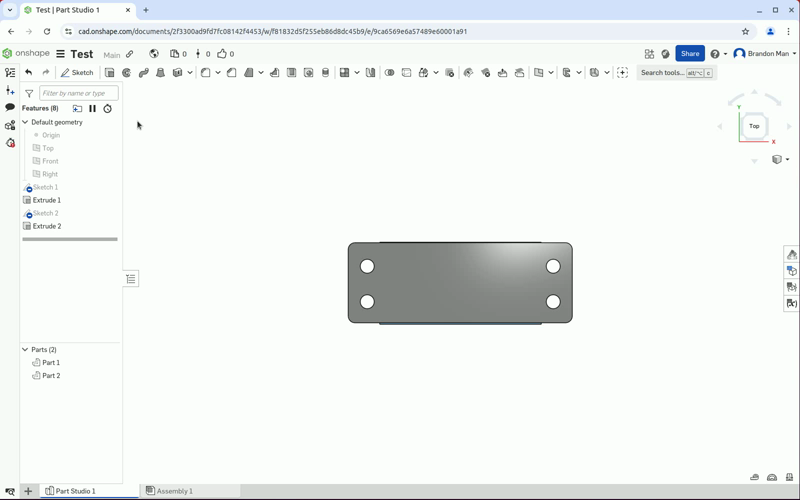
key(shift+h)
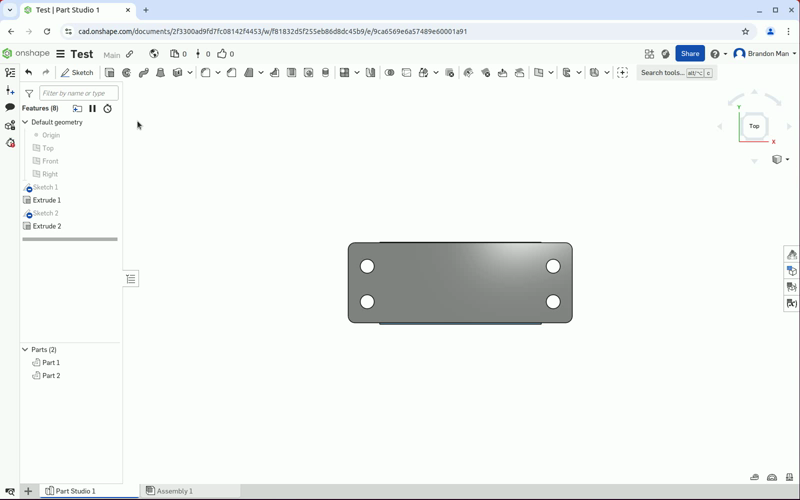
mouse_move(73, 189)
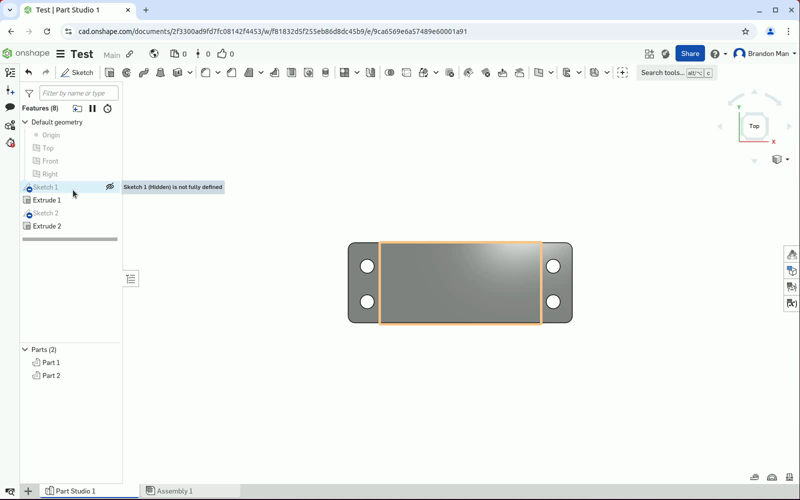
click(73, 189)
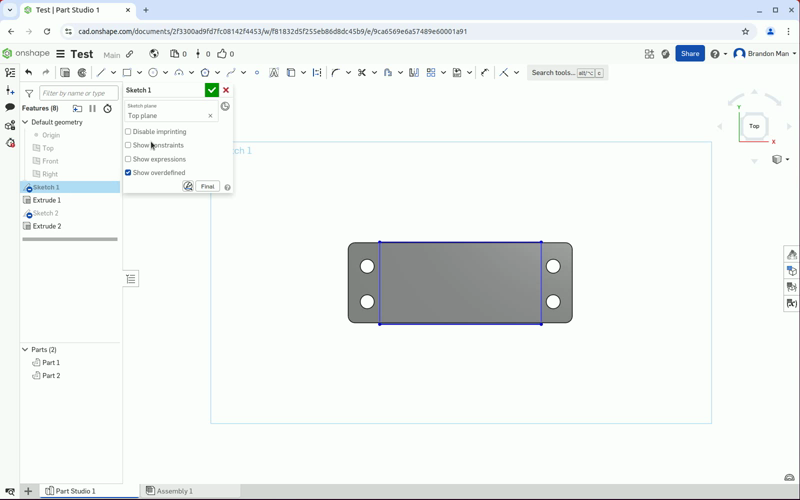
mouse_move(229, 92)
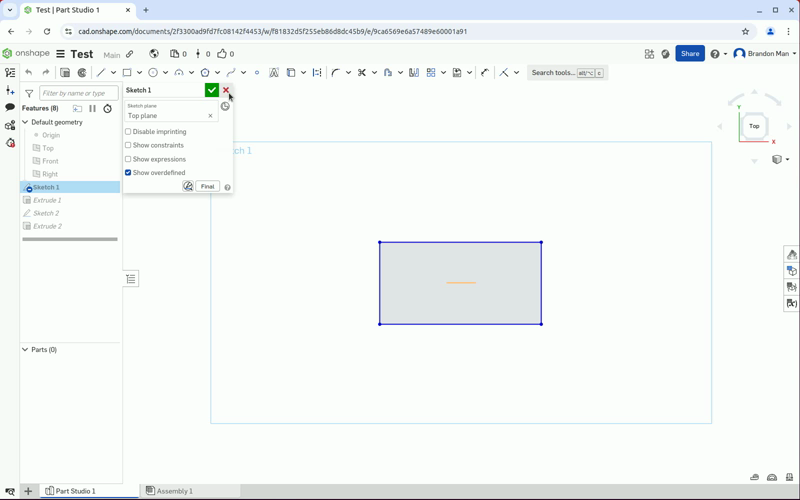
click(229, 92)
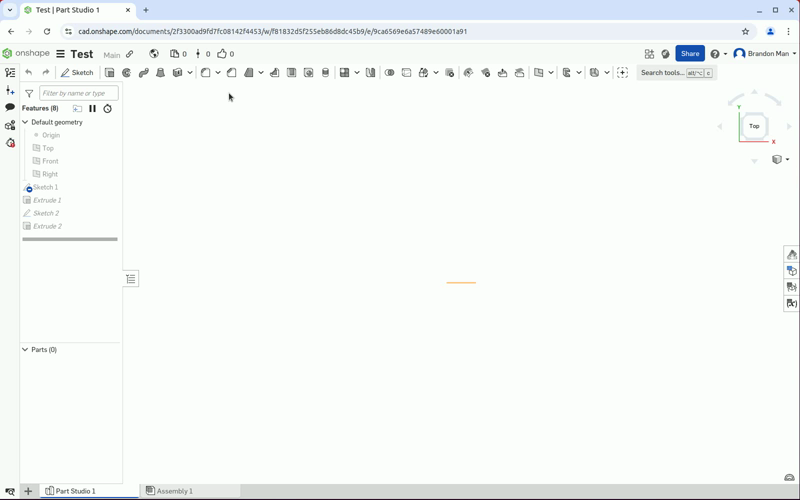
mouse_move(541, 75)
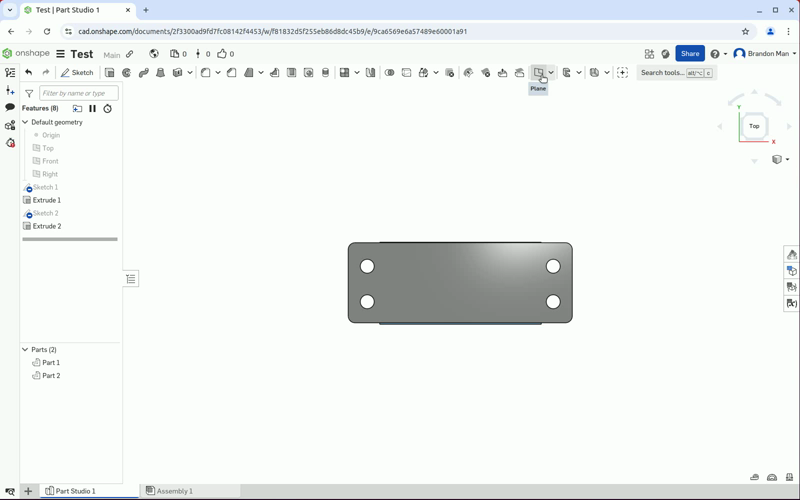
click(541, 75)
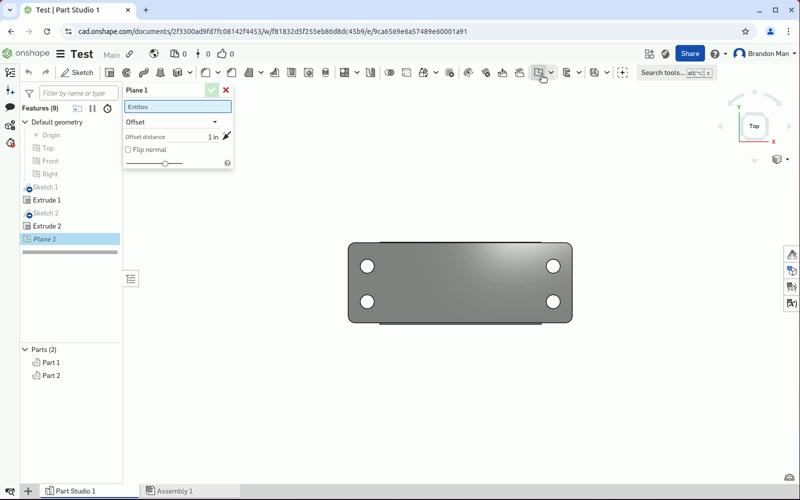
mouse_move(73, 150)
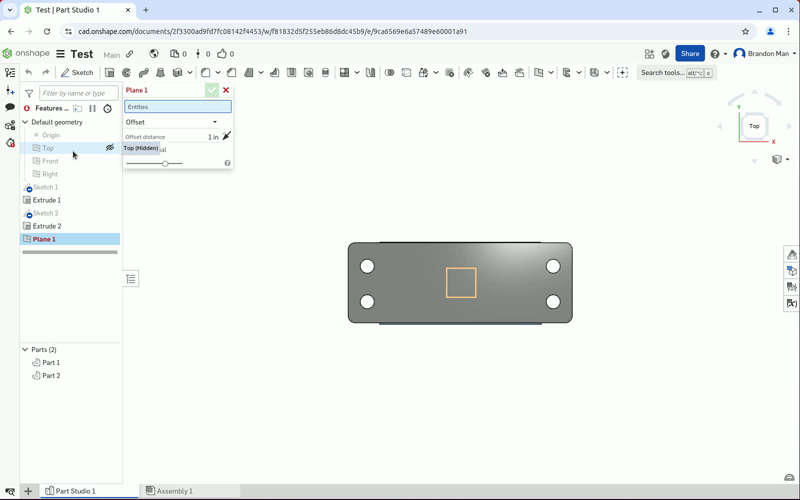
click(73, 150)
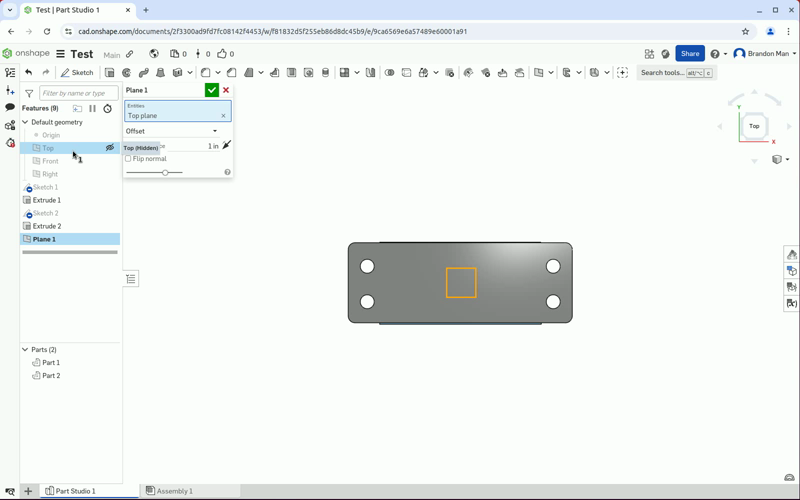
key(tab, 2)
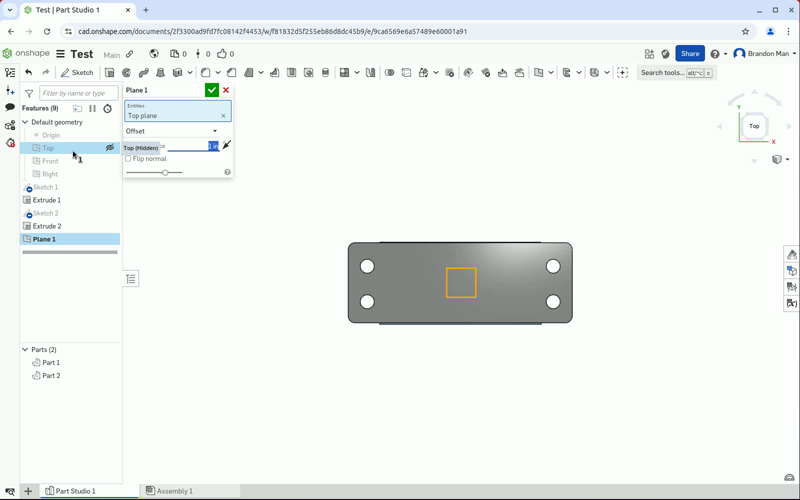
text(9.613)
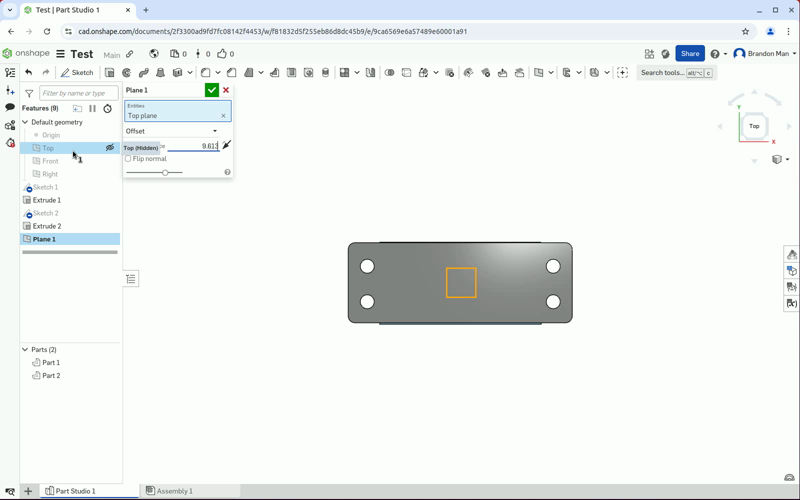
key(enter, 2)
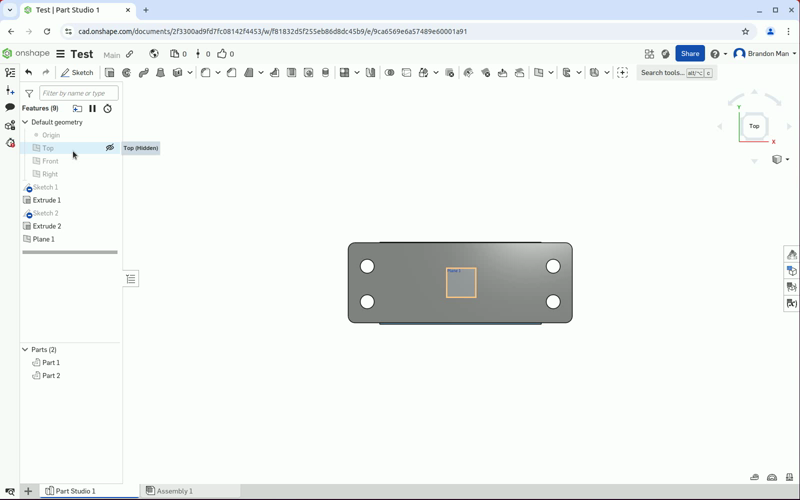
key(shift+s)
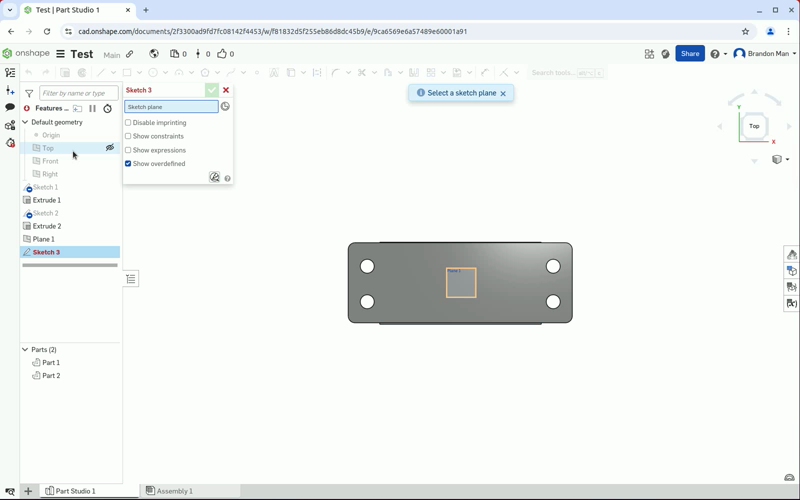
mouse_move(73, 241)
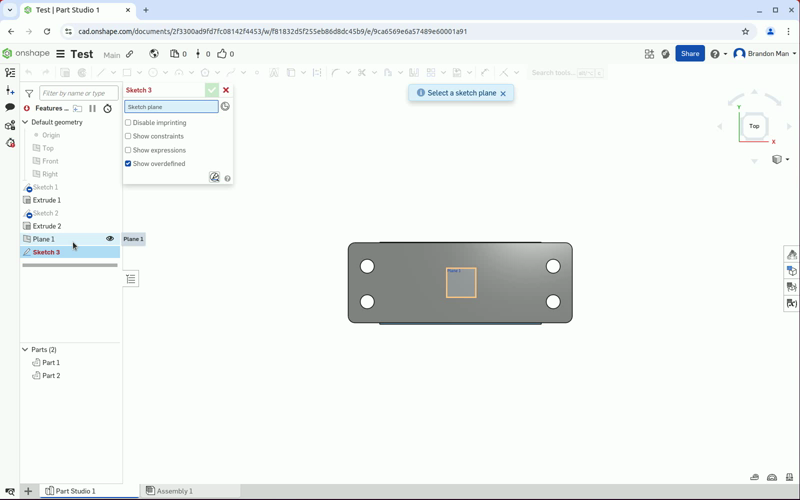
click(73, 241)
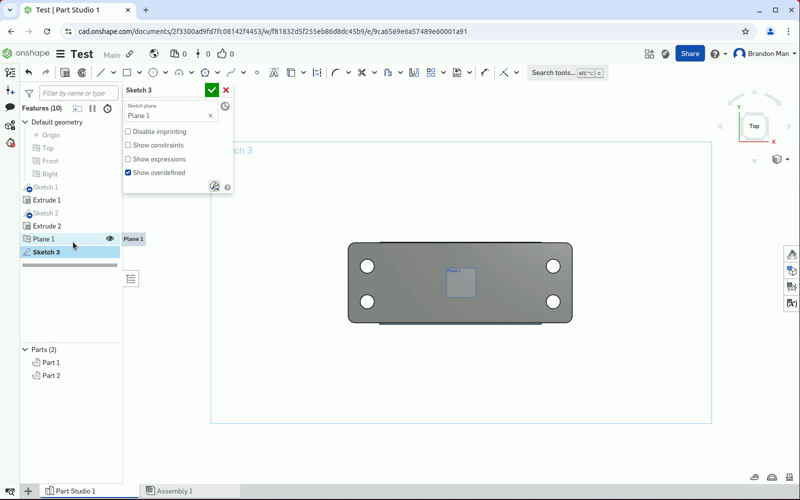
mouse_move(73, 352)
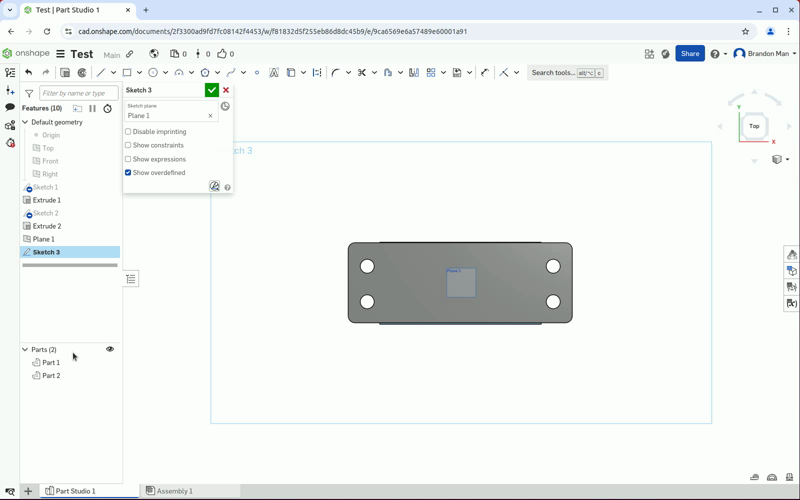
key(y)
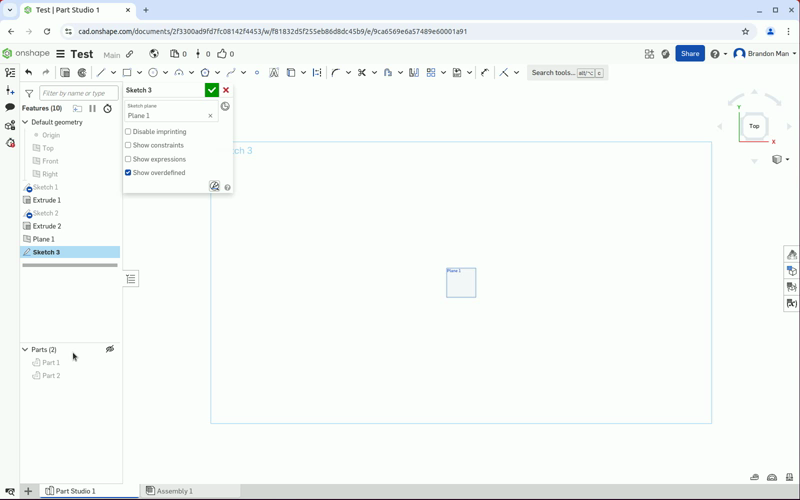
key(c)
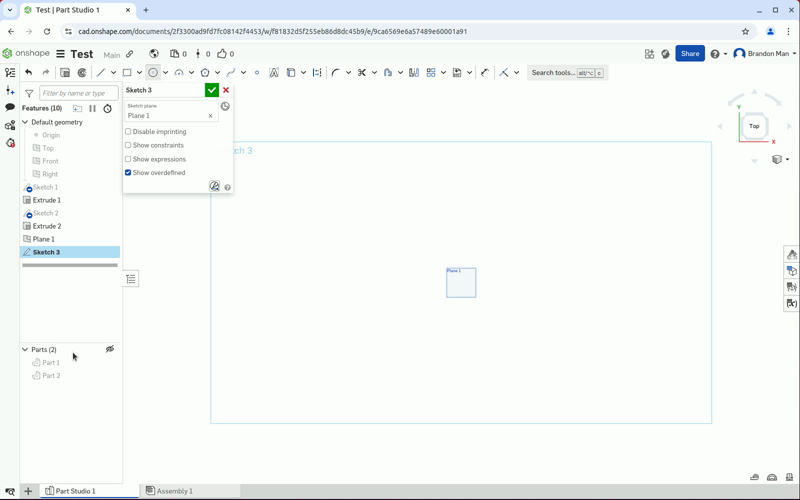
key_down(shift)
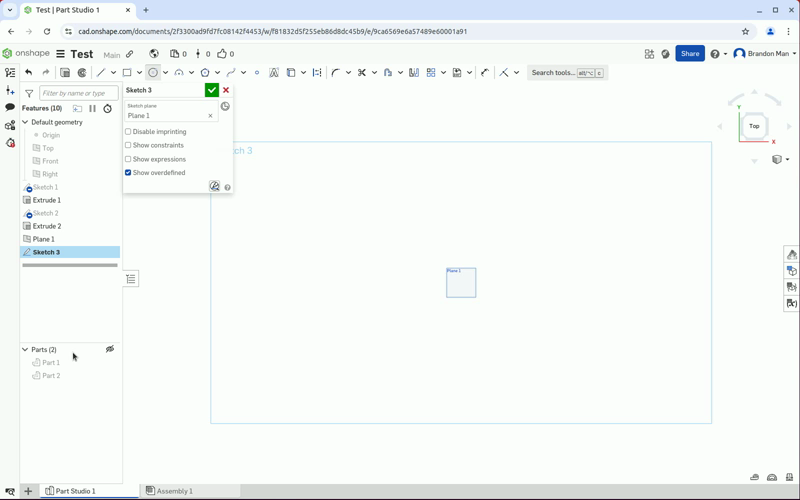
mouse_move(420, 282)
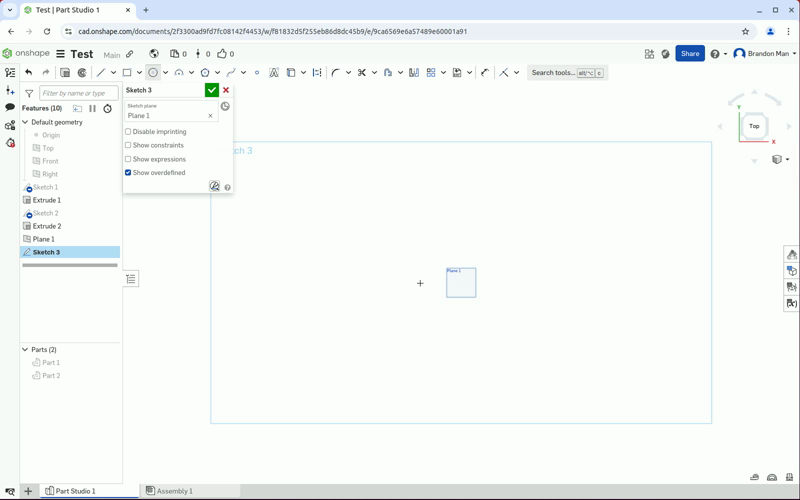
click(420, 282)
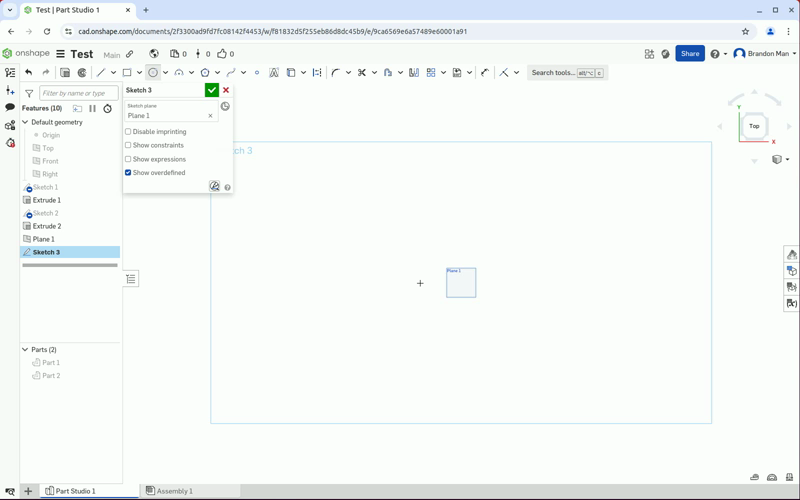
key_up(shift)
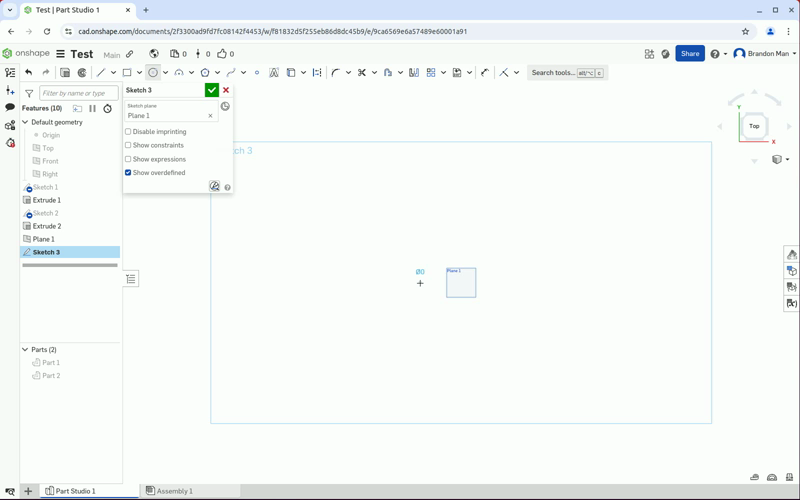
mouse_move(432, 282)
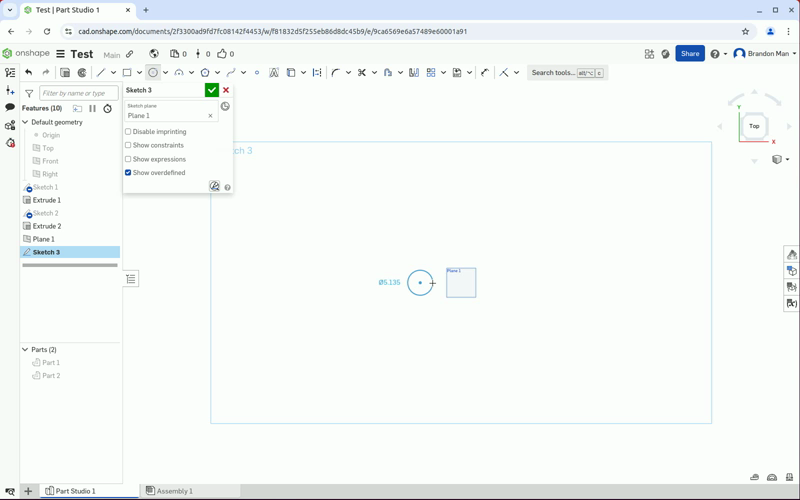
click(432, 282)
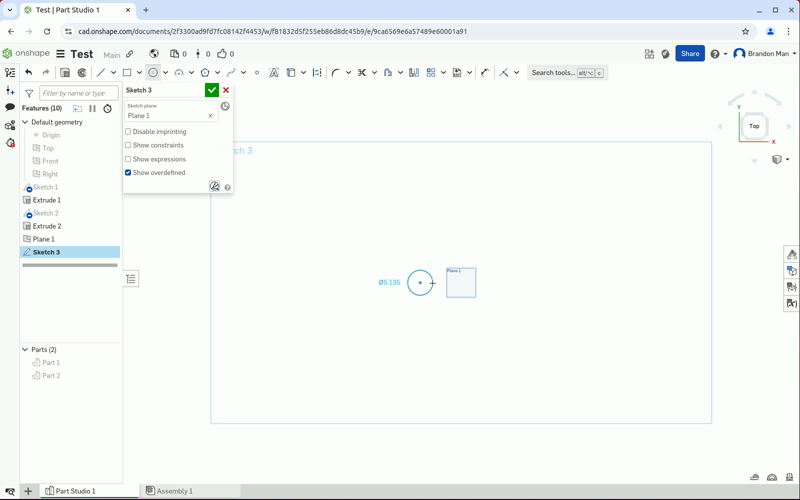
key(esc)
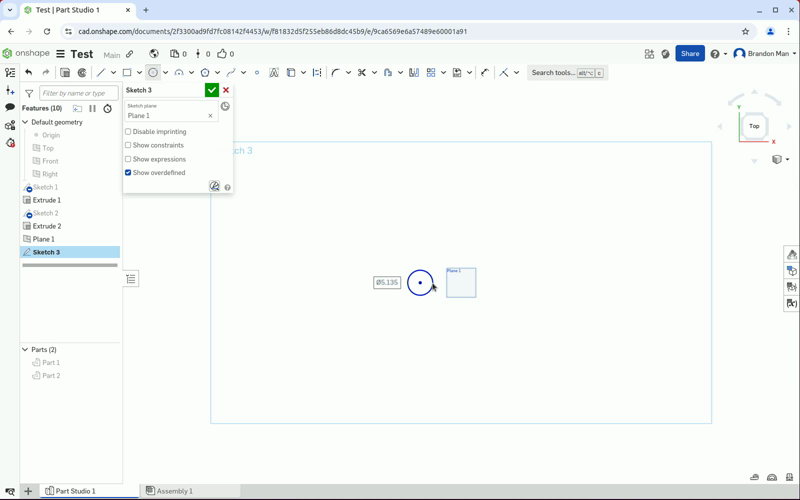
mouse_move(425, 286)
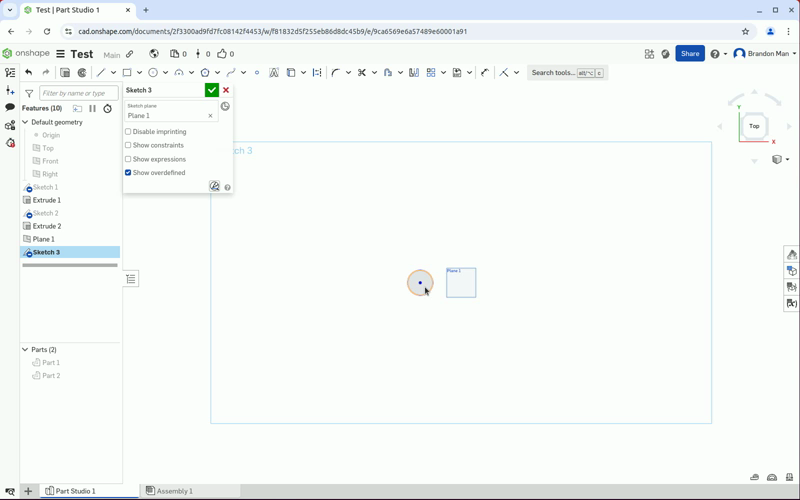
scroll(6)
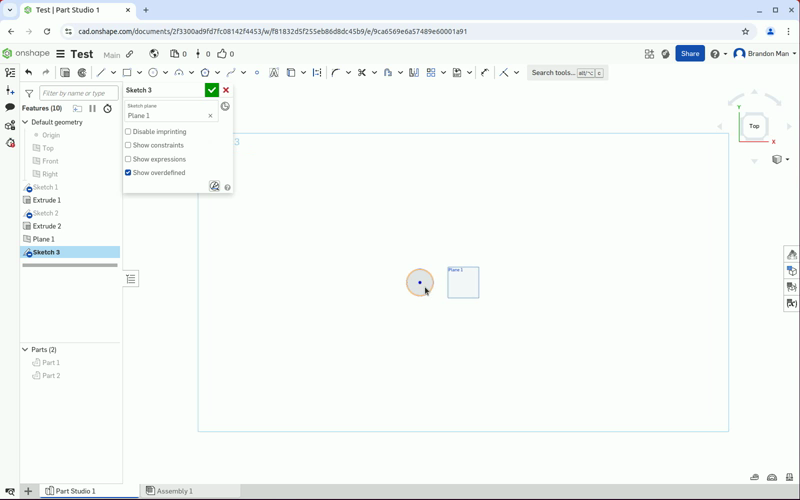
scroll(6)
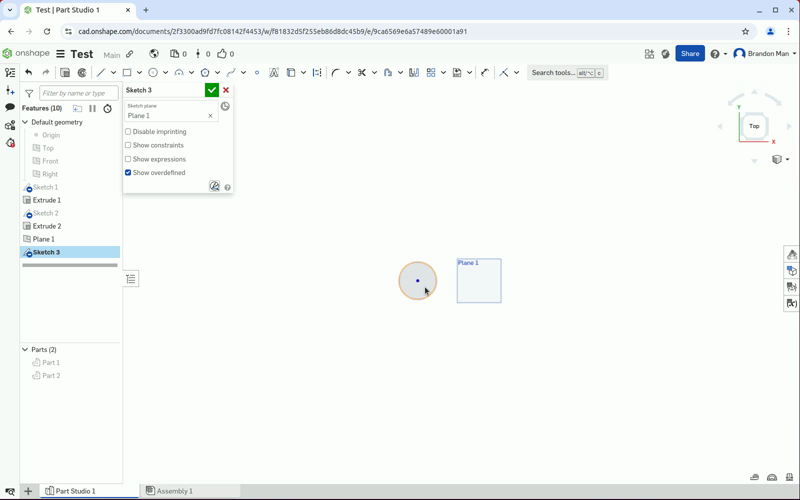
scroll(6)
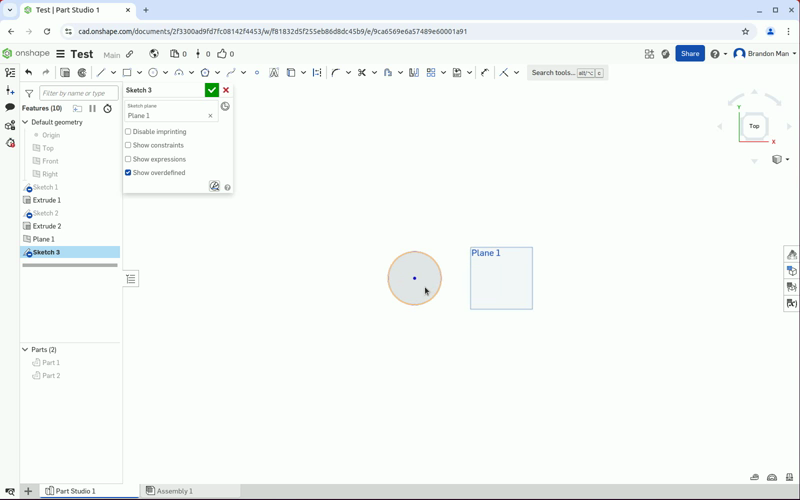
scroll(6)
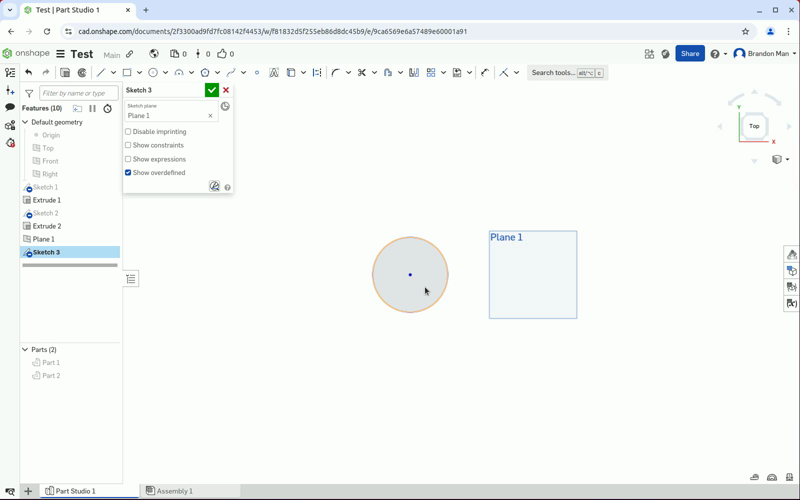
scroll(6)
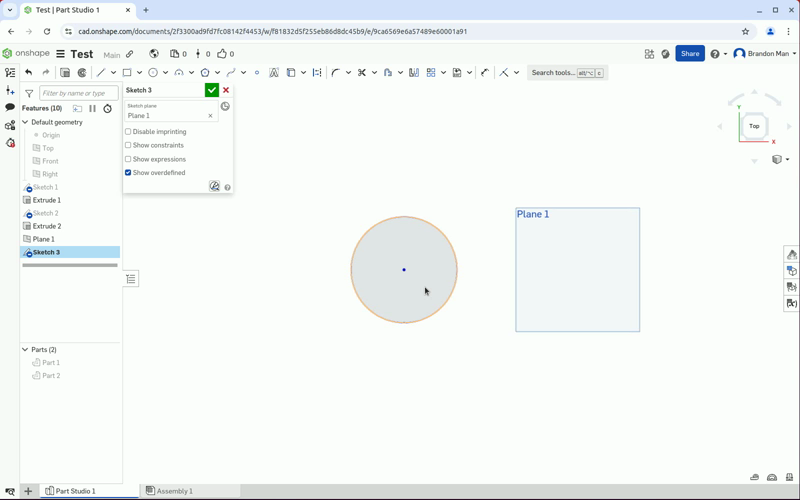
scroll(6)
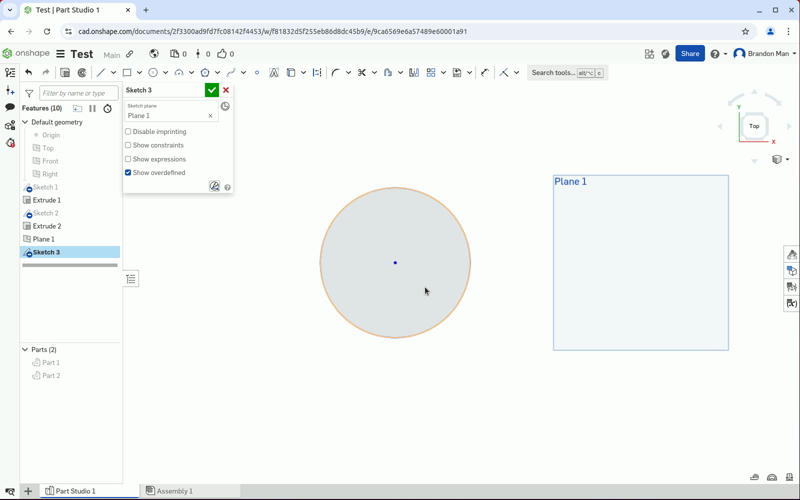
scroll(6)
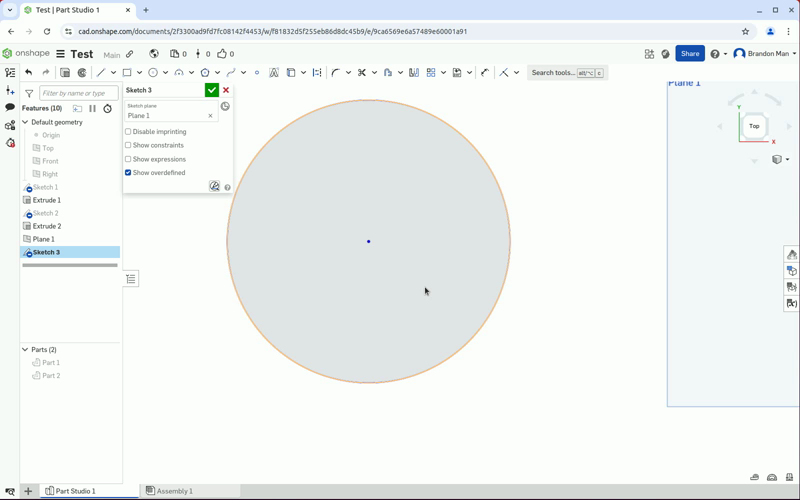
click(425, 286)
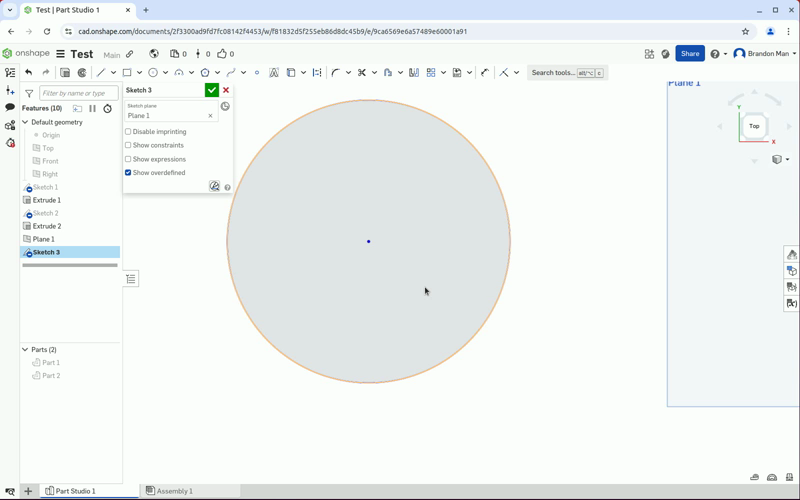
scroll(-6)
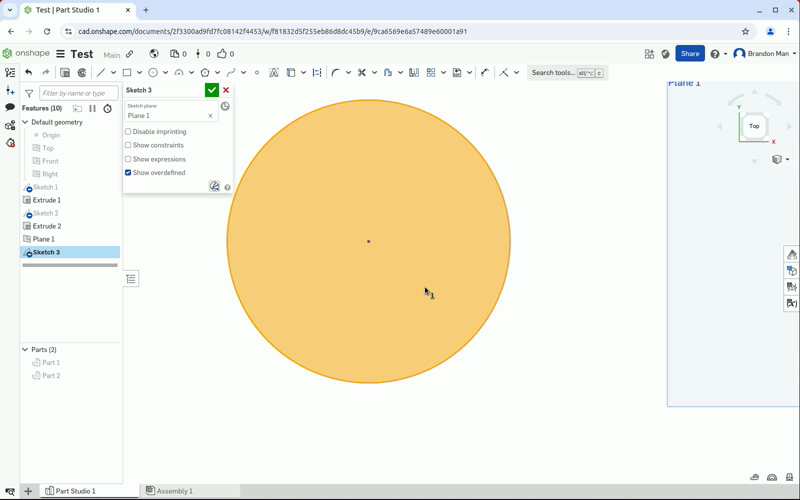
scroll(-6)
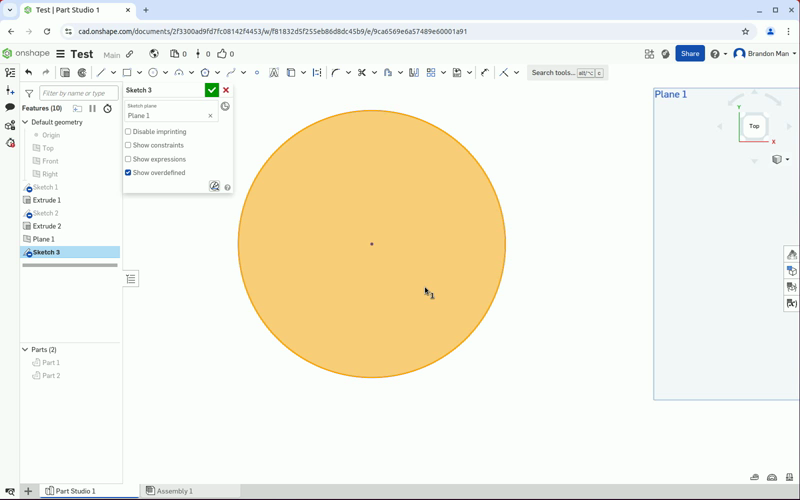
scroll(-6)
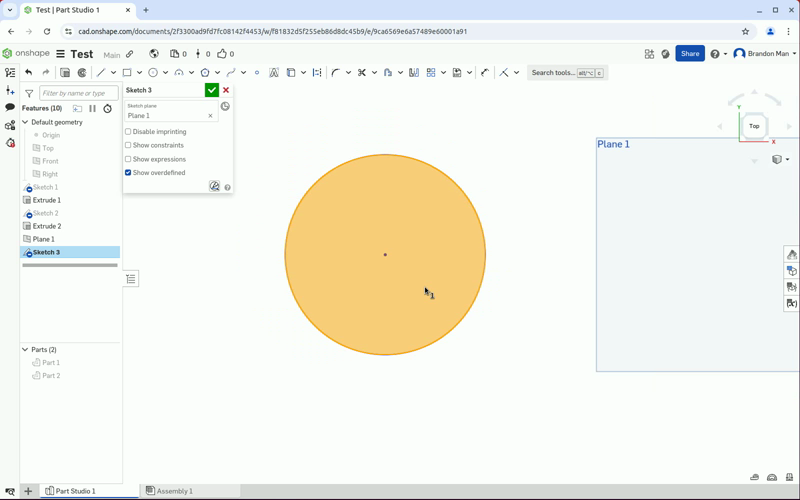
scroll(-6)
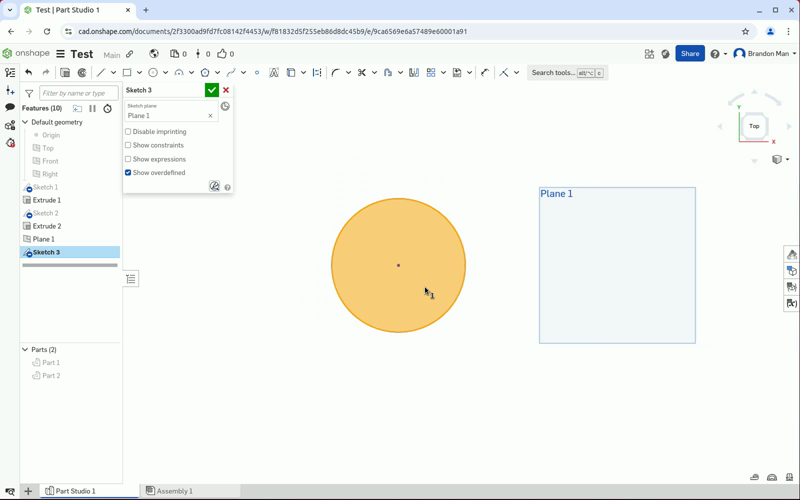
scroll(-6)
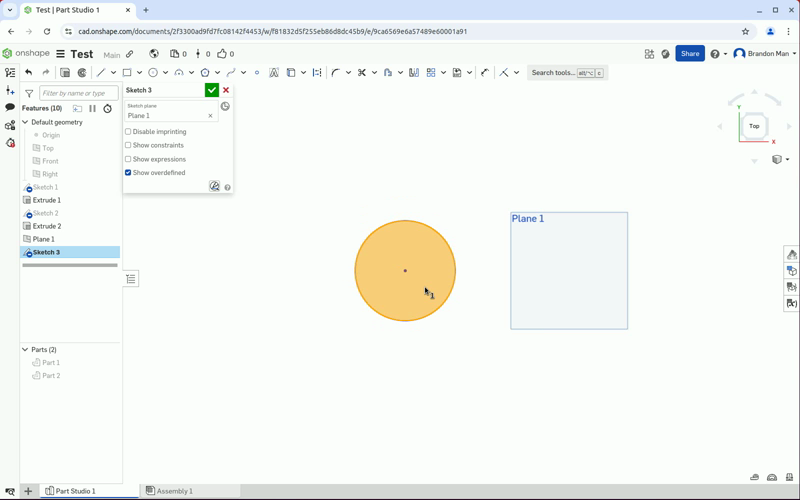
scroll(-6)
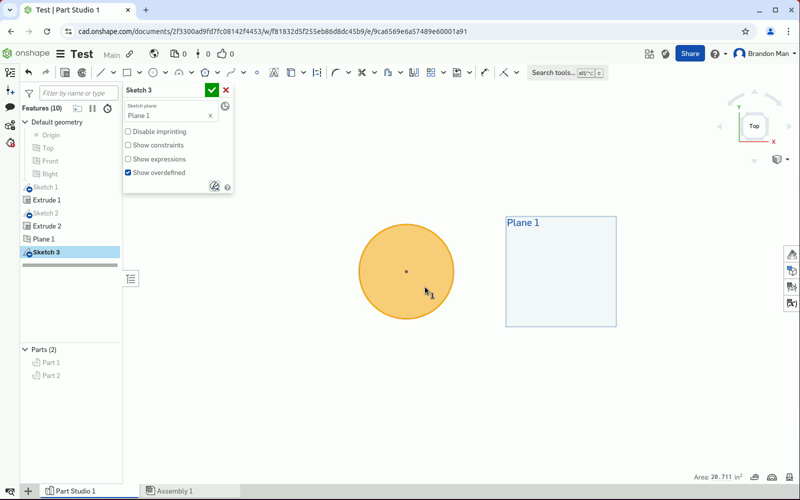
scroll(-6)
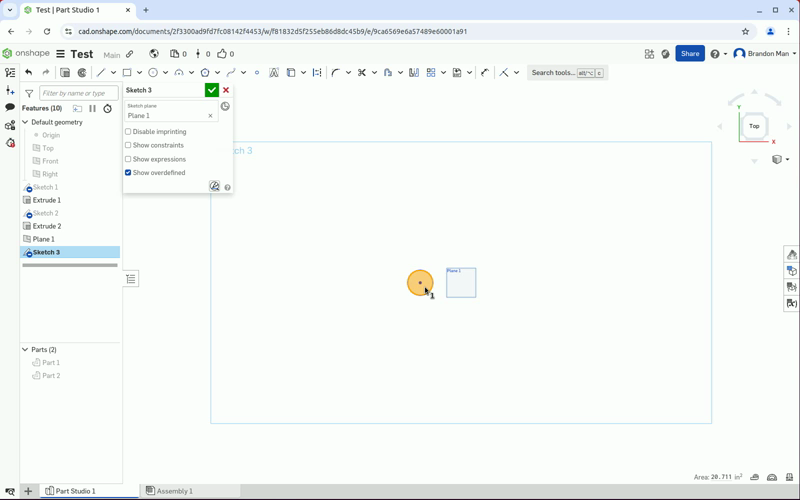
mouse_move(73, 352)
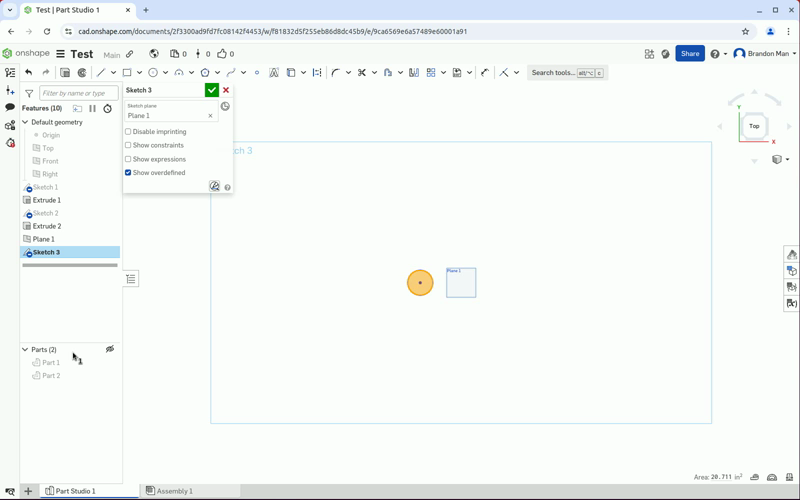
key(shift+y)
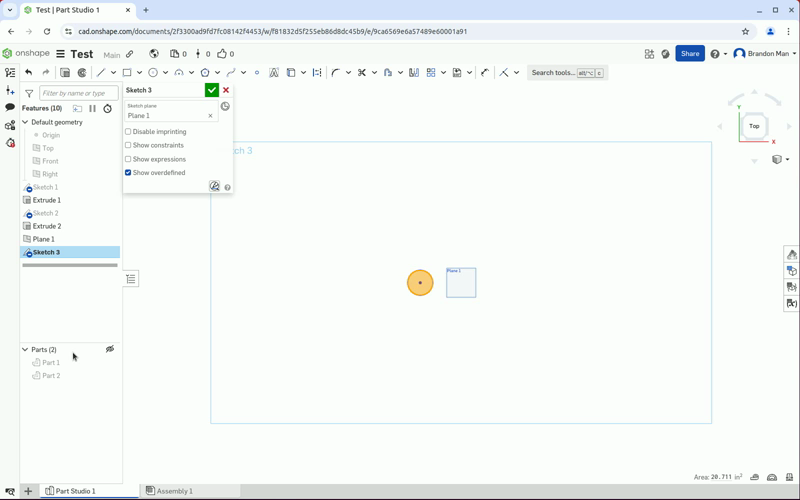
key(shift+e)
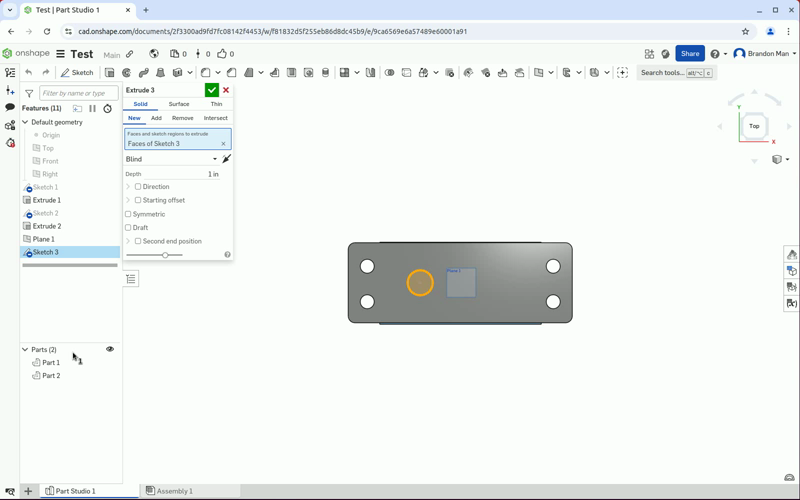
mouse_move(143, 106)
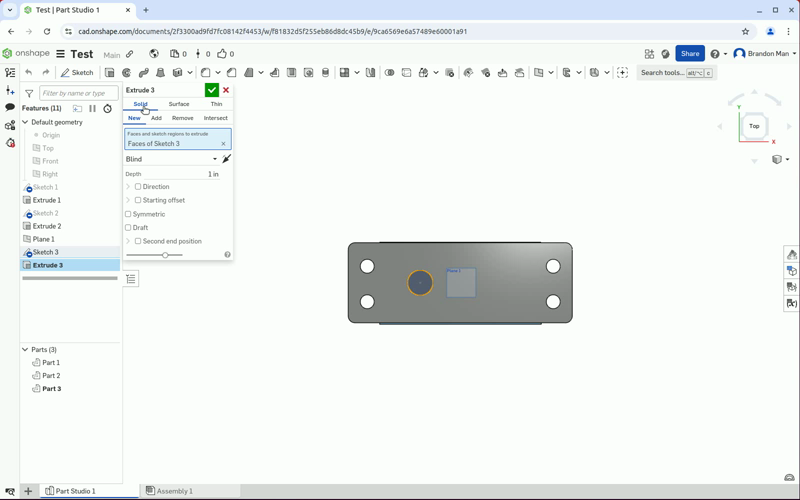
click(143, 106)
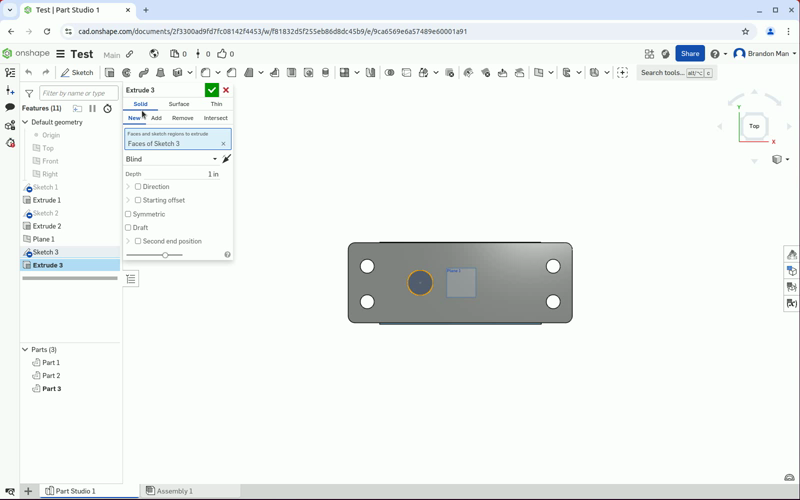
mouse_move(137, 120)
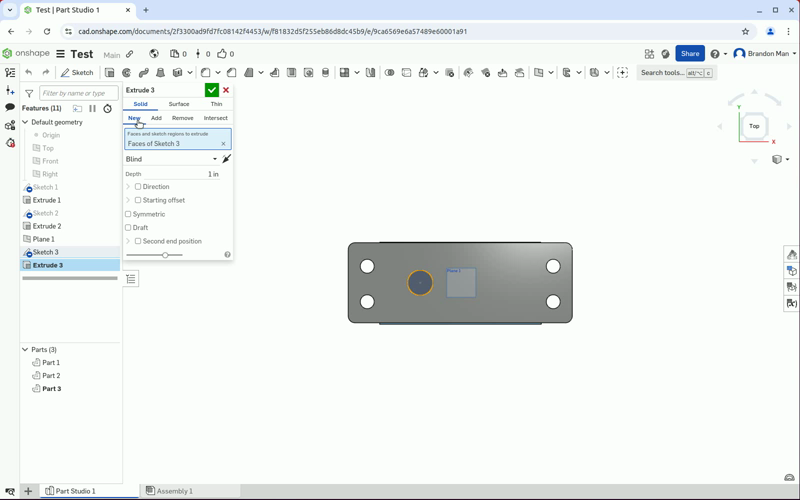
click(137, 120)
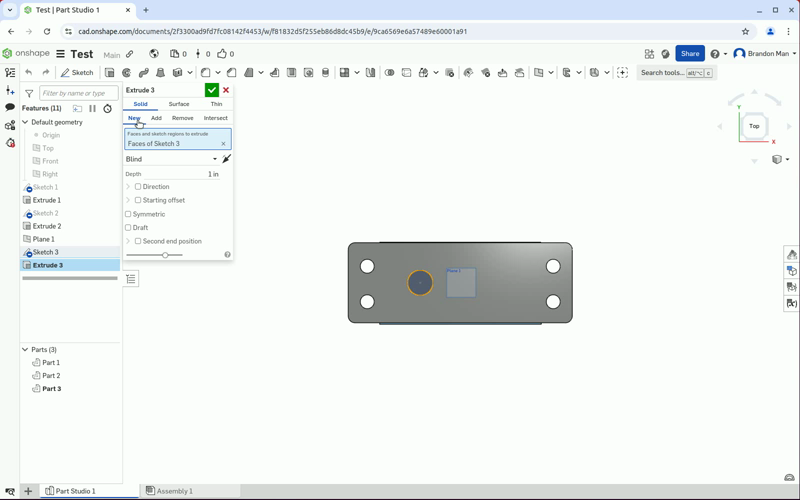
key(tab, 4)
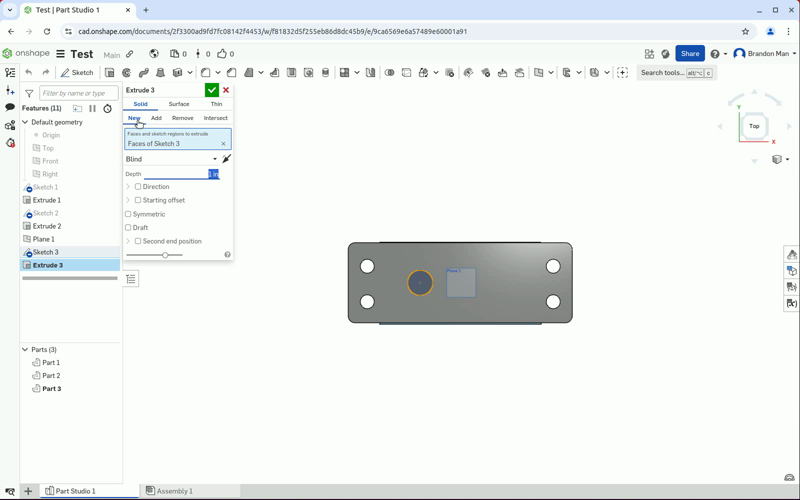
text(4.333)
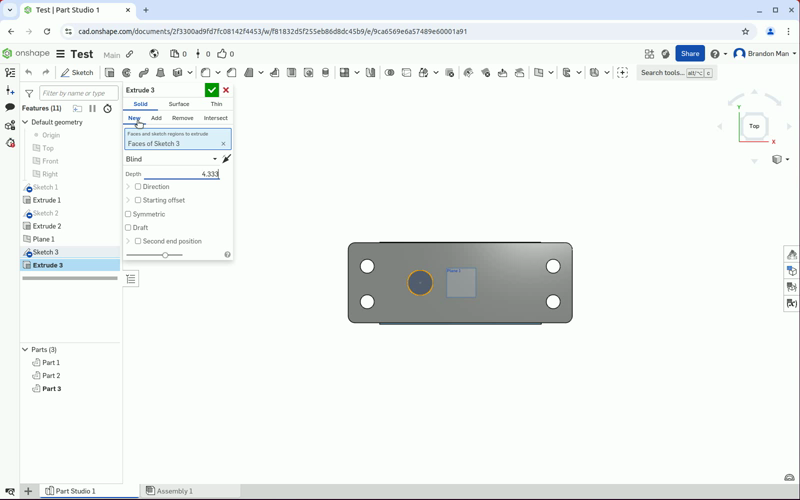
key(enter)
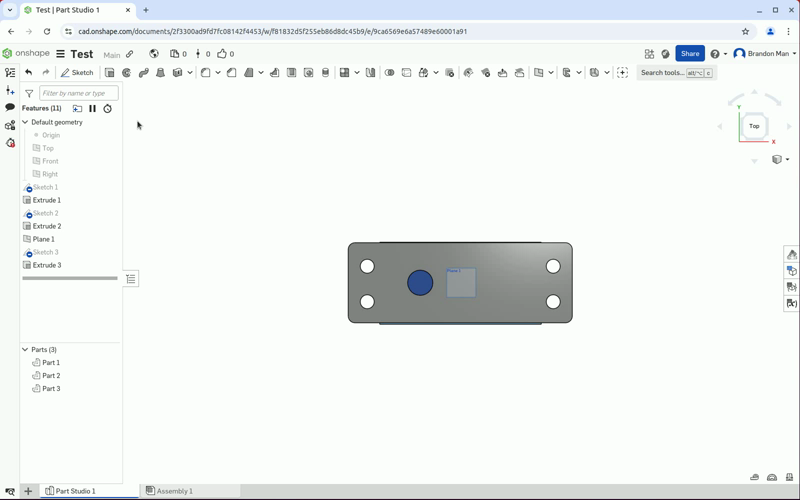
key(shift+h)
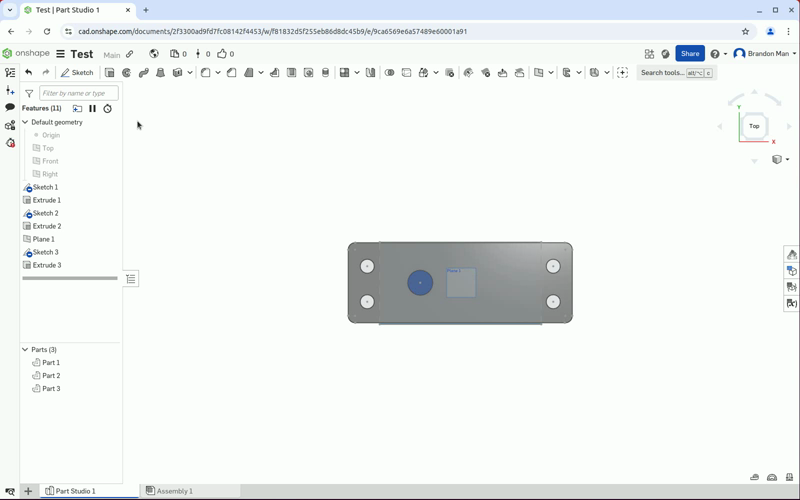
key(shift+h)
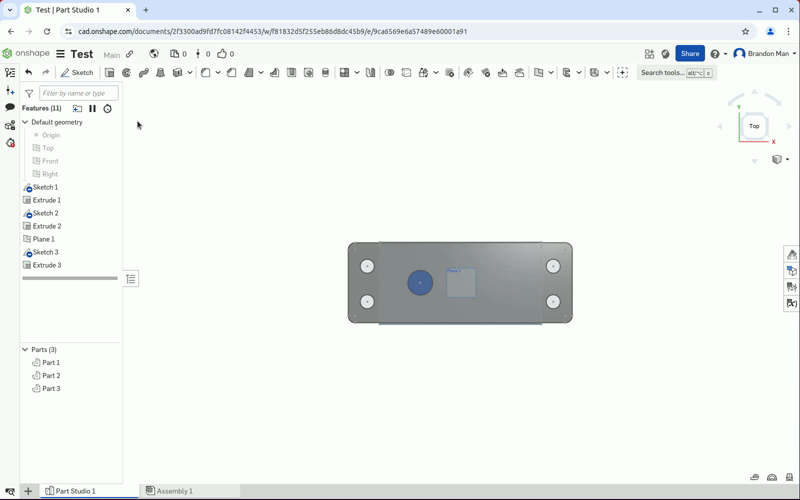
key(shift+7)
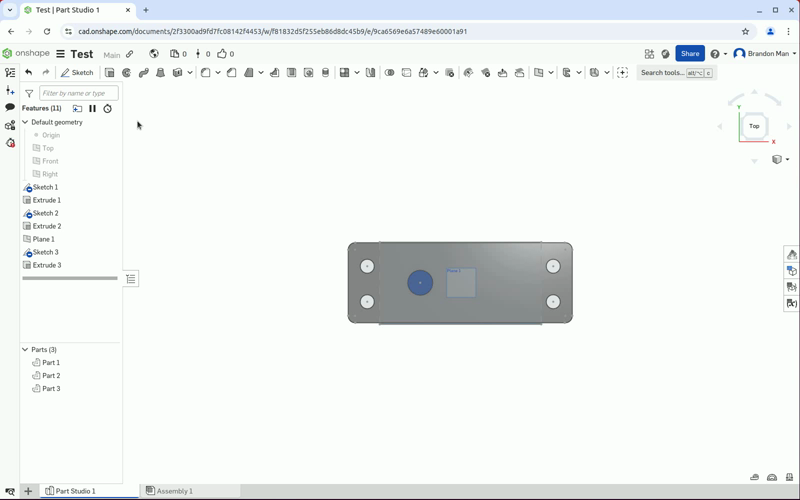
key(up, 3)
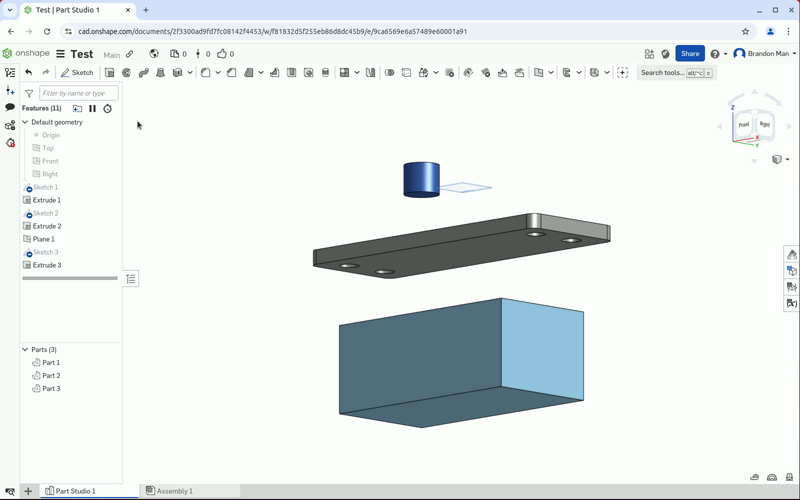
key(left, 3)
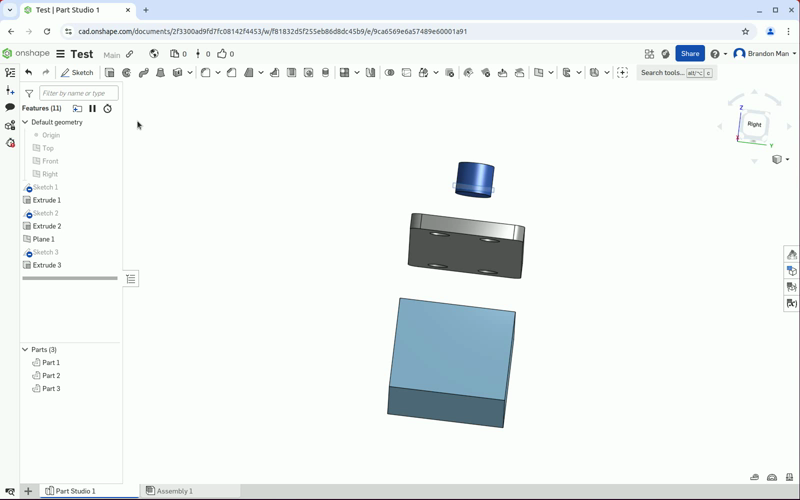
key(right, 3)
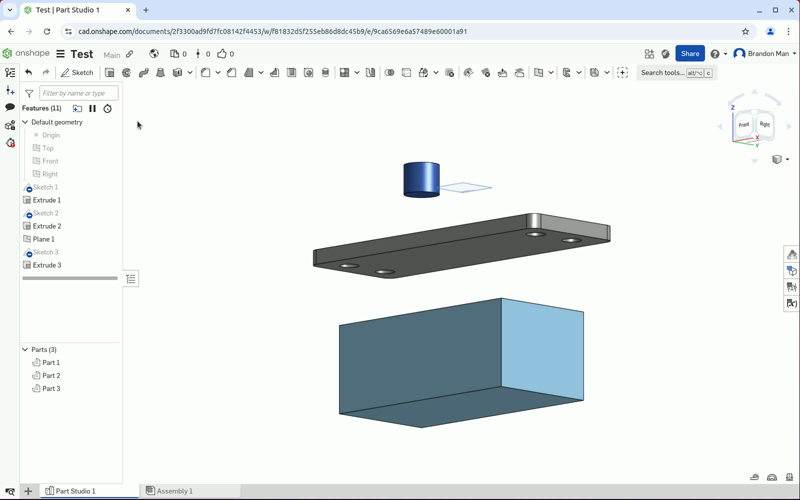
key(down, 3)
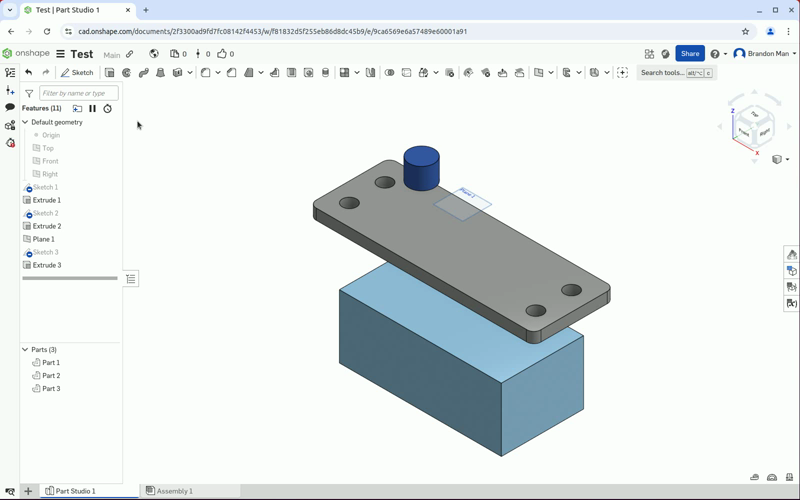
mouse_move(73, 189)
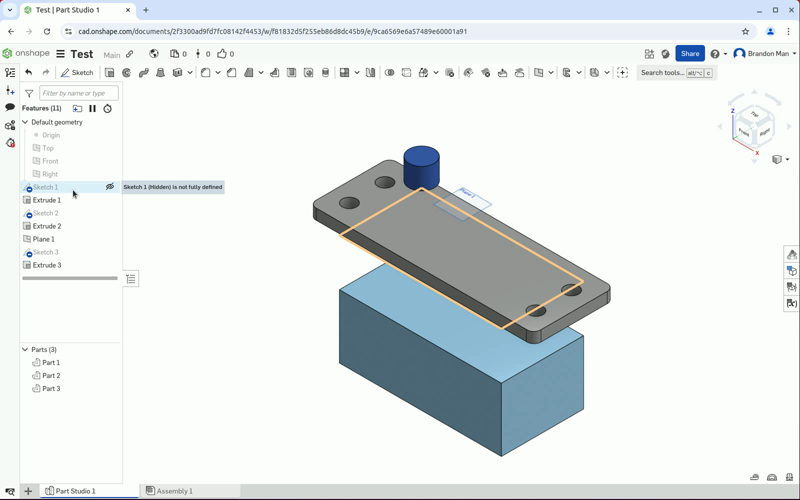
click(73, 189)